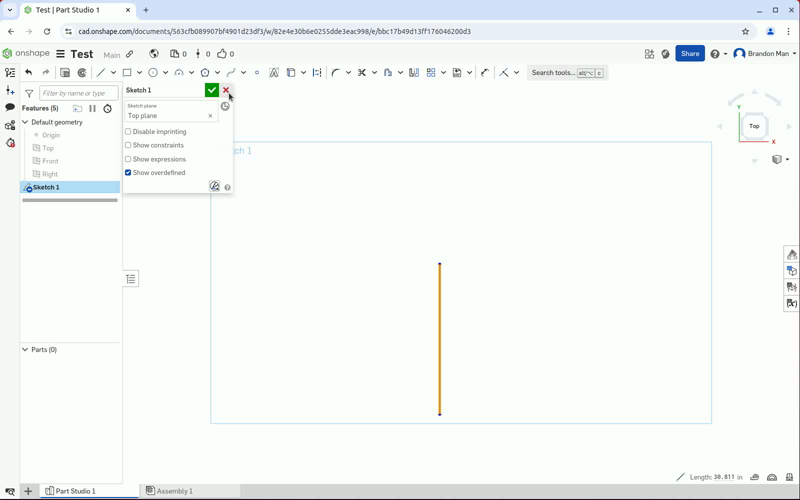
key(shift+h)
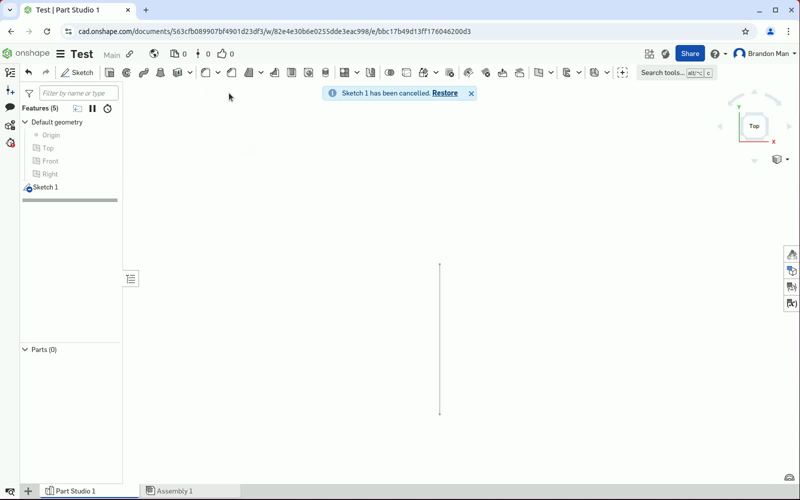
key(shift+s)
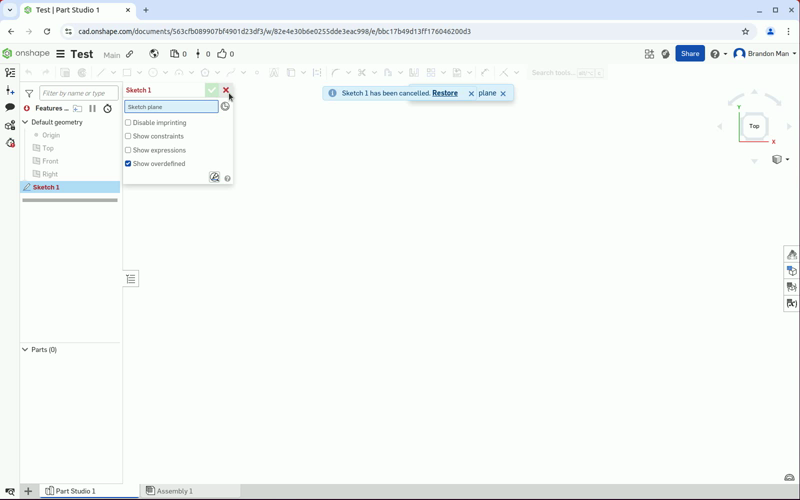
mouse_move(73, 150)
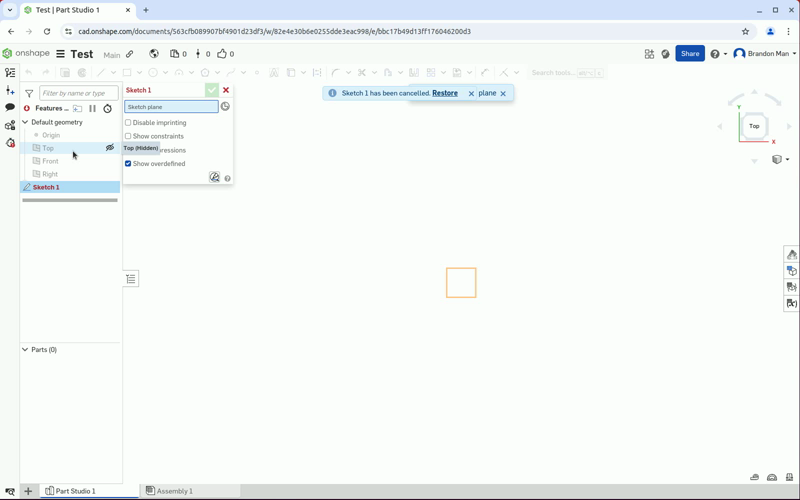
click(73, 150)
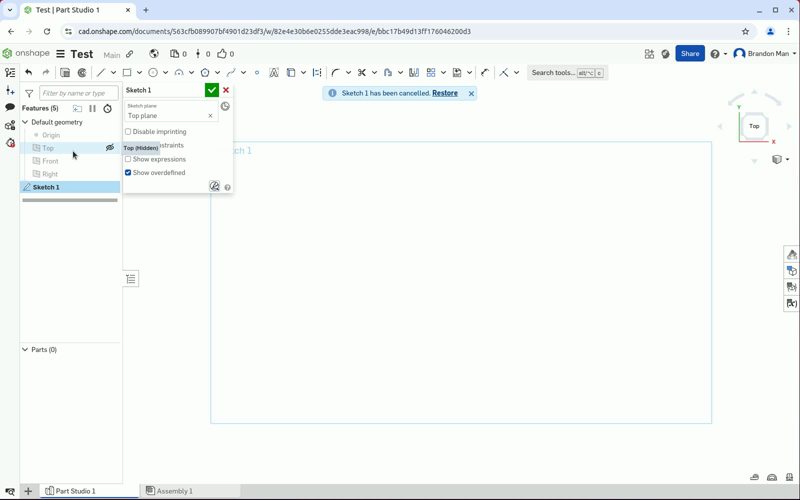
mouse_move(73, 352)
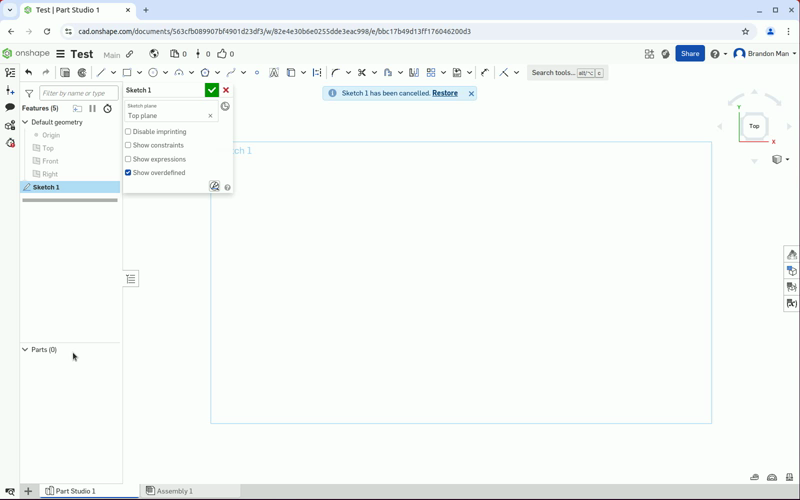
key(y)
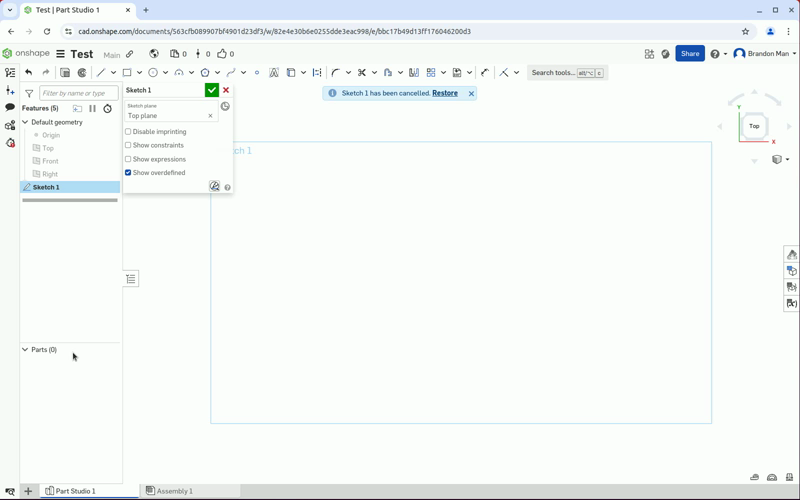
key(l)
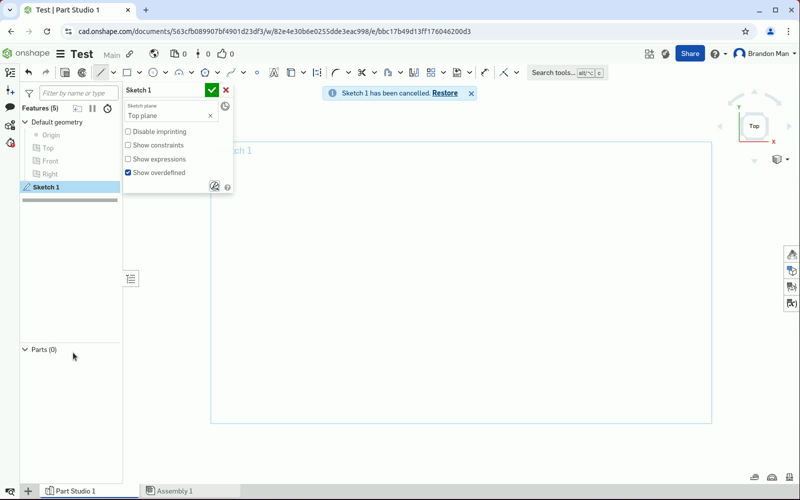
key_down(shift)
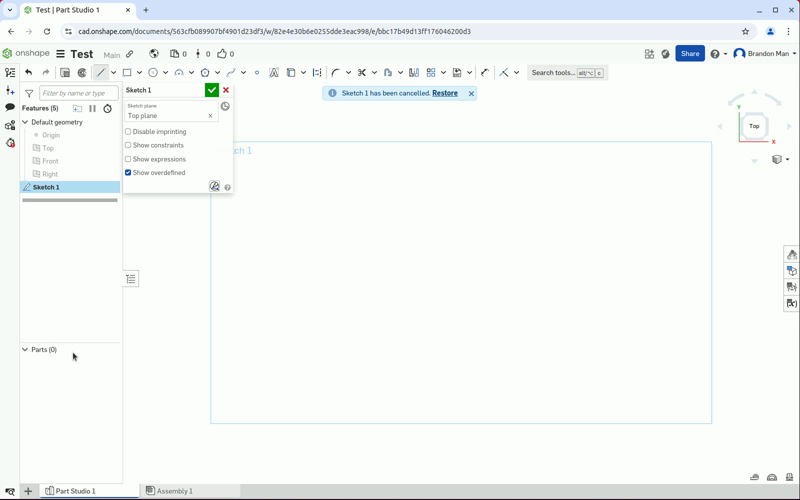
mouse_move(376, 339)
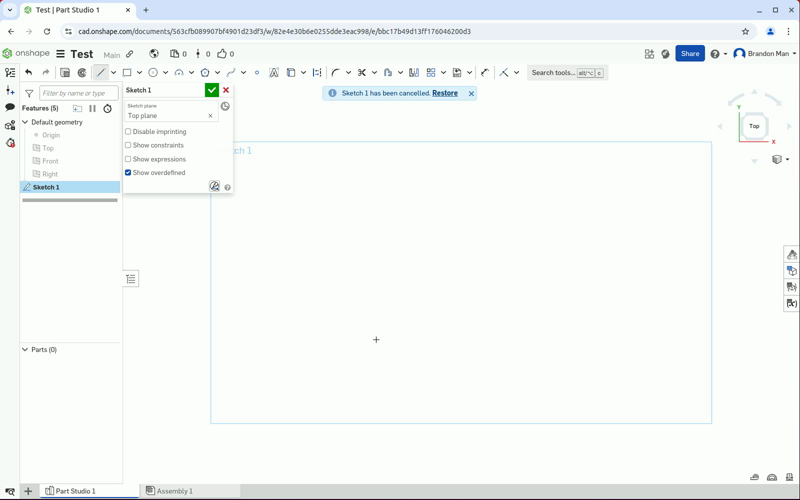
click(376, 339)
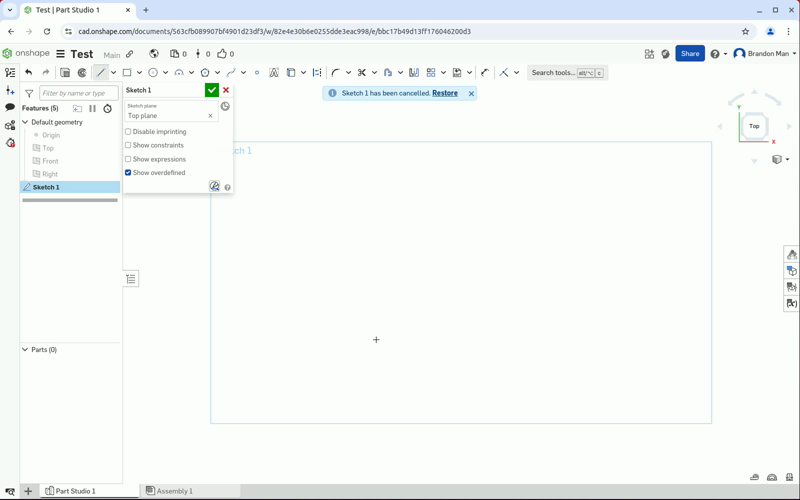
key_up(shift)
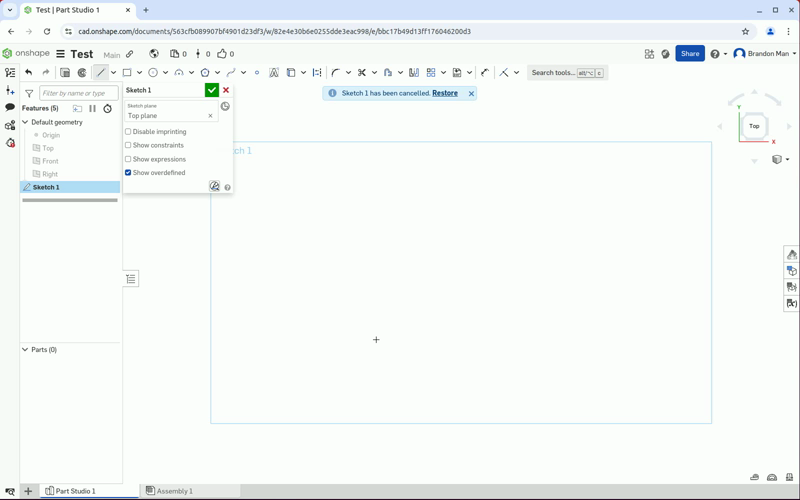
key_down(shift)
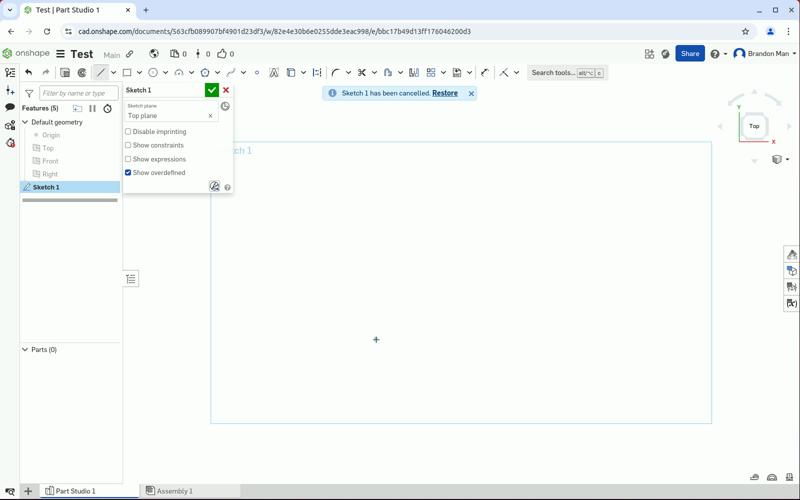
mouse_move(544, 339)
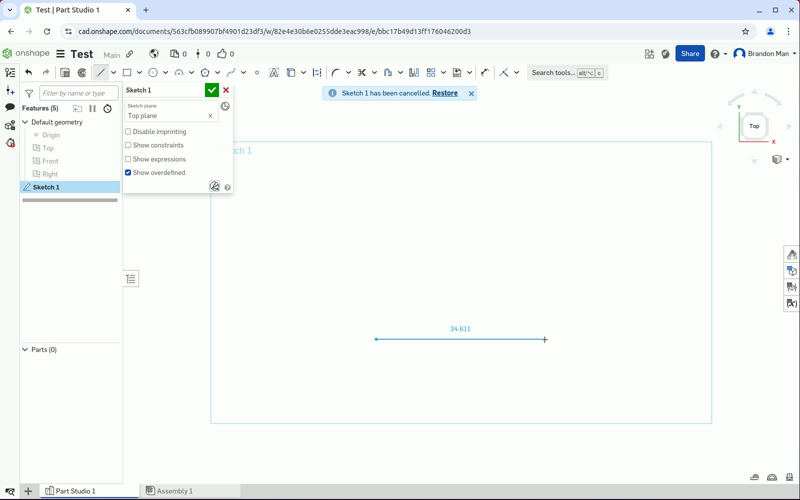
click(544, 339)
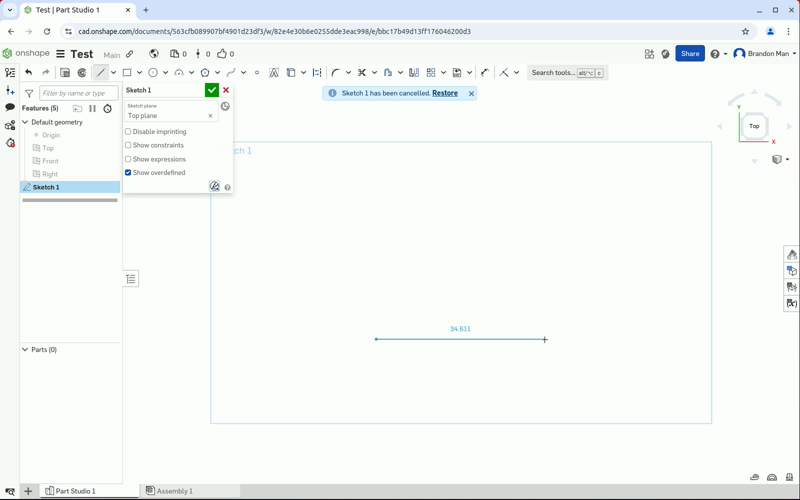
key_up(shift)
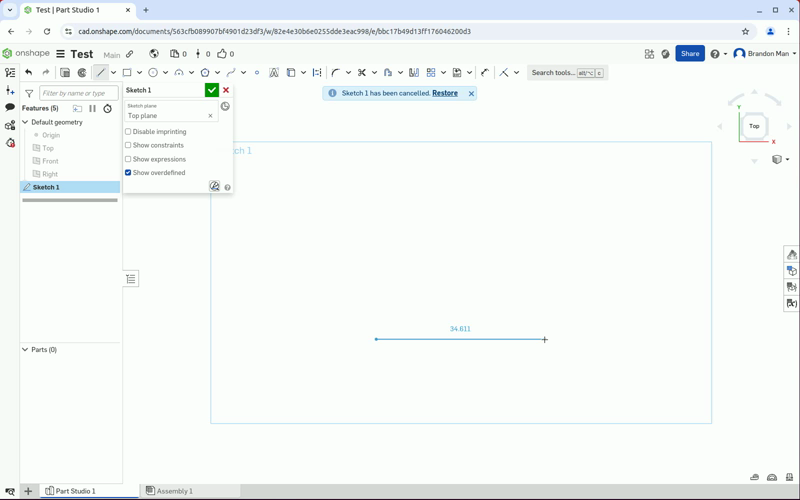
key_down(shift)
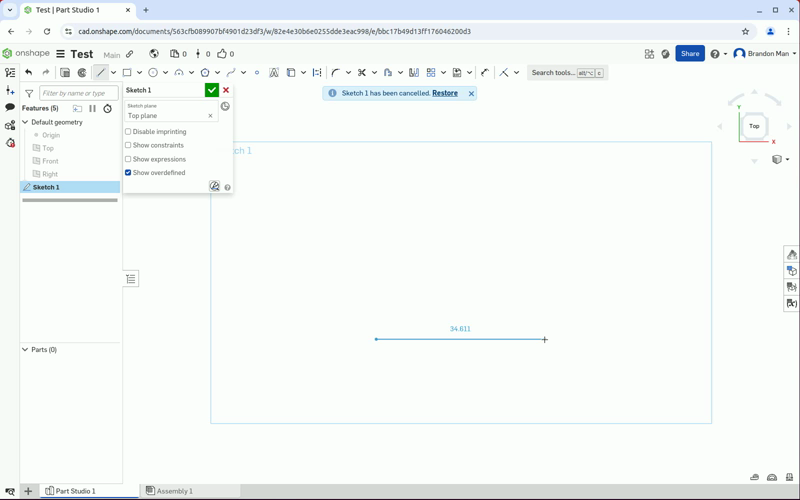
mouse_move(544, 227)
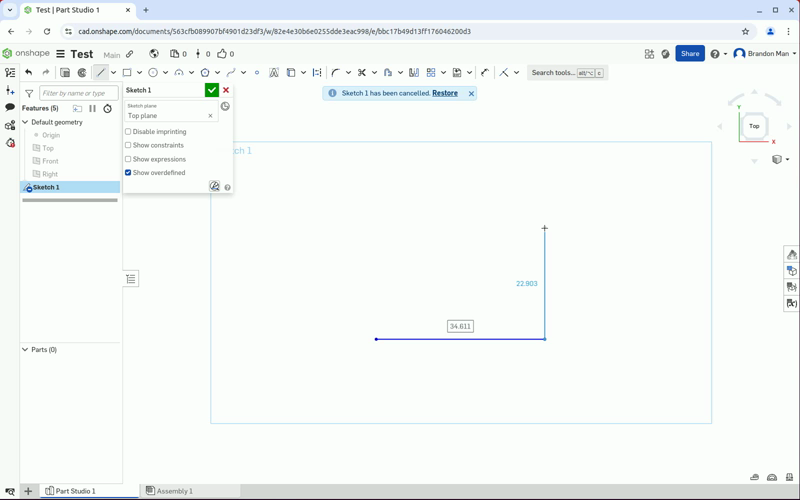
click(544, 227)
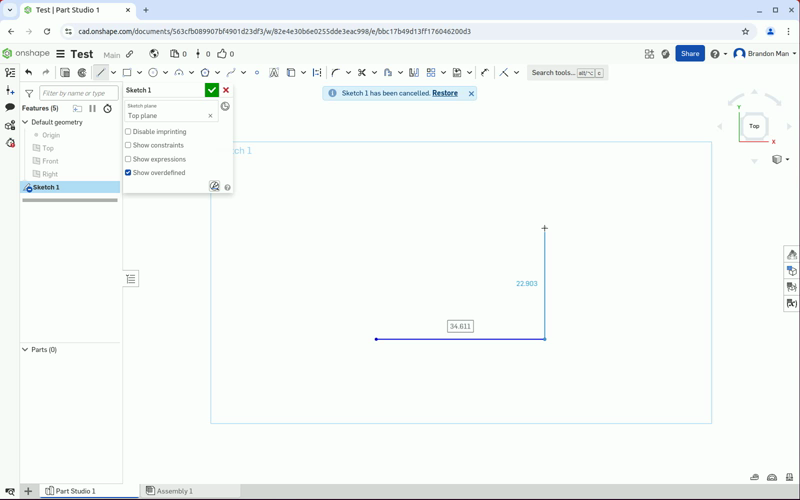
key_up(shift)
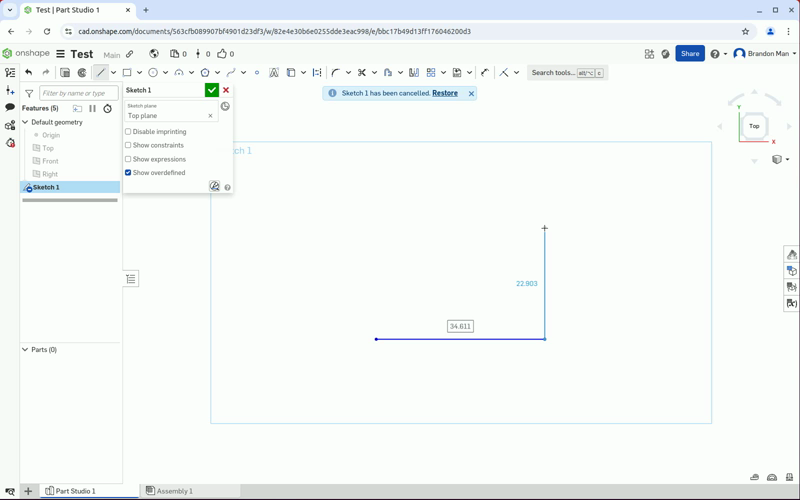
key_down(shift)
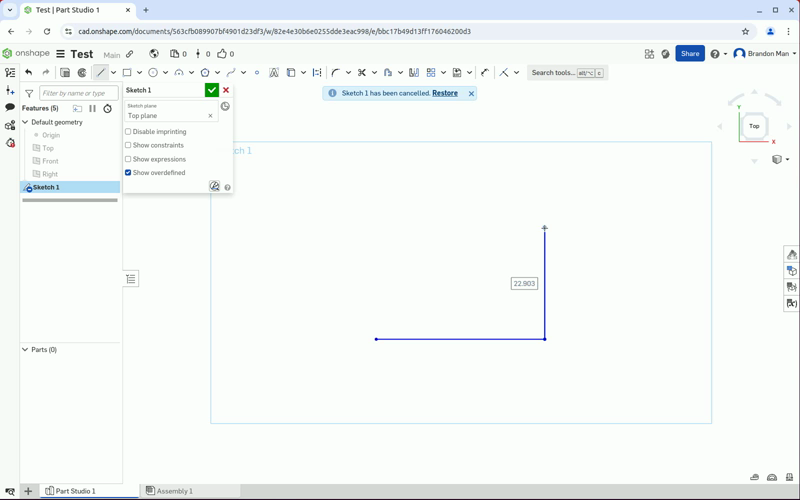
mouse_move(376, 227)
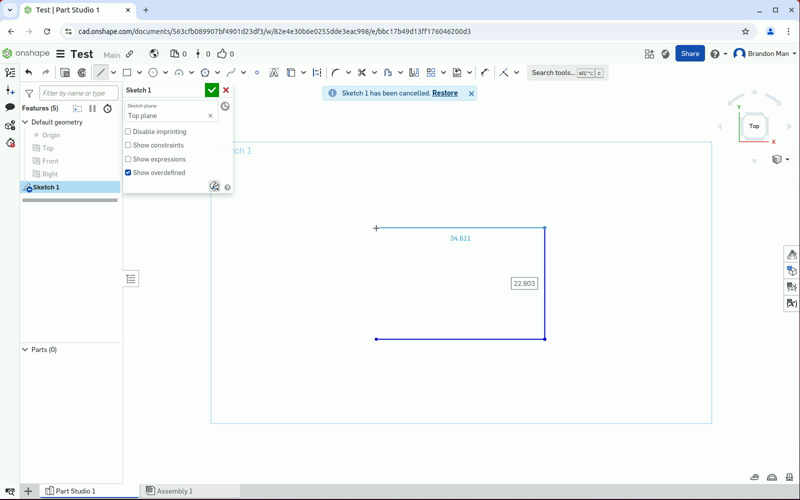
click(376, 227)
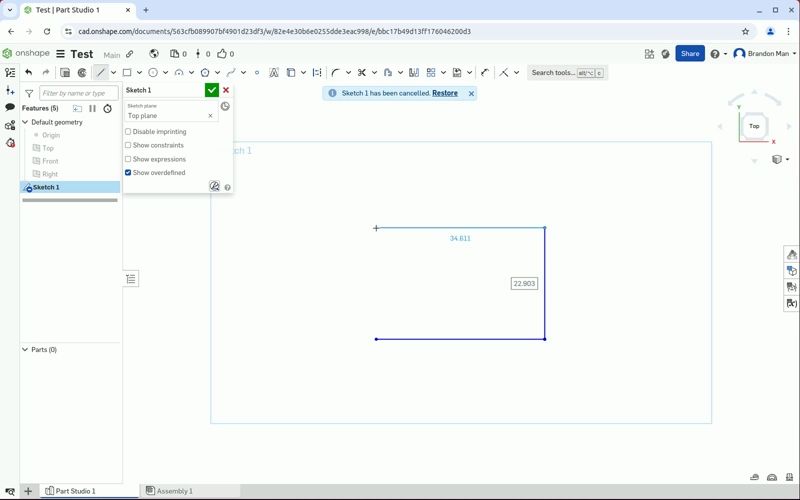
key_up(shift)
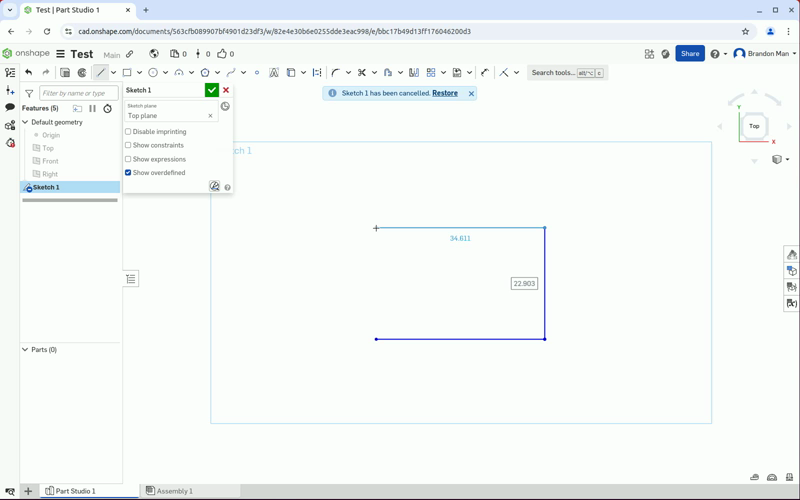
key_down(shift)
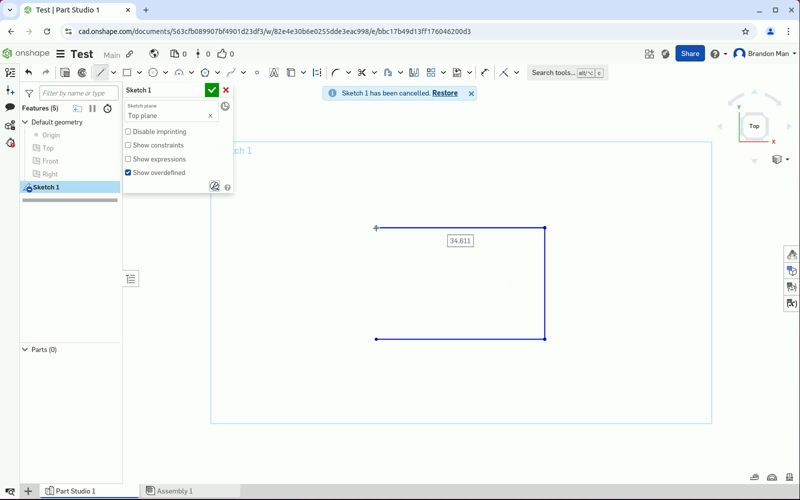
mouse_move(376, 339)
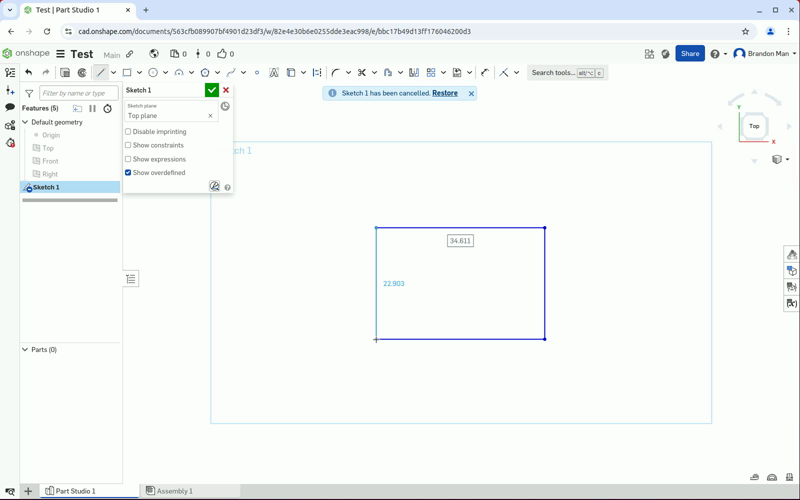
key_up(shift)
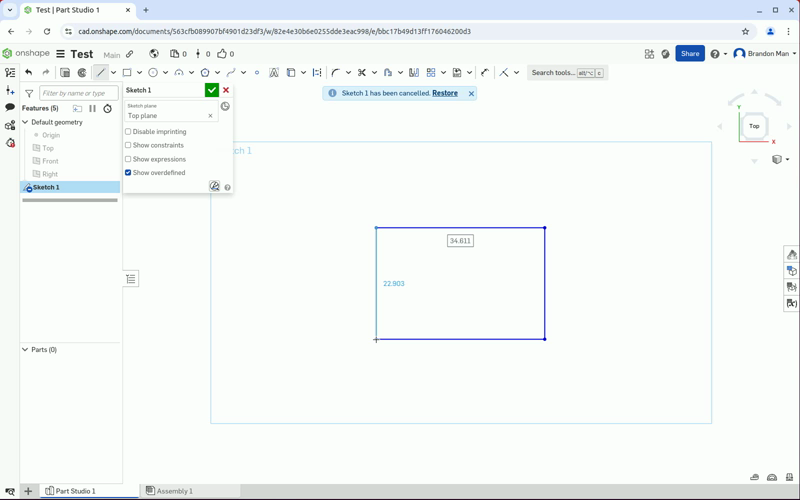
click(376, 339)
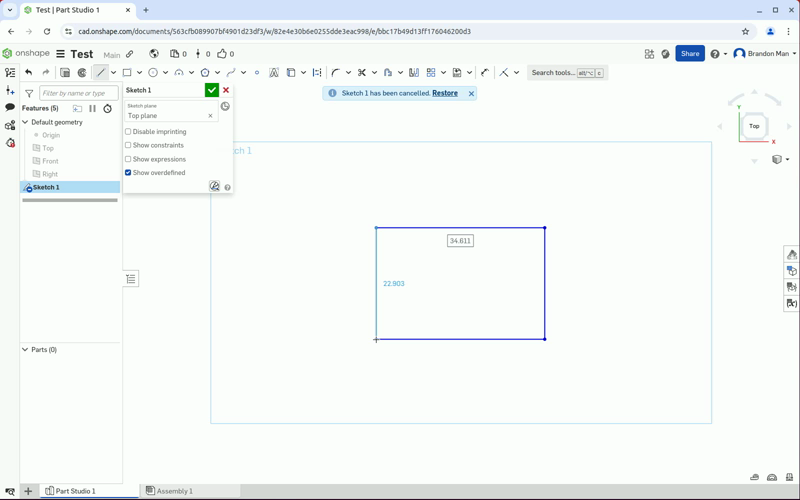
key(esc)
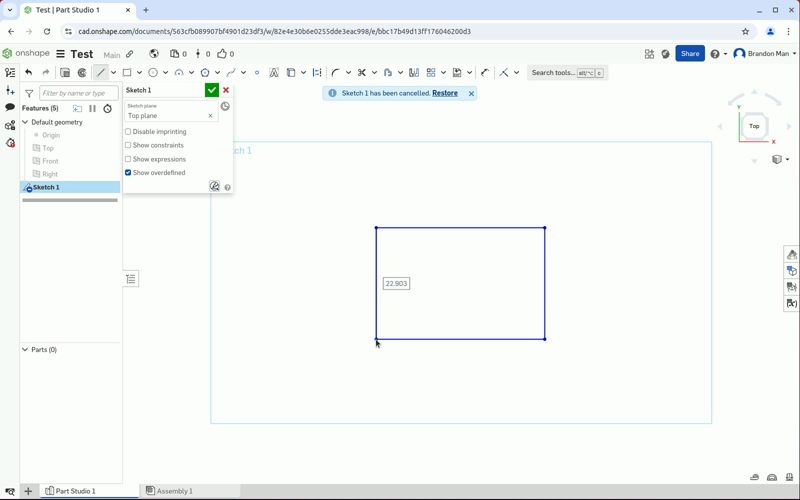
key(c)
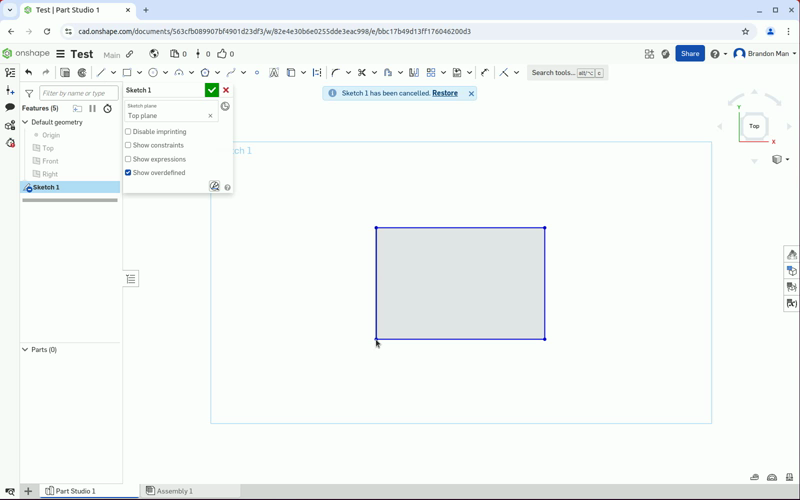
key_down(shift)
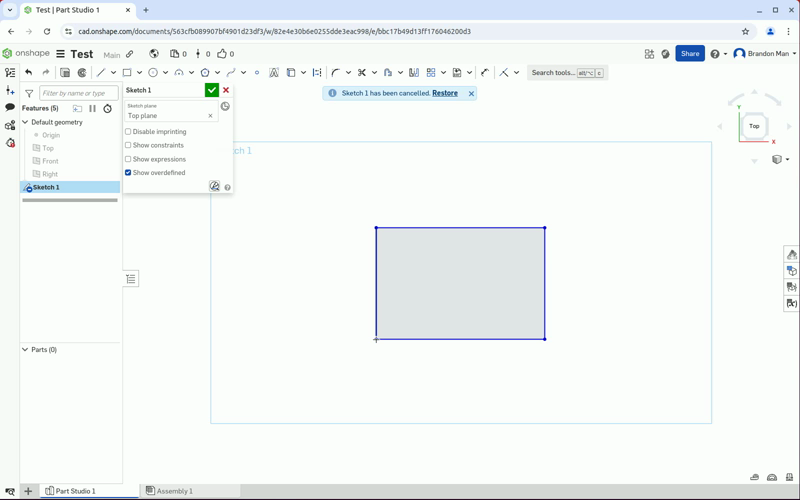
mouse_move(461, 282)
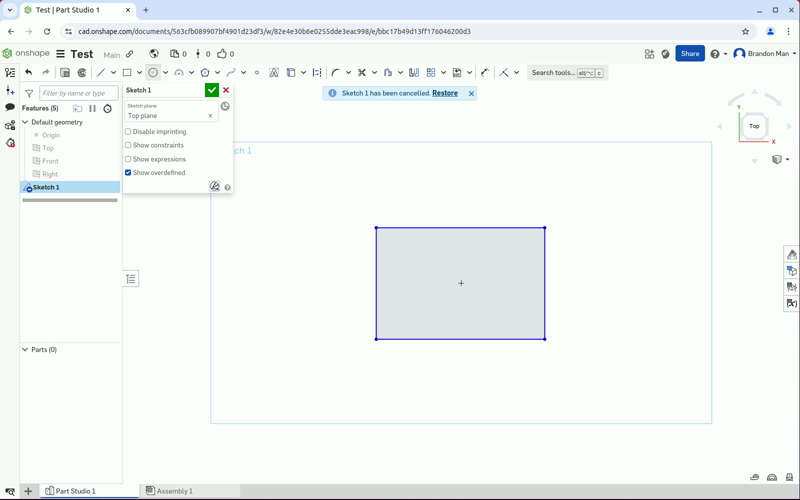
click(461, 282)
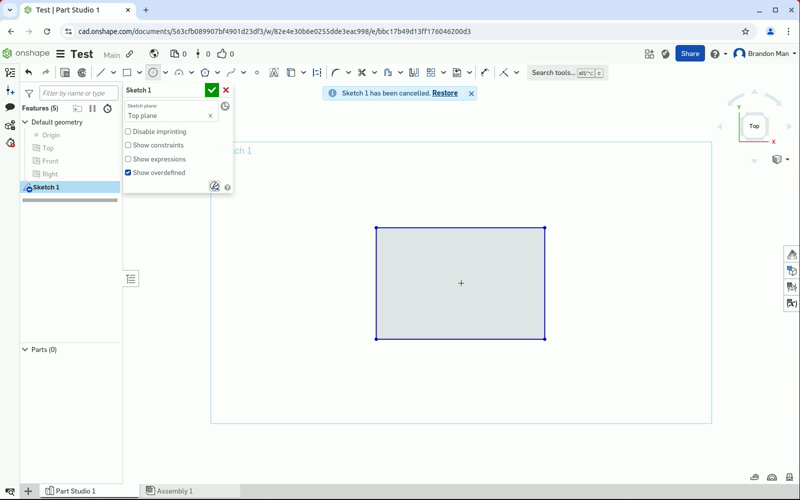
key_up(shift)
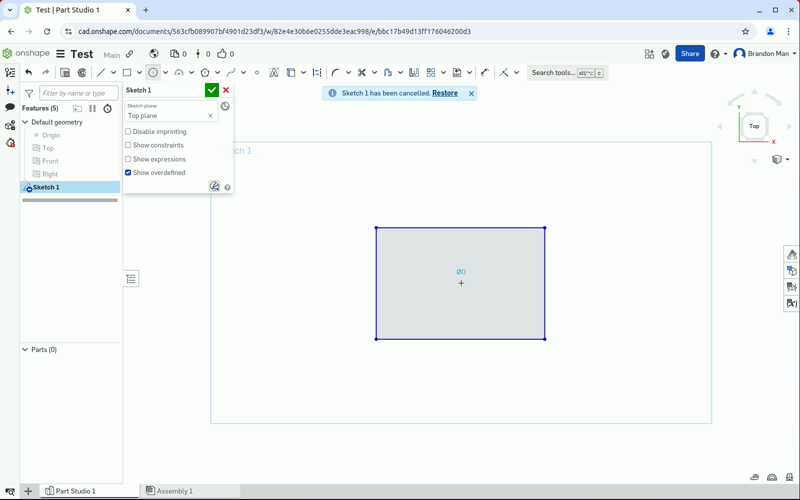
mouse_move(489, 282)
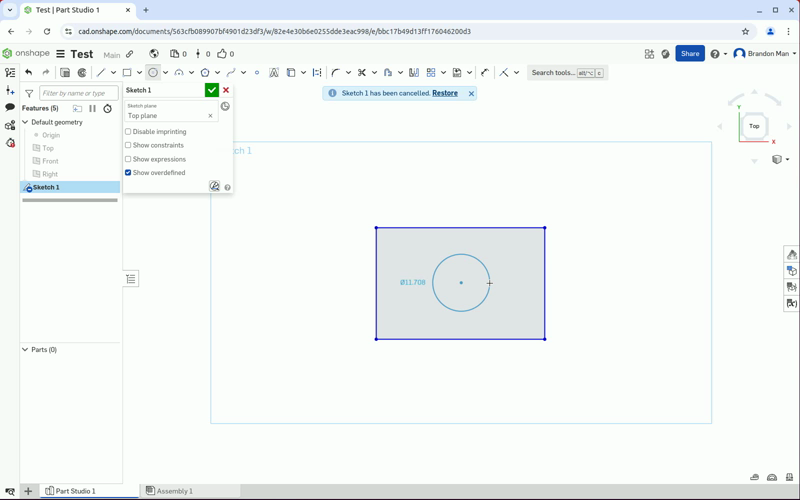
click(489, 282)
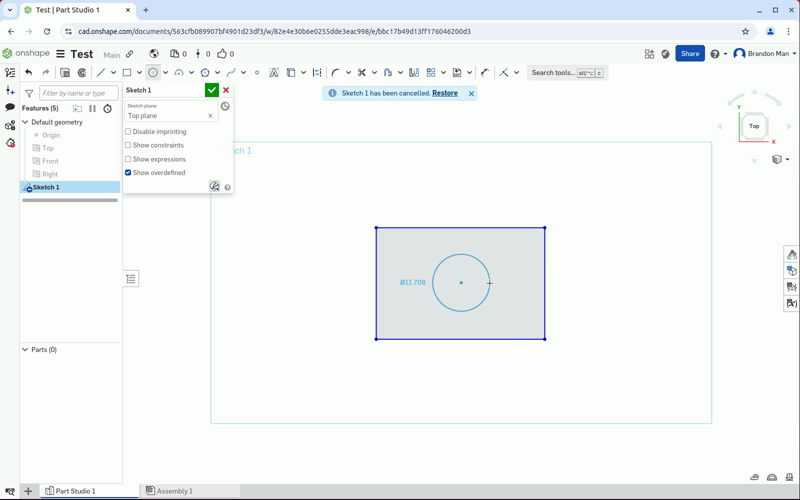
key(esc)
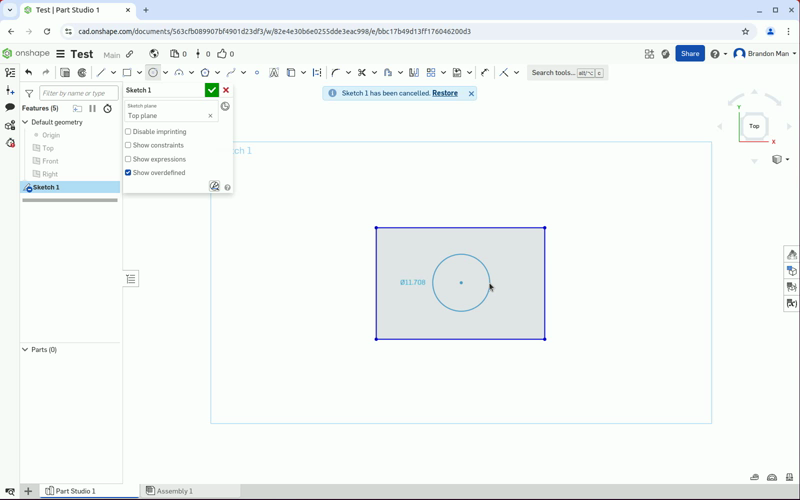
mouse_move(396, 278)
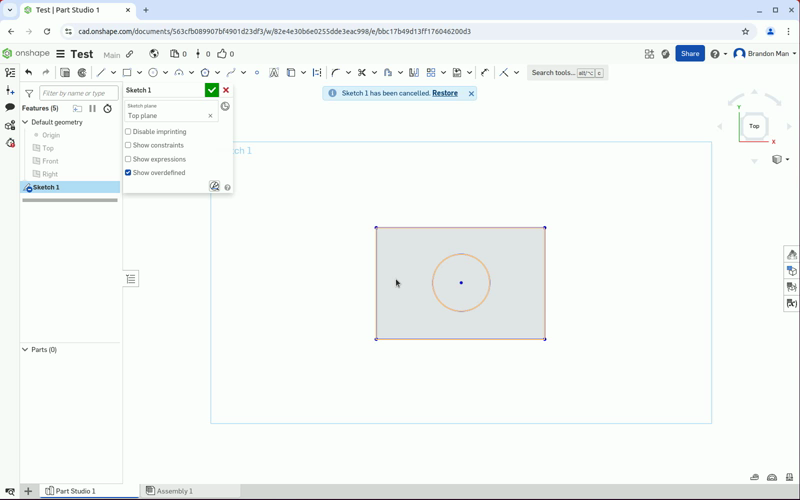
click(396, 278)
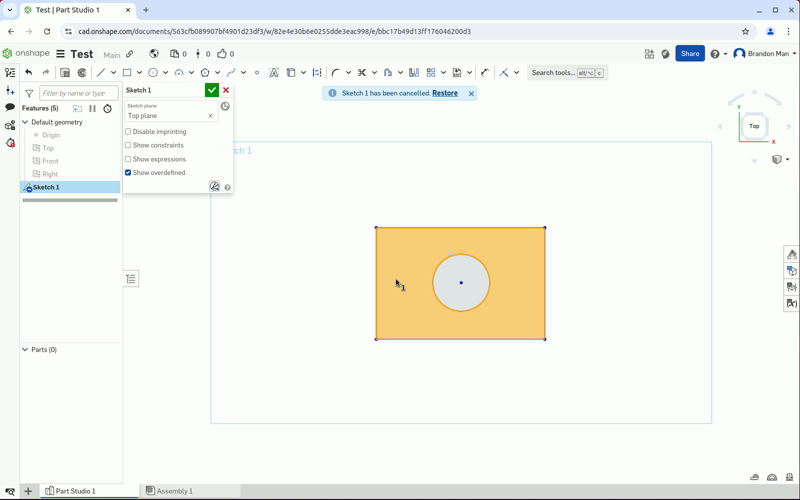
mouse_move(73, 352)
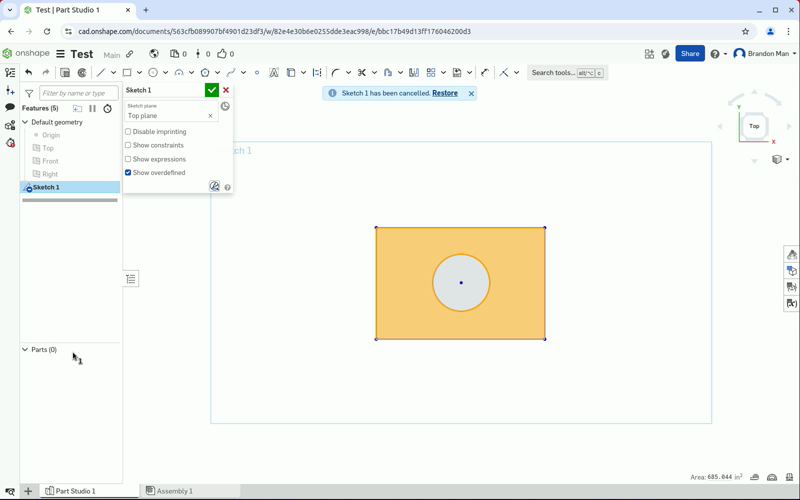
key(shift+y)
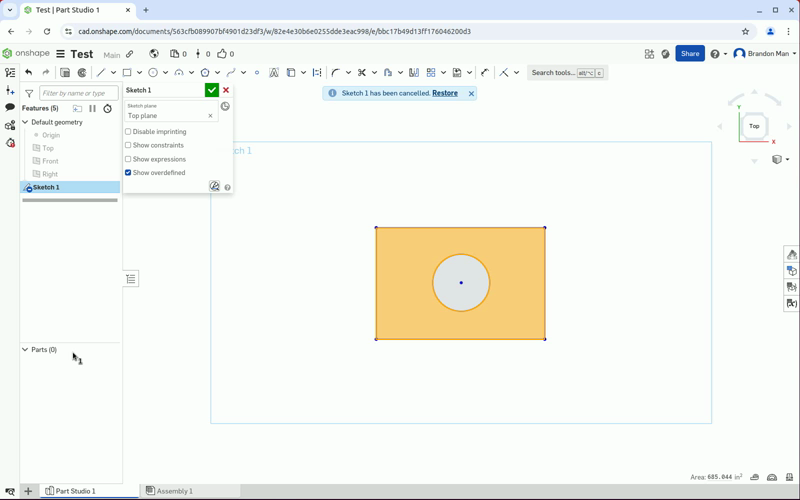
key(shift+e)
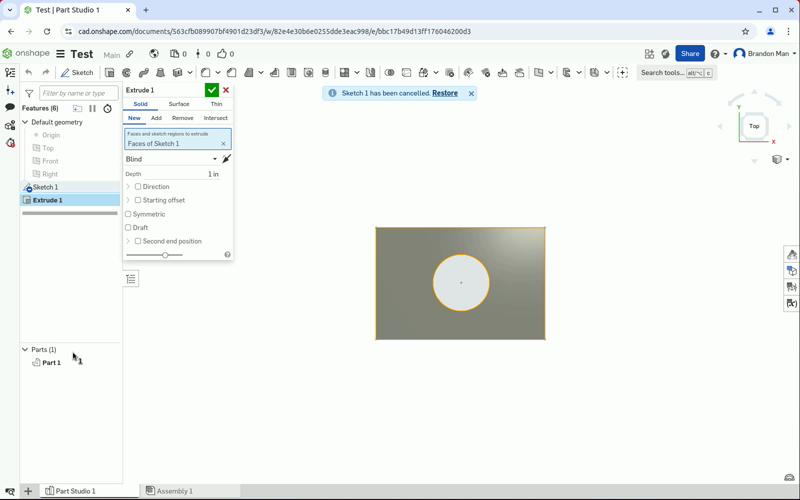
mouse_move(143, 106)
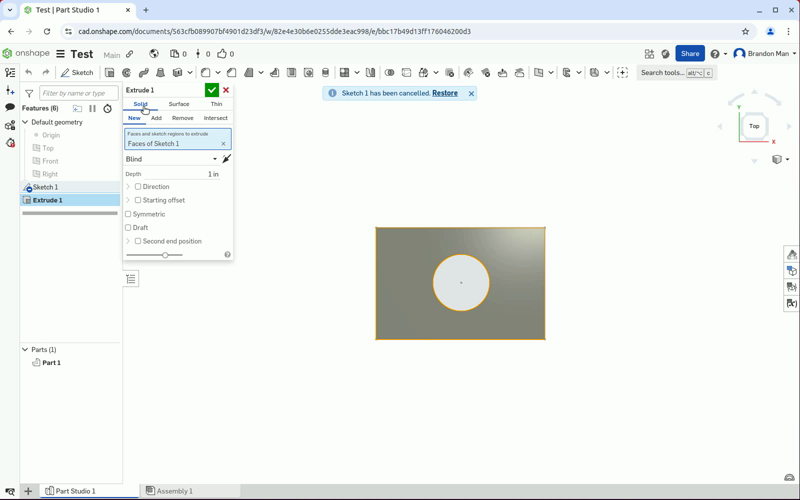
click(143, 106)
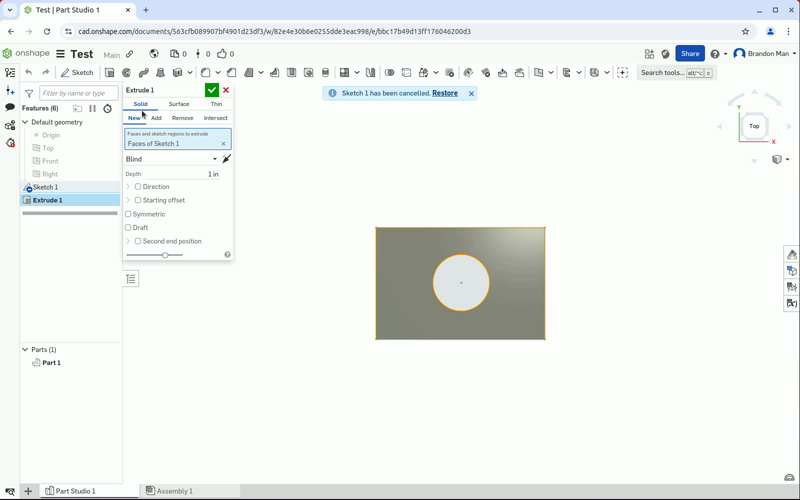
mouse_move(137, 120)
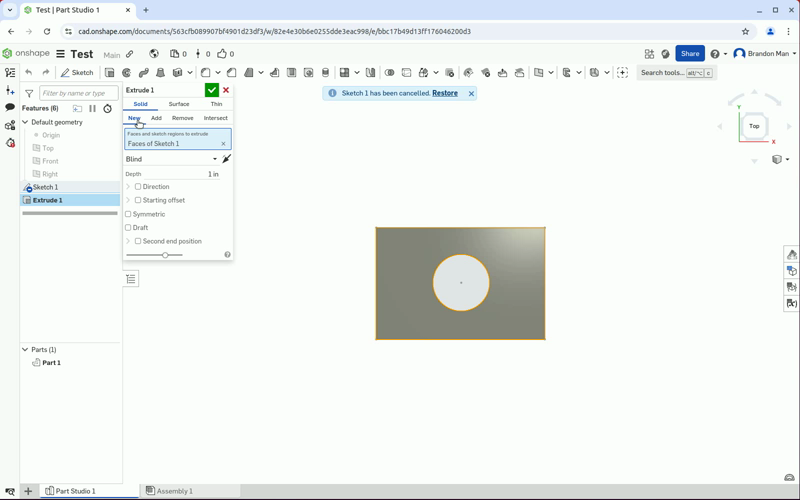
click(137, 120)
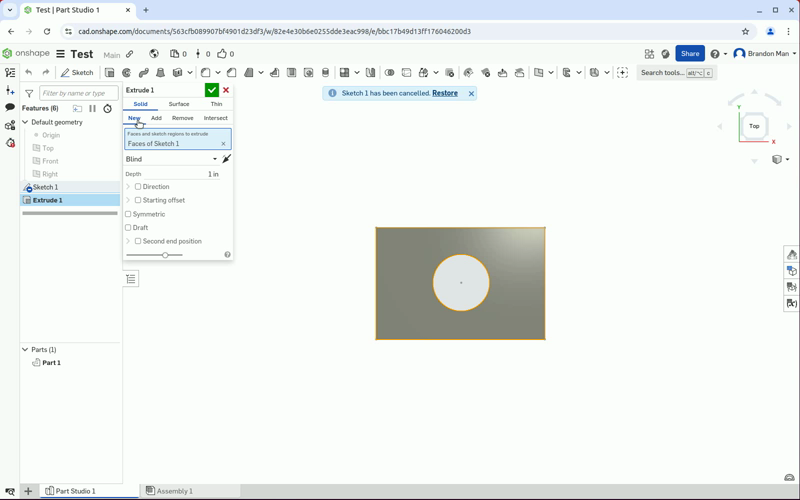
key(tab, 4)
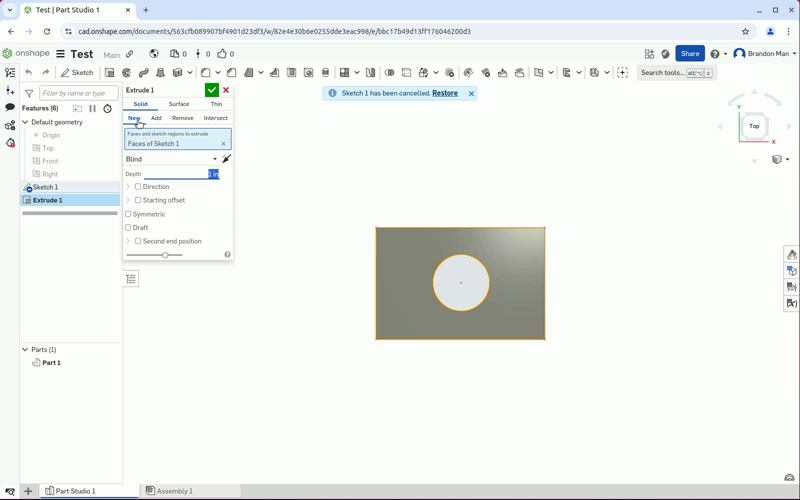
text(5.777)
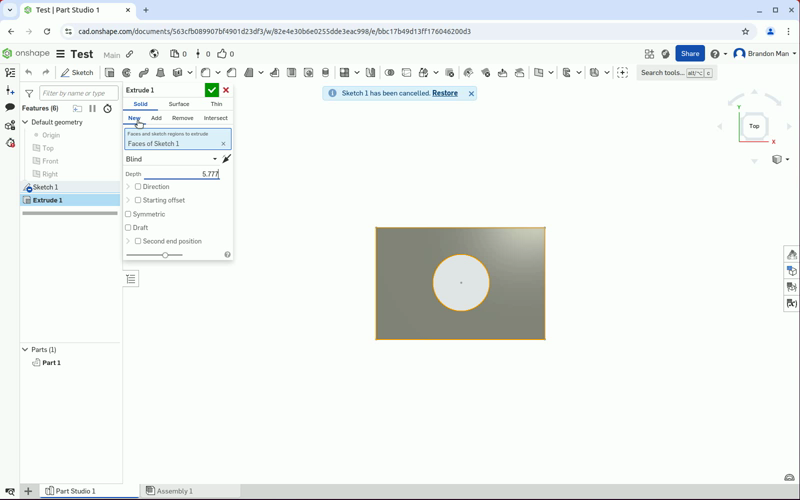
key(enter)
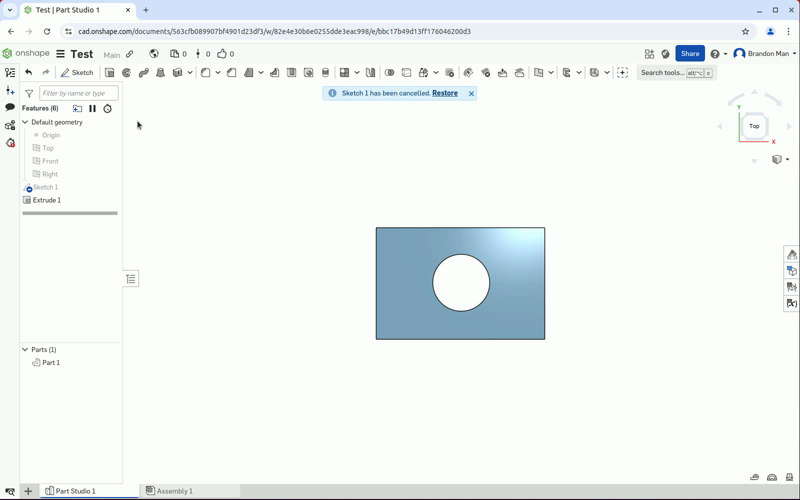
key(shift+h)
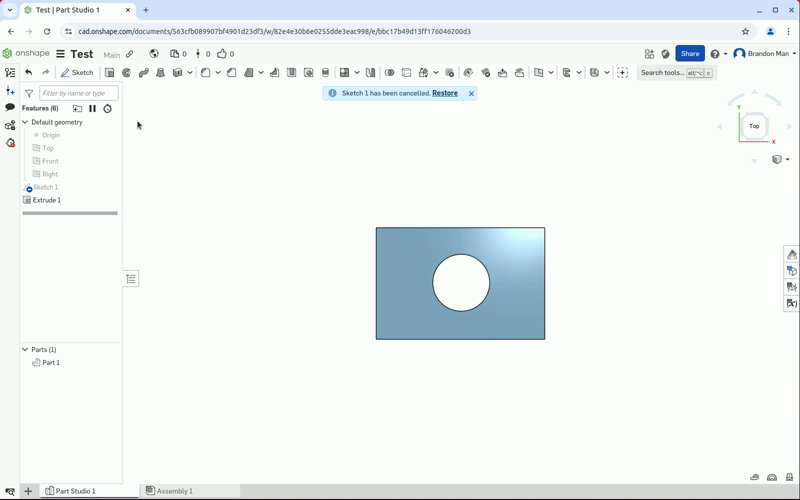
key(shift+h)
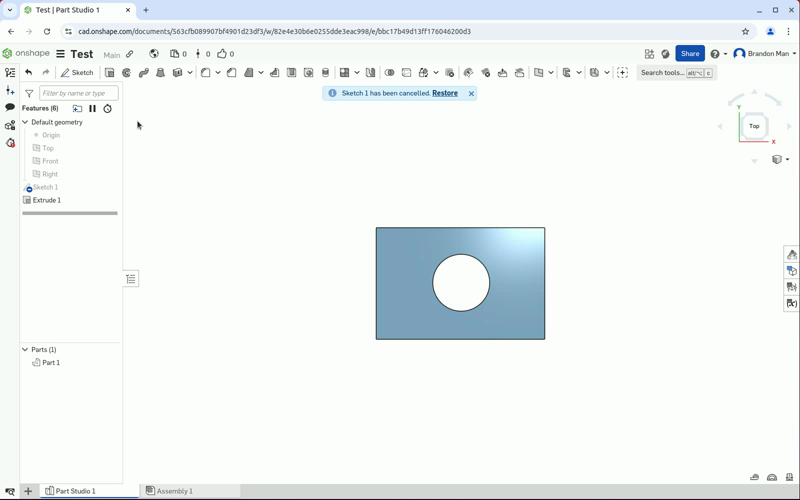
mouse_move(73, 189)
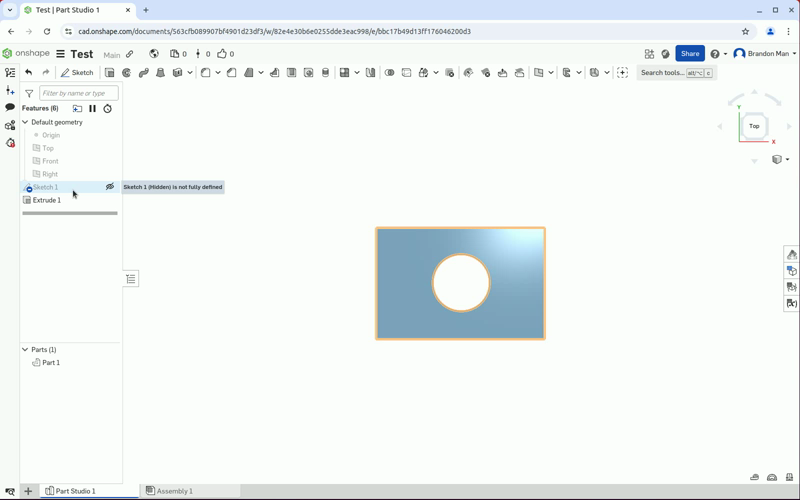
click(73, 189)
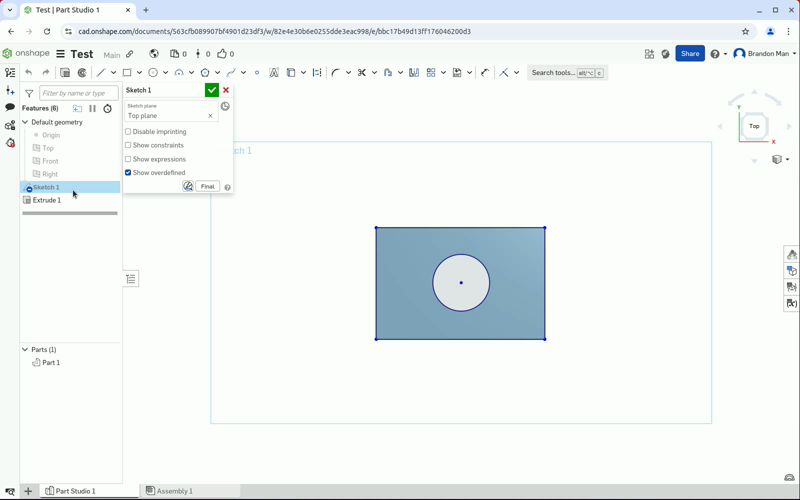
mouse_move(229, 92)
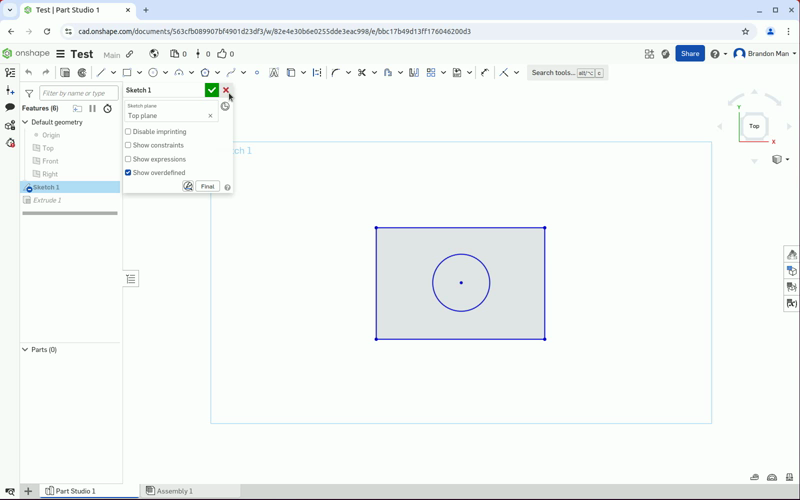
click(229, 92)
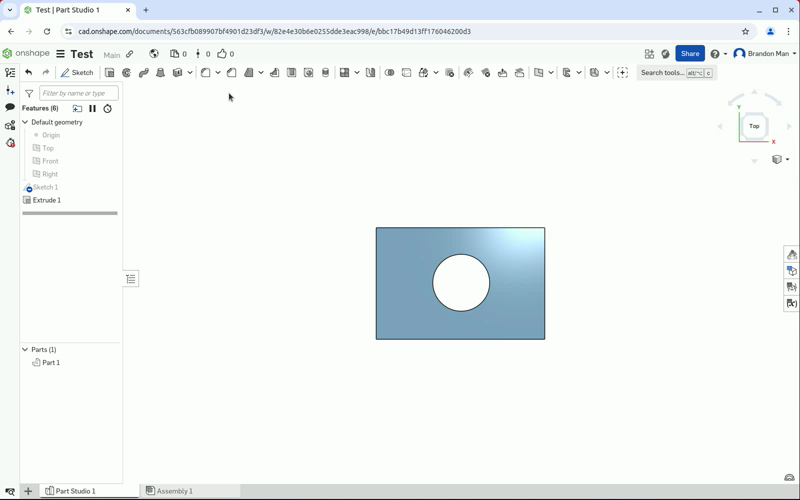
mouse_move(541, 75)
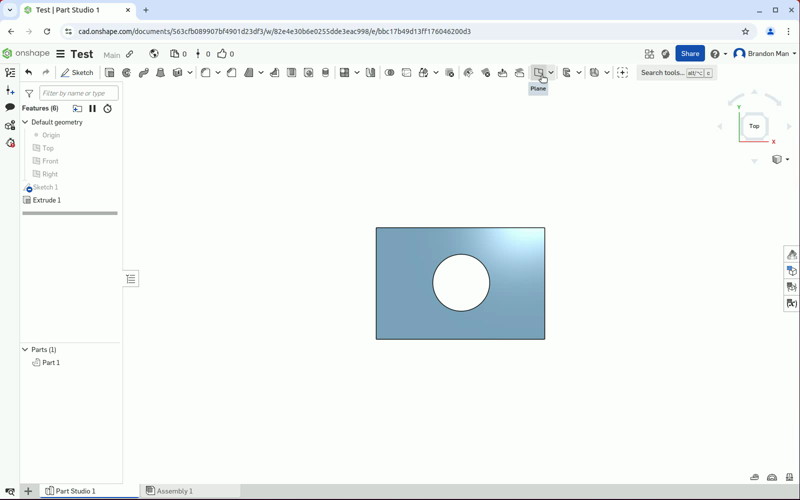
click(541, 75)
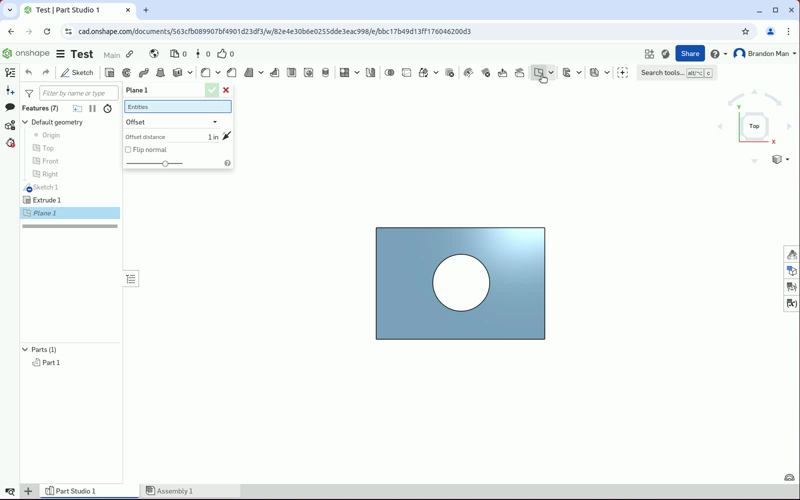
mouse_move(73, 150)
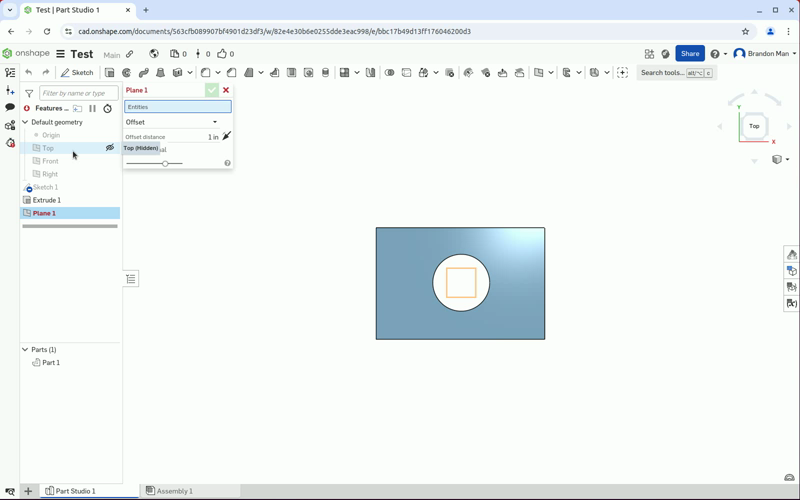
click(73, 150)
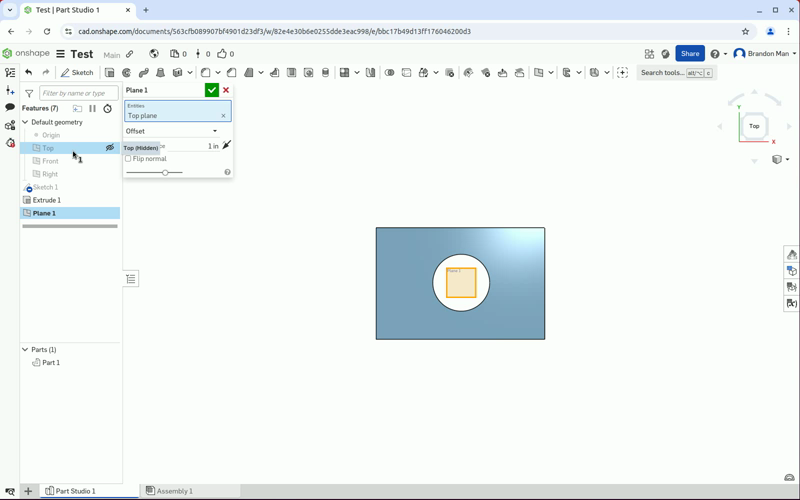
key(tab, 2)
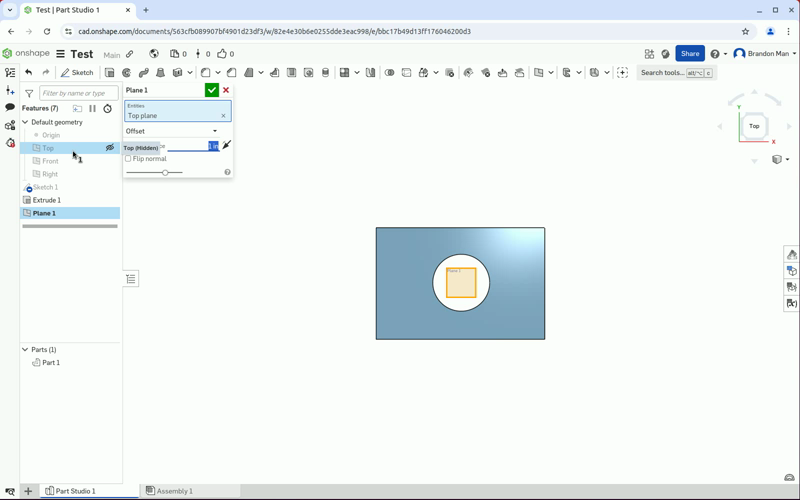
text(5.792)
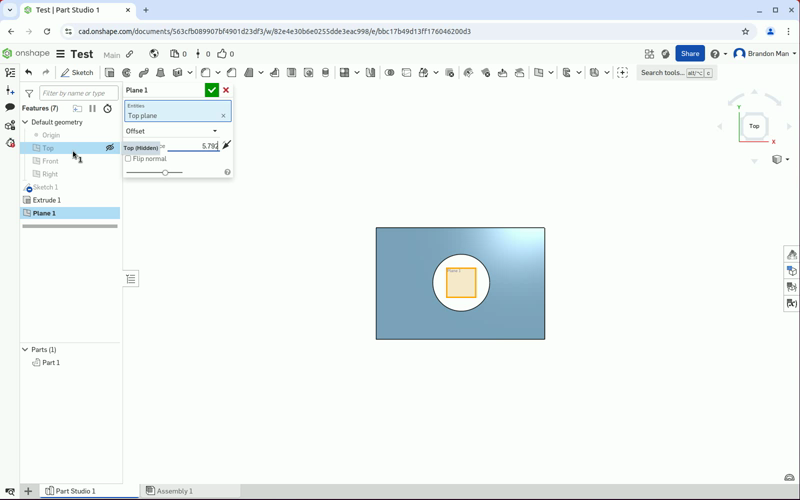
key(enter, 2)
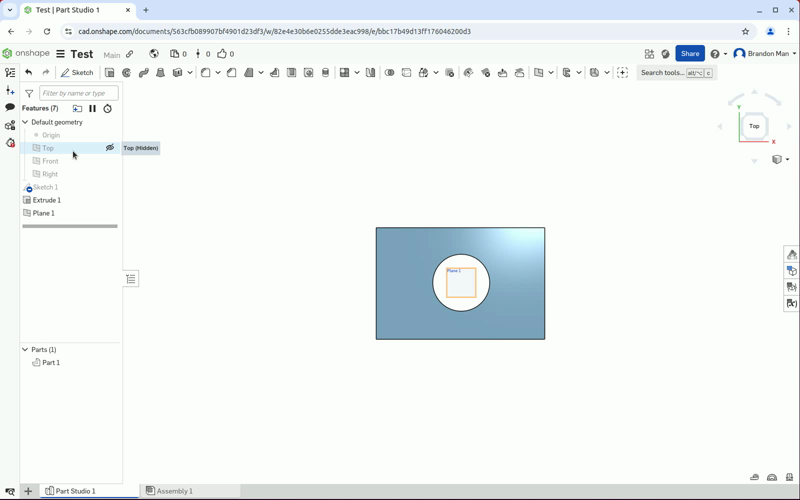
key(shift+s)
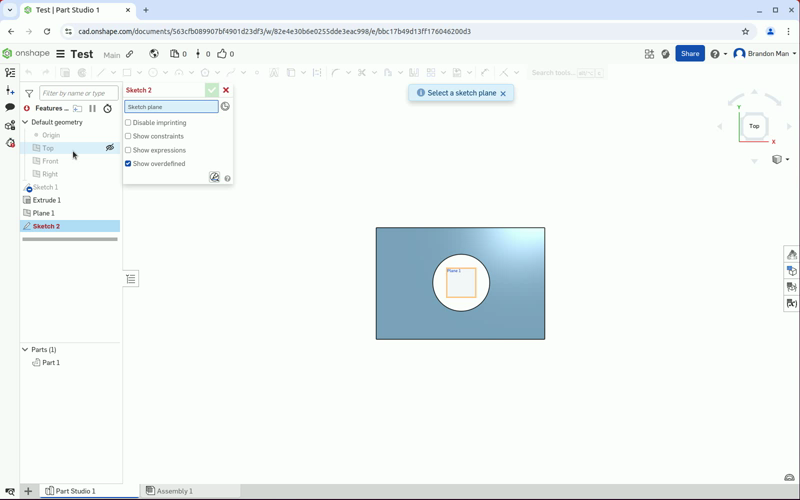
mouse_move(73, 215)
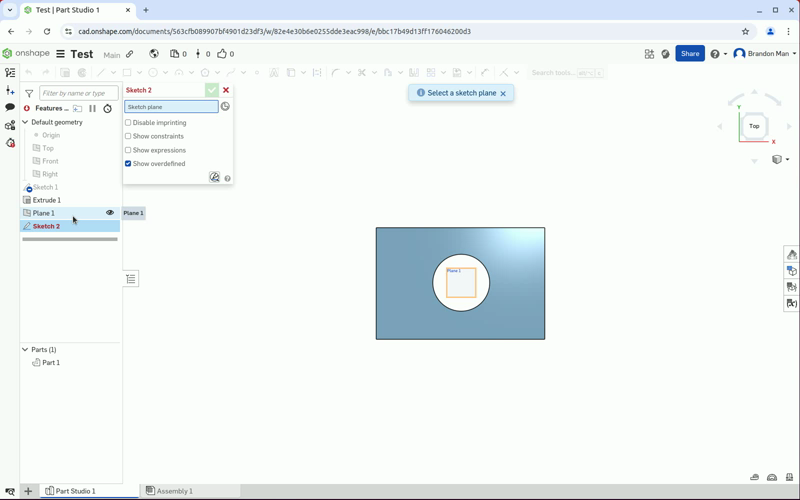
click(73, 215)
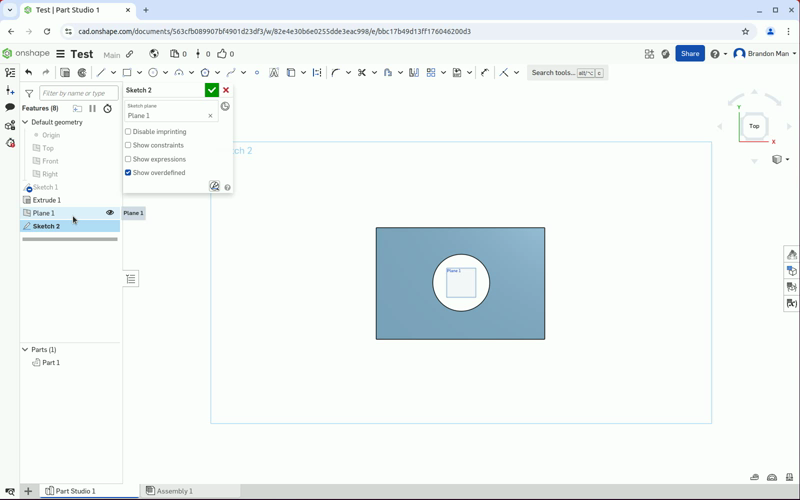
mouse_move(73, 352)
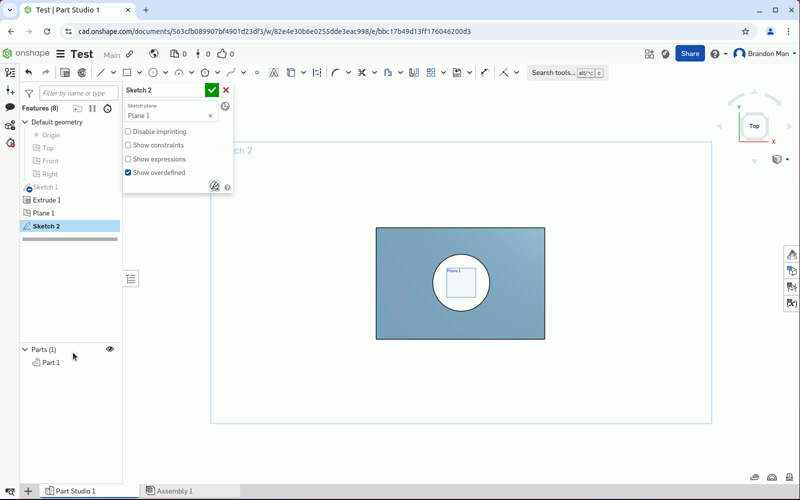
key(y)
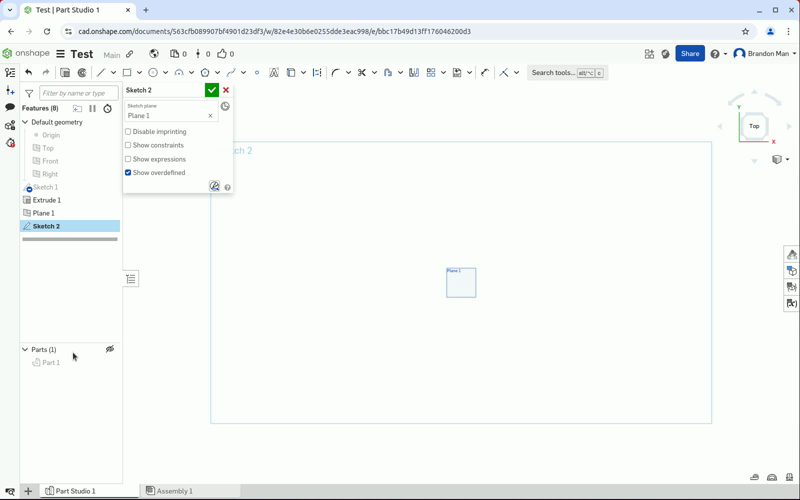
key(l)
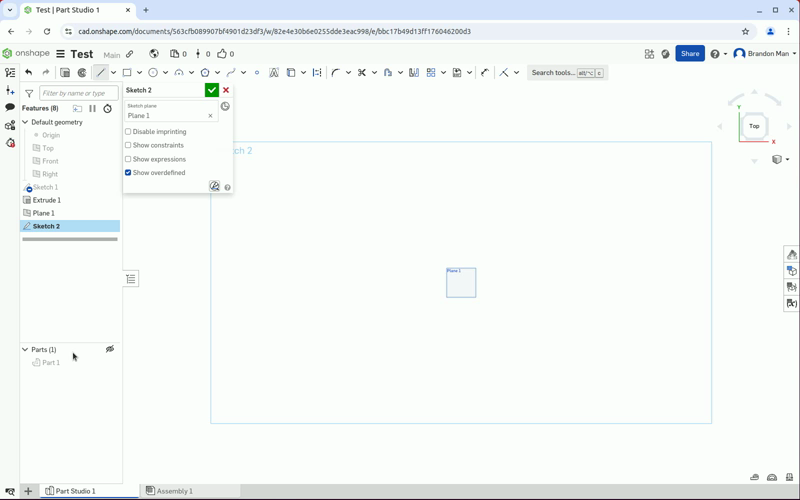
key_down(shift)
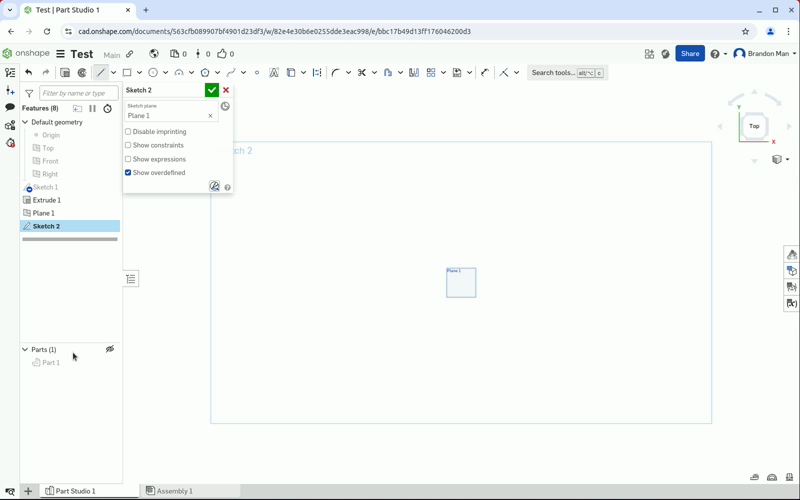
mouse_move(446, 339)
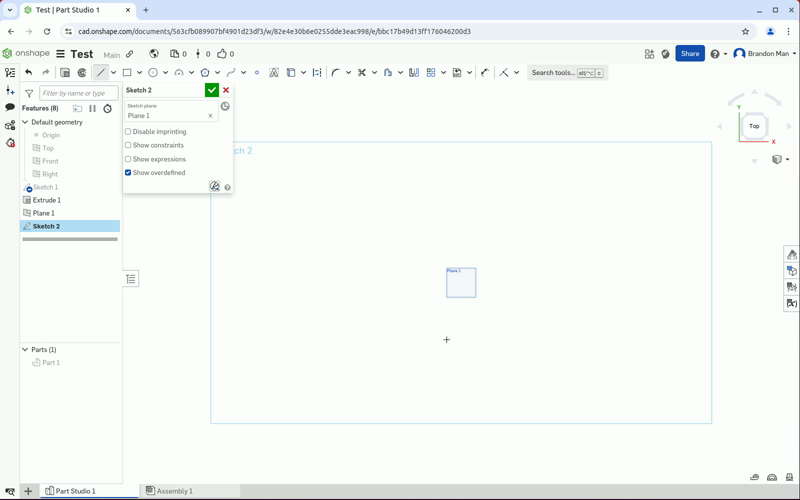
click(446, 339)
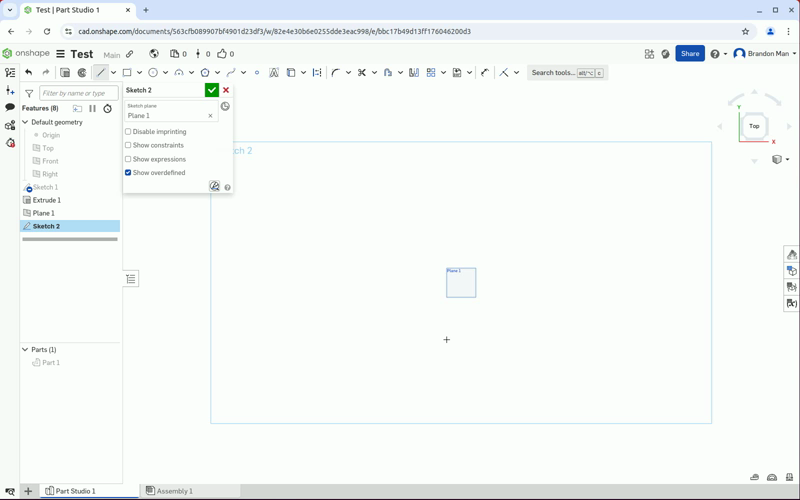
key_up(shift)
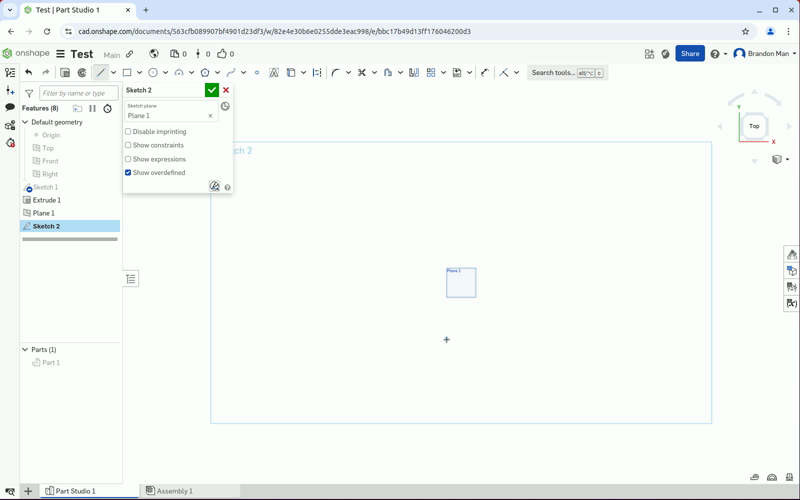
key_down(shift)
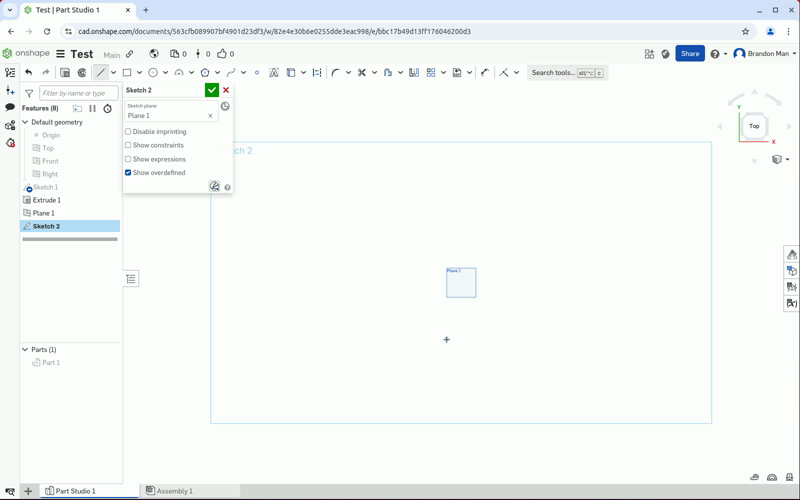
mouse_move(476, 339)
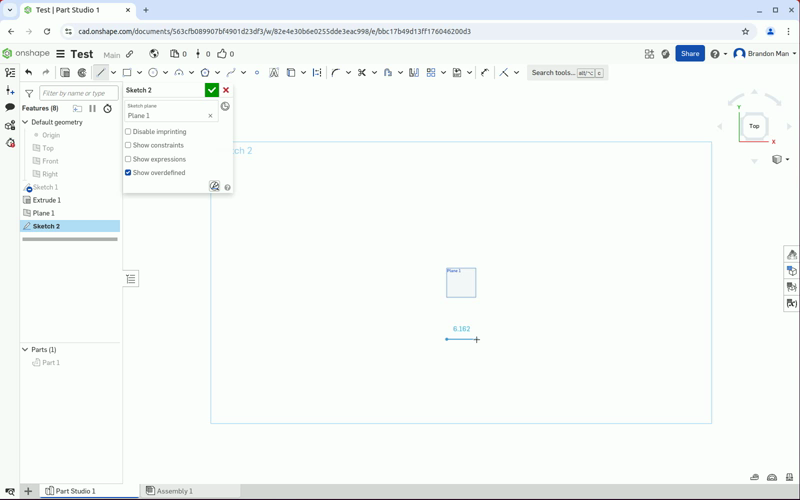
mouse_move(475, 339)
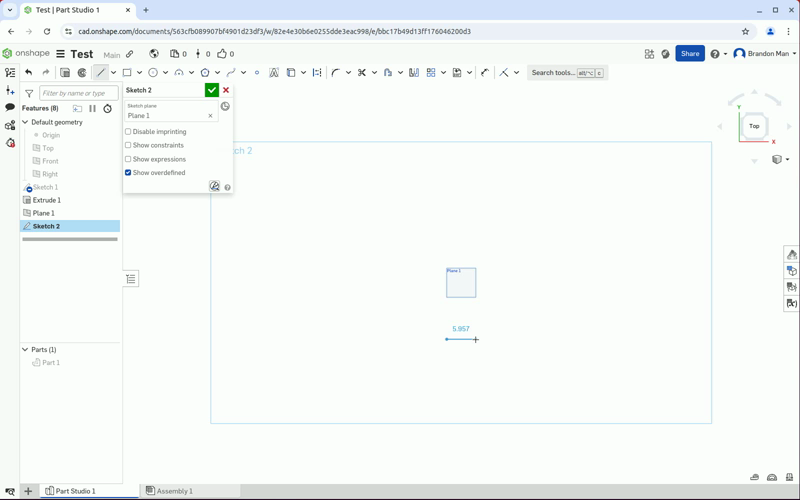
click(475, 339)
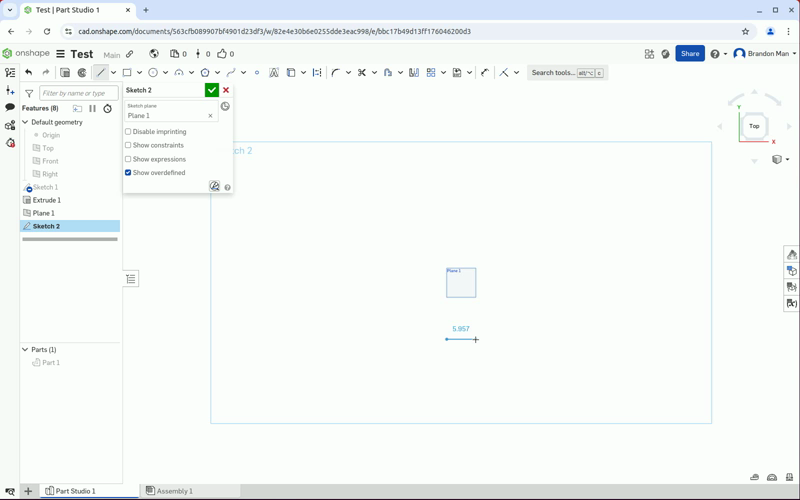
key_up(shift)
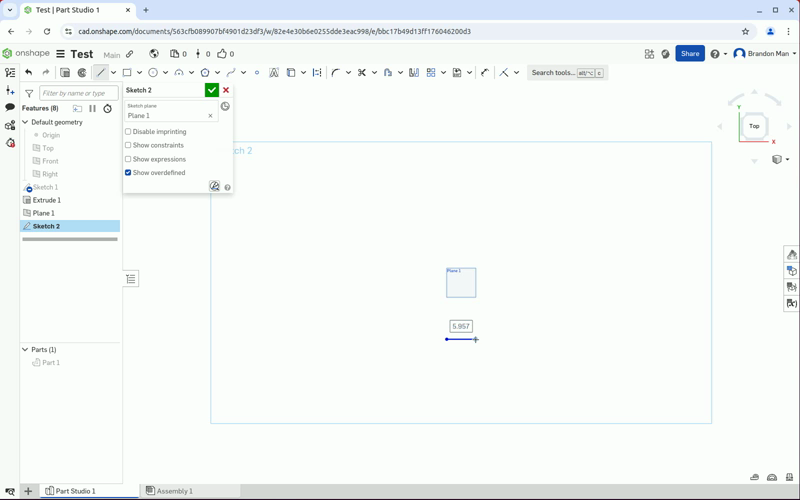
key_down(shift)
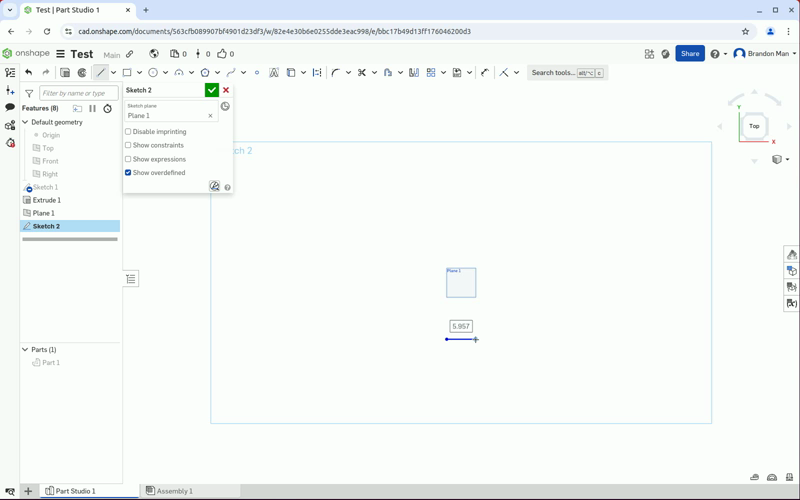
mouse_move(505, 339)
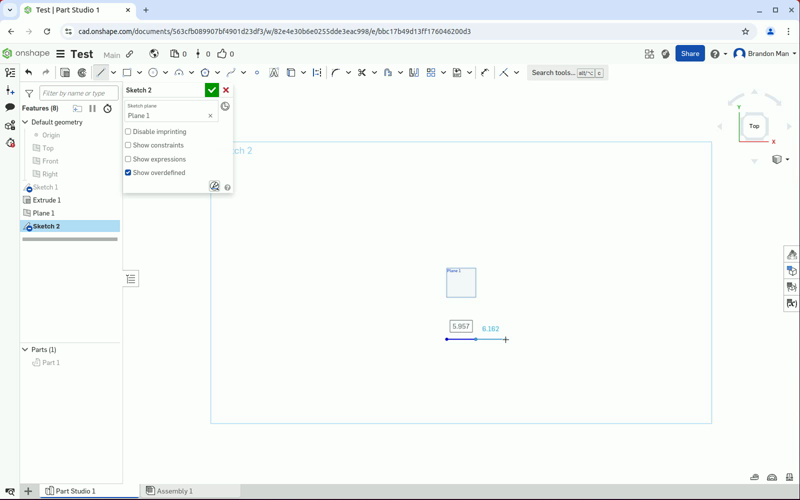
mouse_move(475, 306)
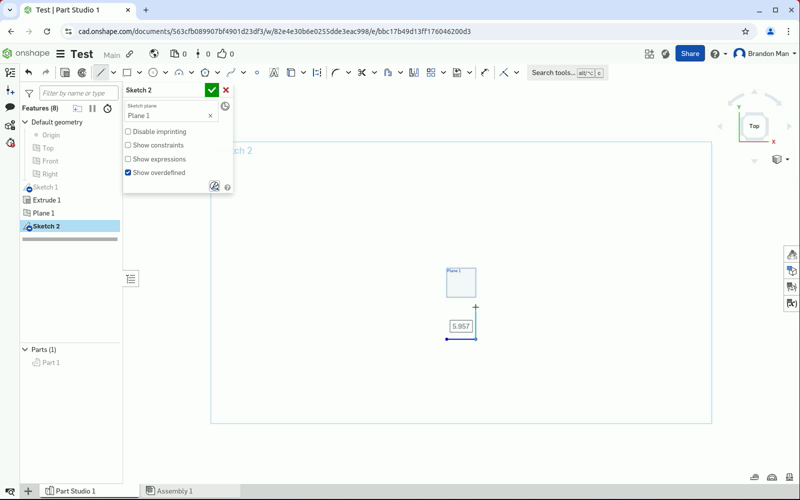
click(475, 306)
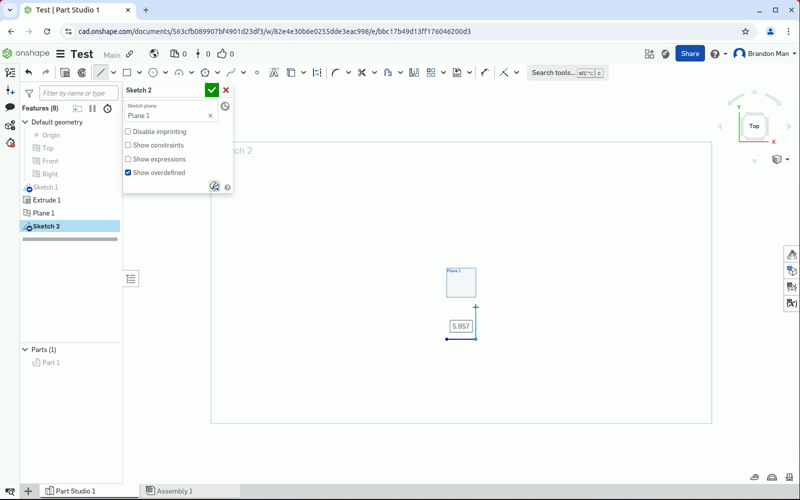
key_up(shift)
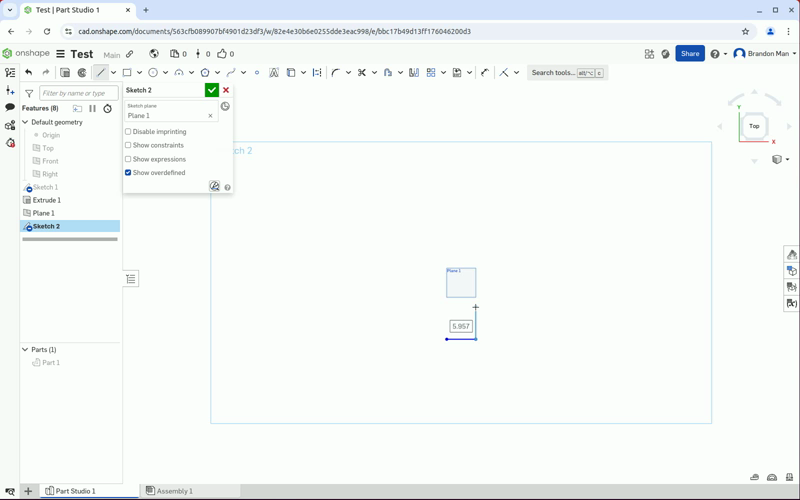
key(esc)
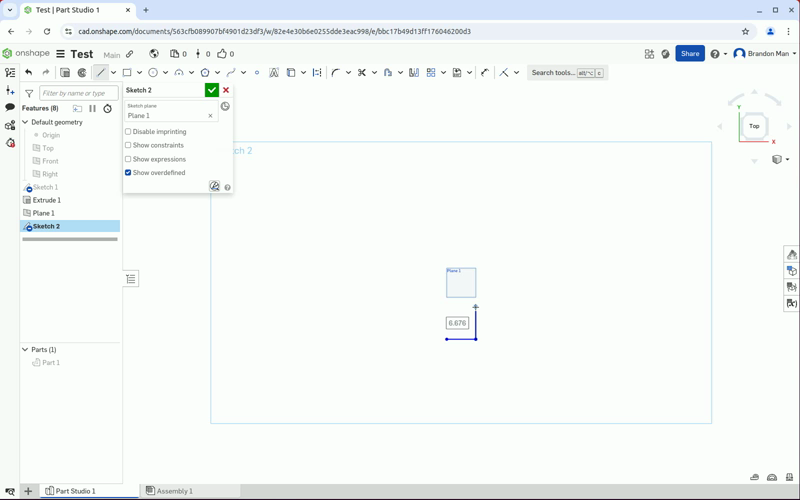
key(a)
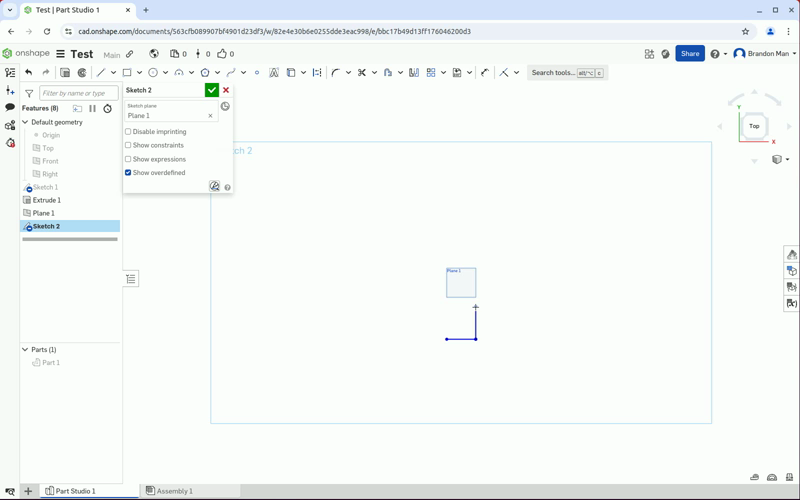
mouse_move(475, 306)
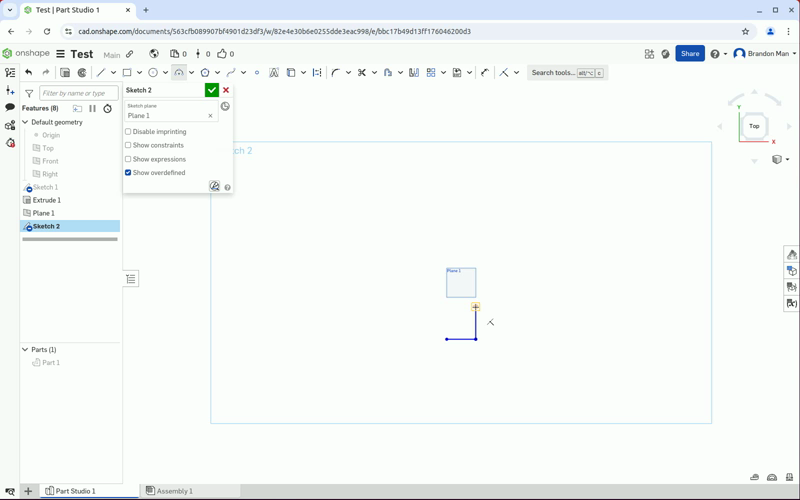
click(475, 306)
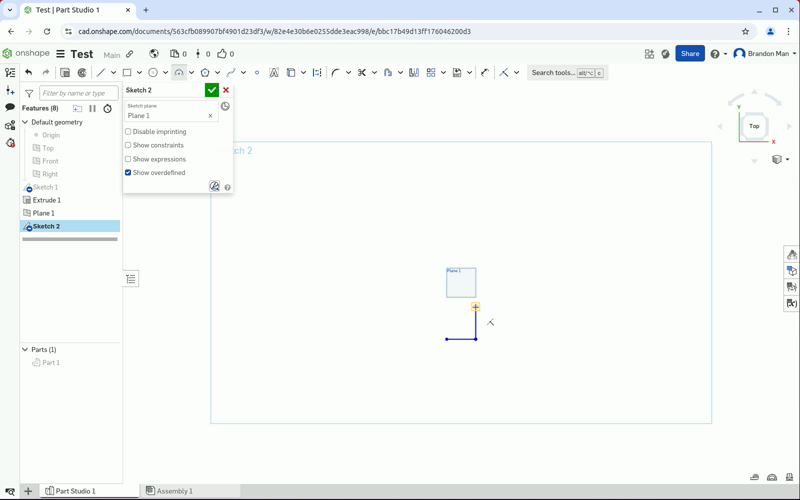
key_down(shift)
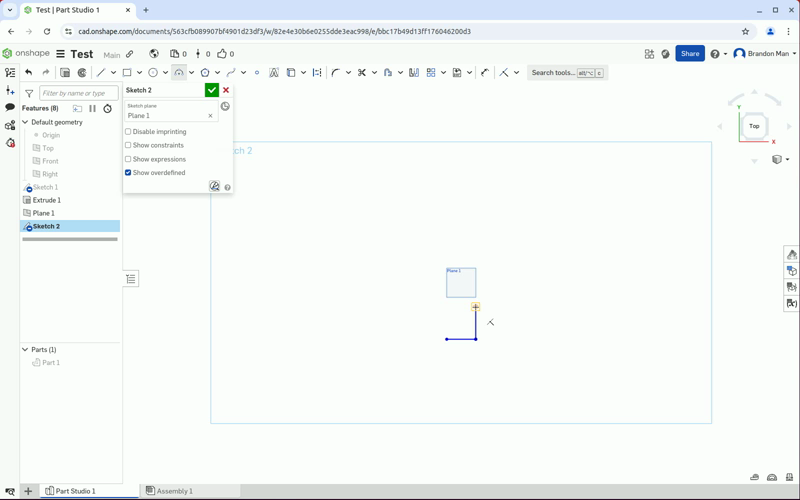
mouse_move(446, 306)
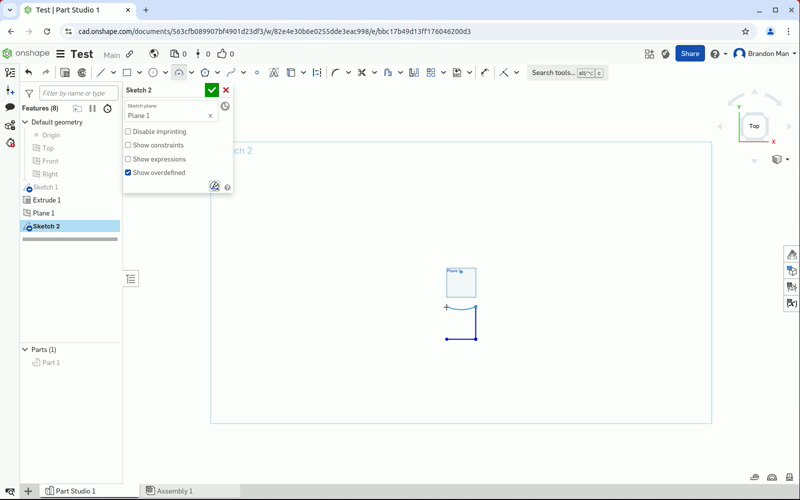
click(446, 306)
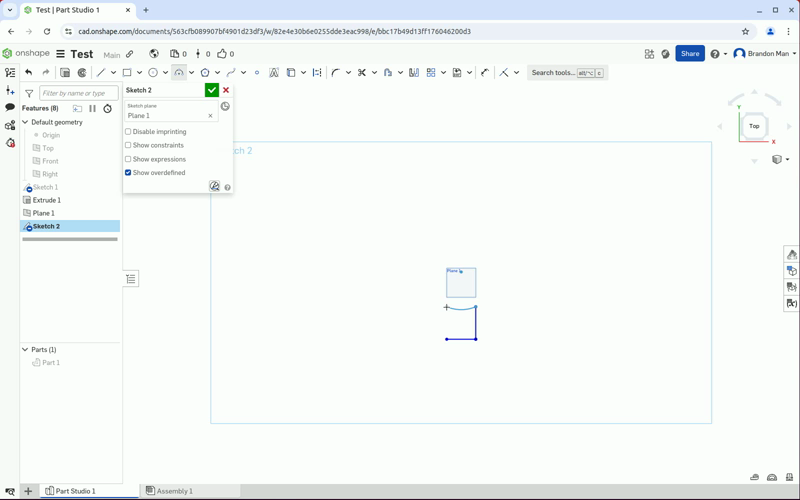
mouse_move(461, 310)
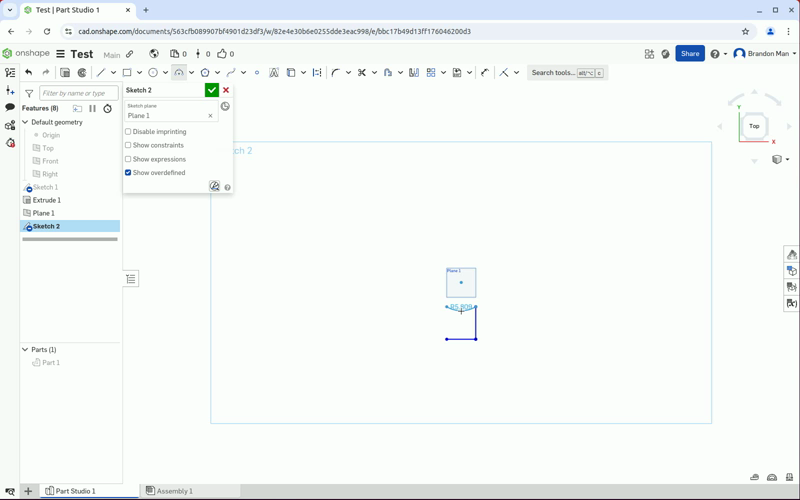
click(461, 310)
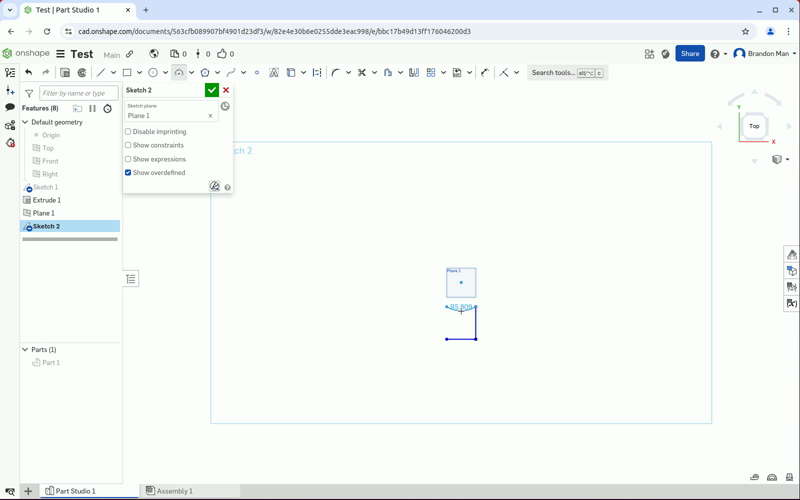
key_up(shift)
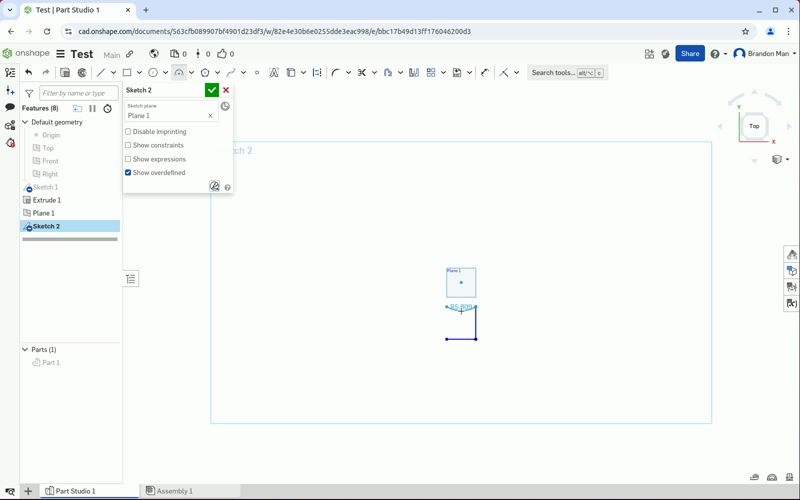
key(esc)
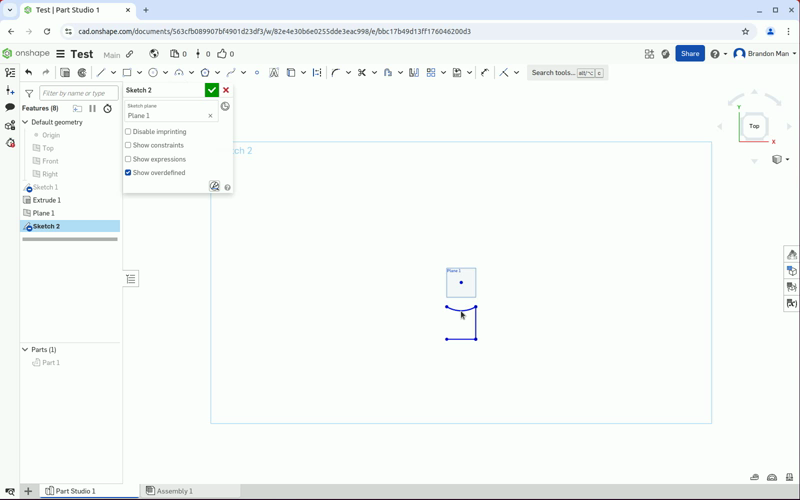
key(l)
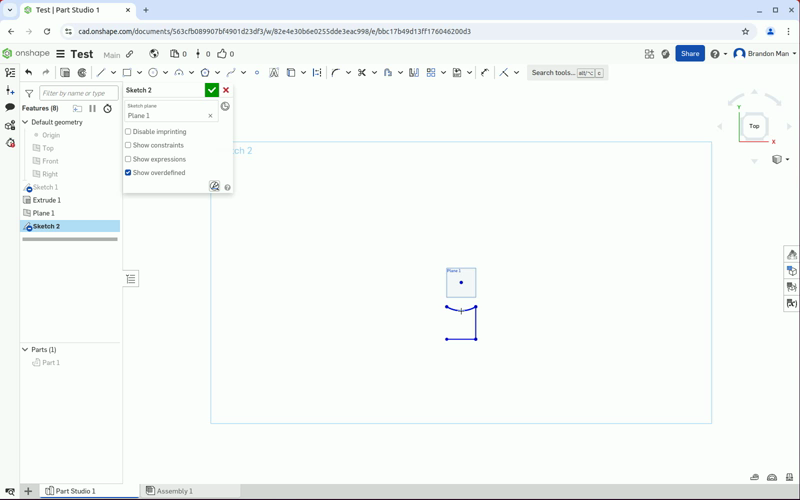
mouse_move(446, 306)
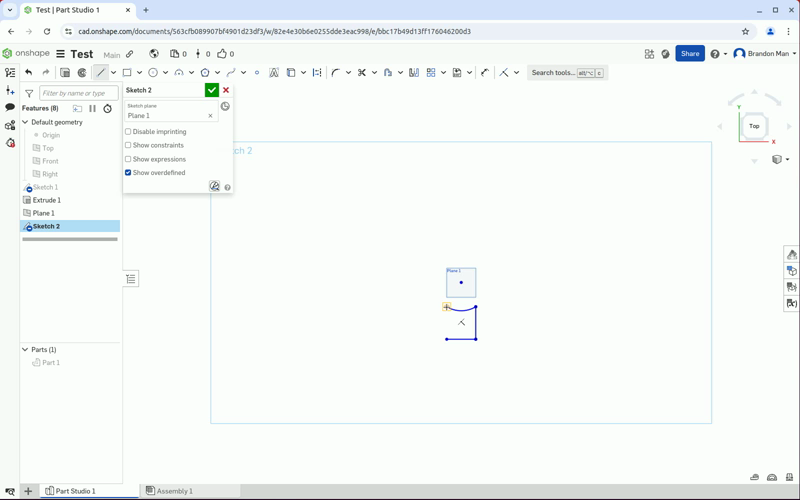
click(446, 306)
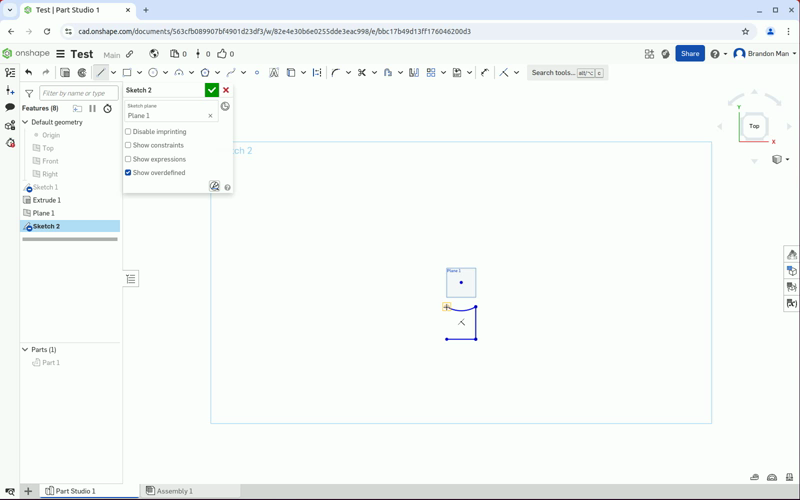
mouse_move(476, 306)
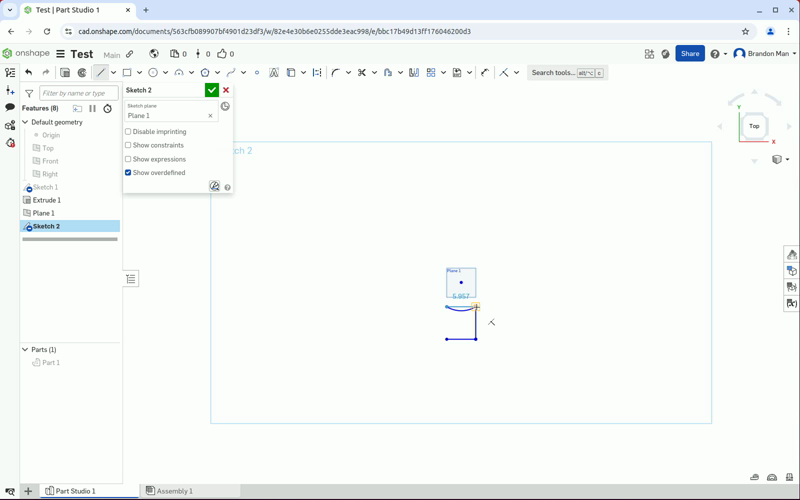
key_down(shift)
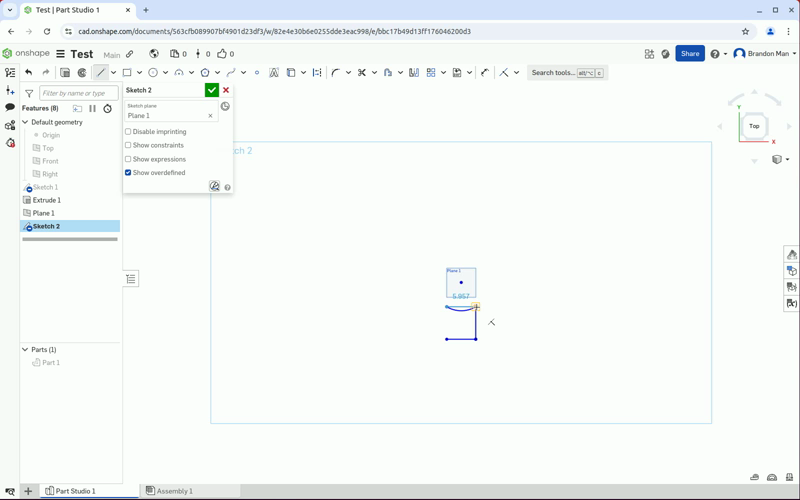
mouse_move(446, 339)
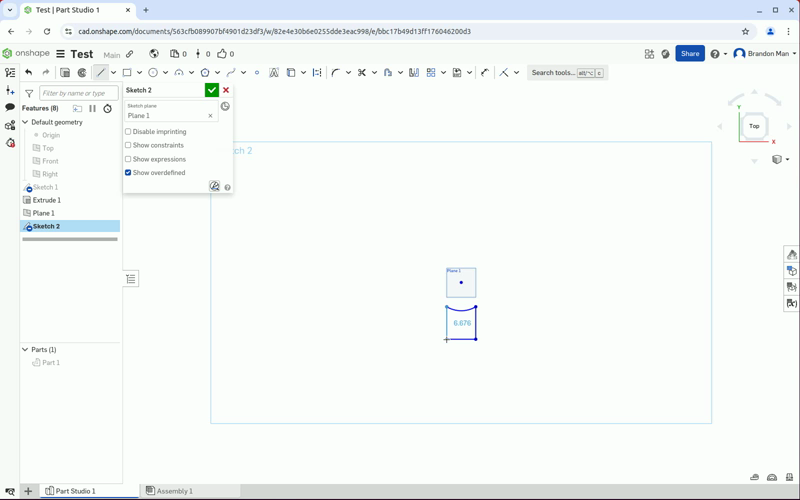
key_up(shift)
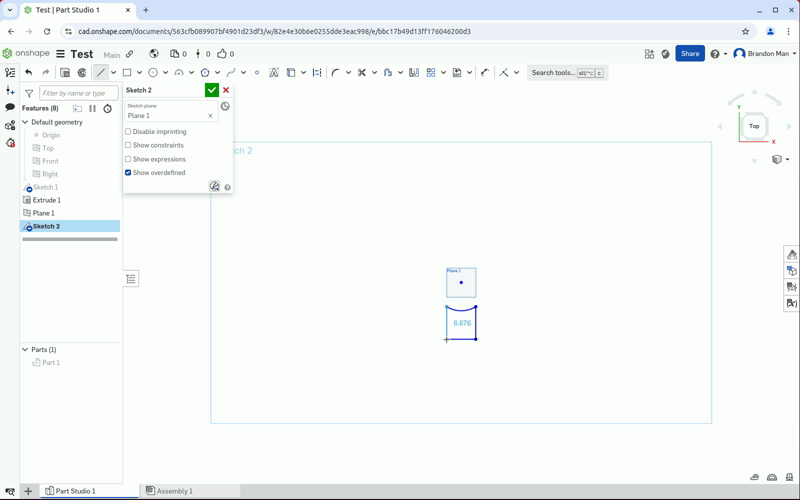
click(446, 339)
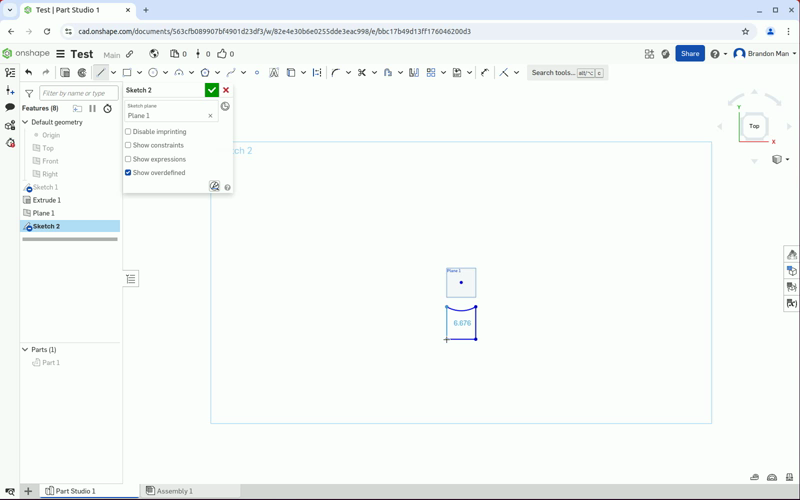
key(esc)
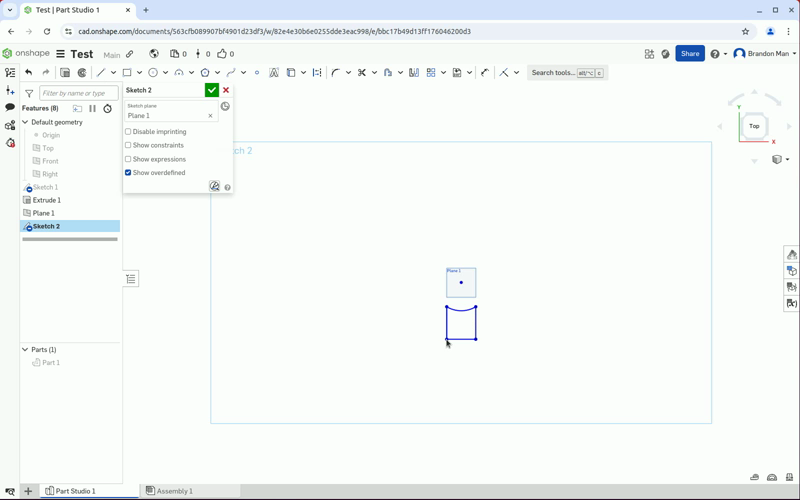
mouse_move(469, 334)
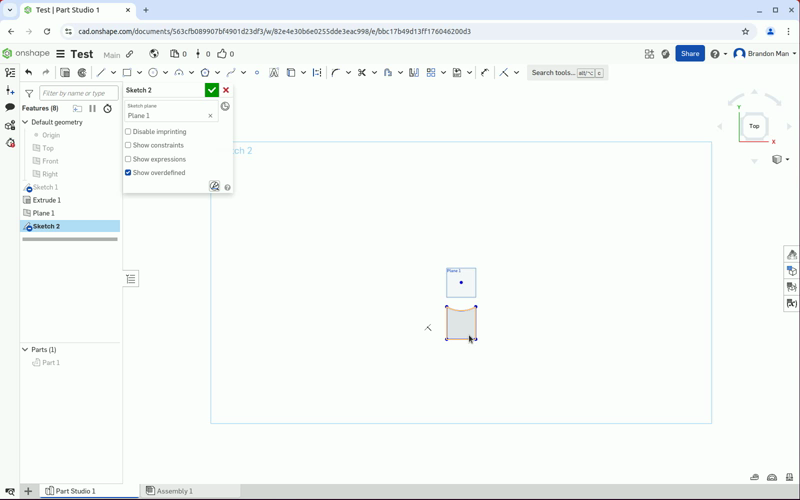
scroll(6)
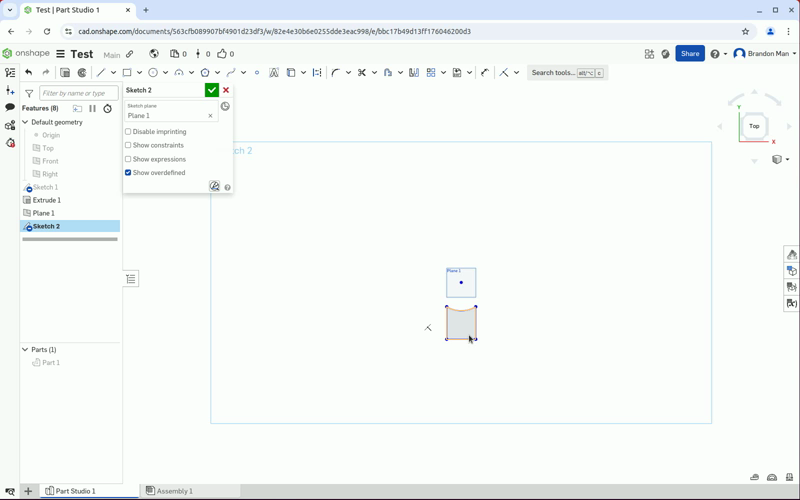
scroll(6)
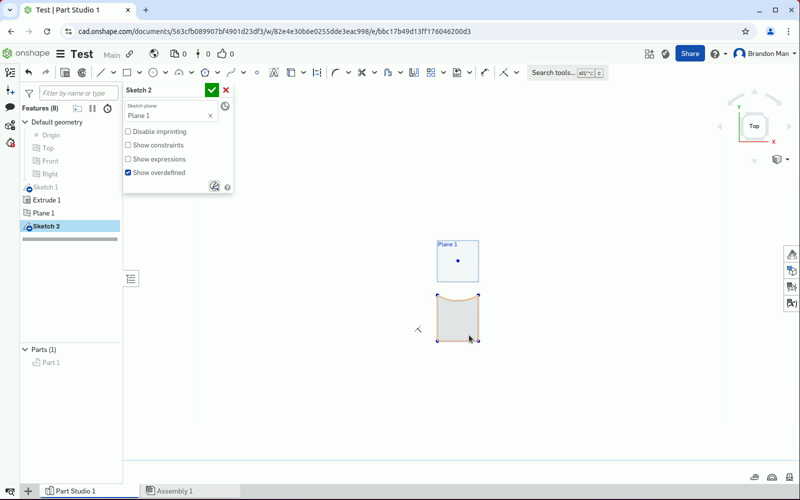
scroll(6)
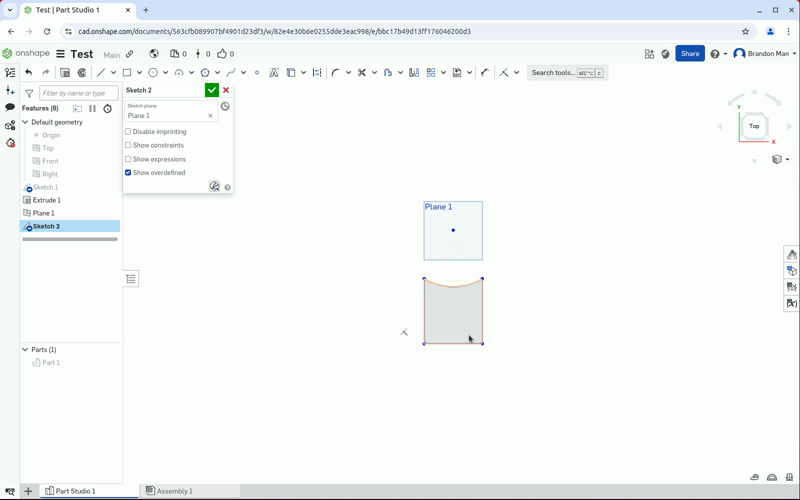
scroll(6)
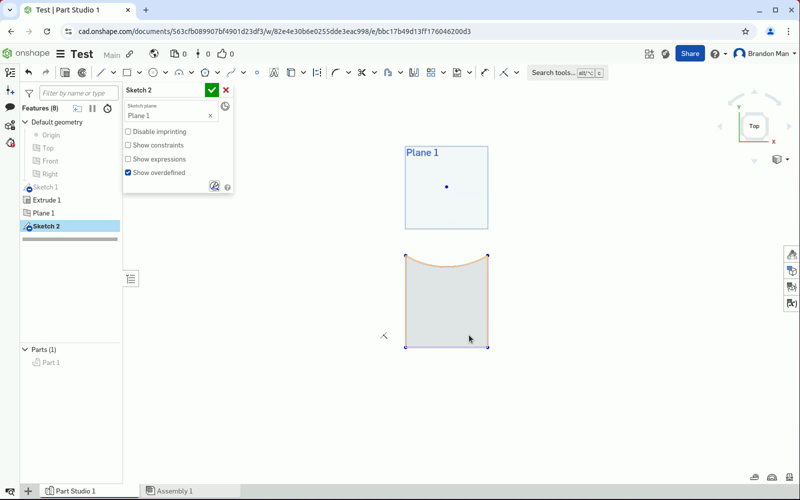
scroll(6)
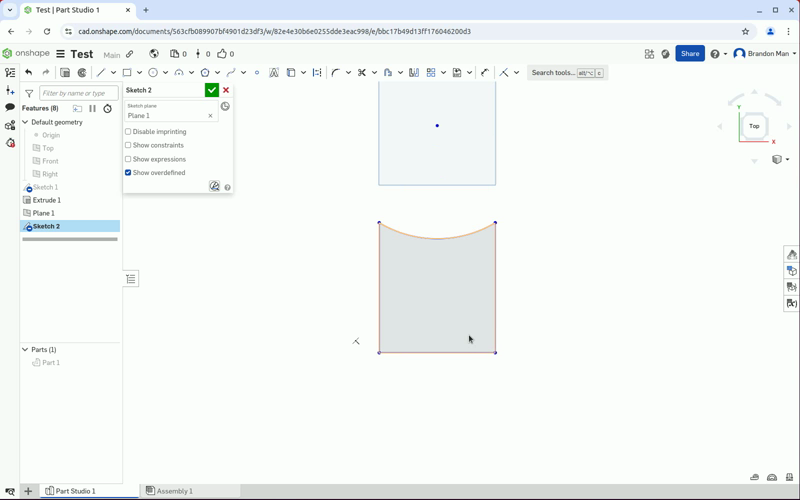
scroll(6)
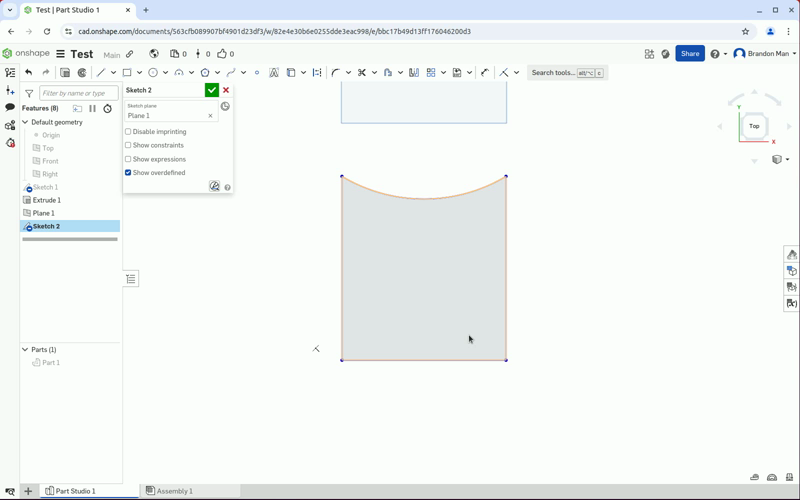
scroll(6)
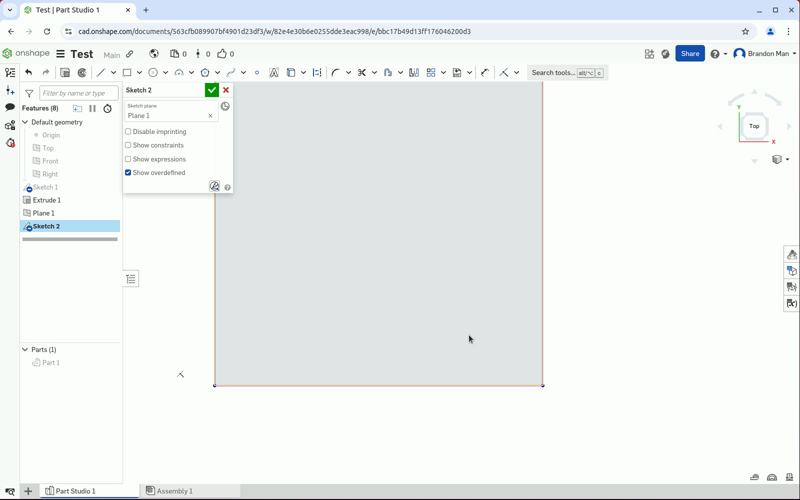
click(469, 334)
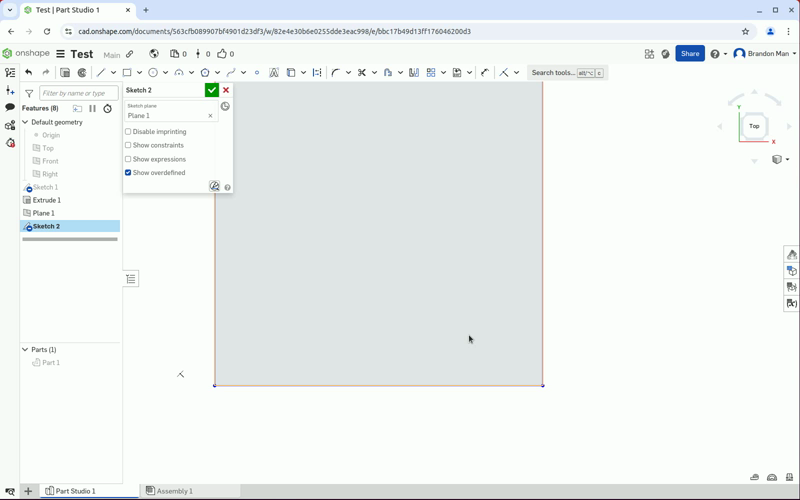
scroll(-6)
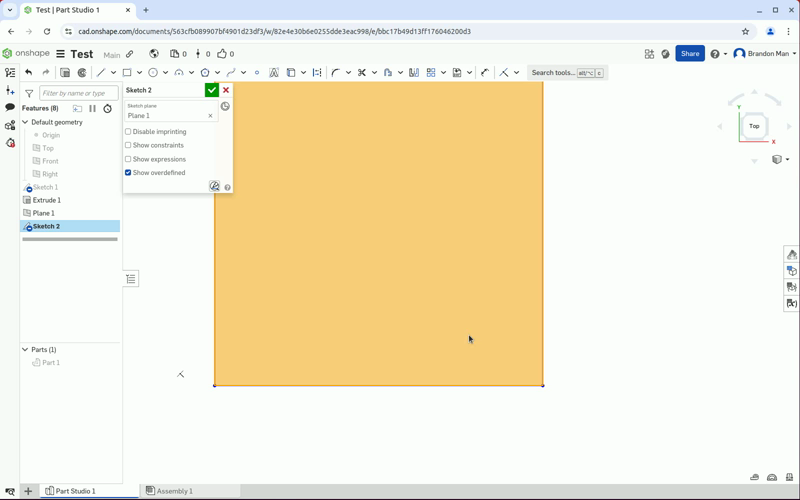
scroll(-6)
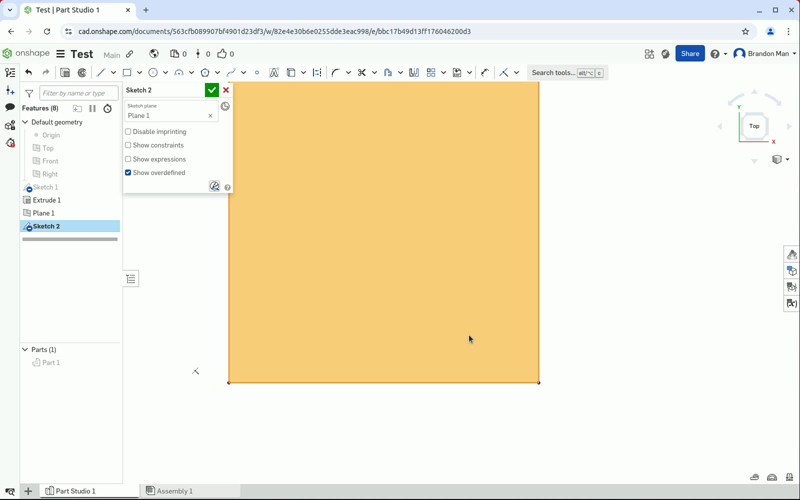
scroll(-6)
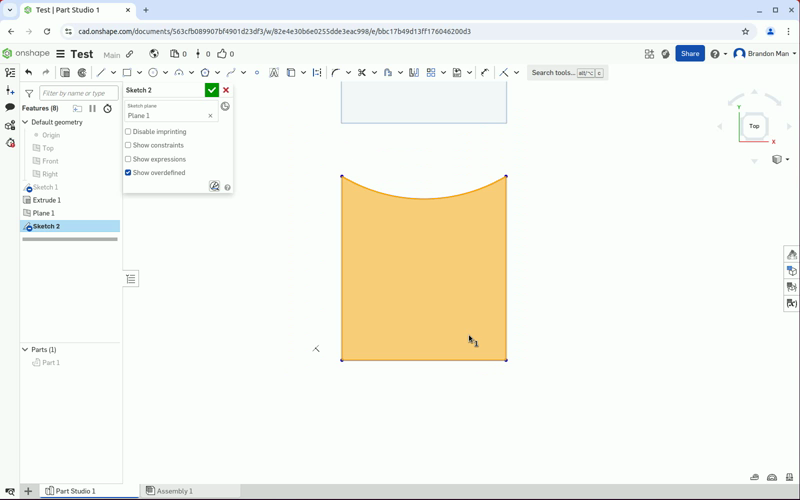
scroll(-6)
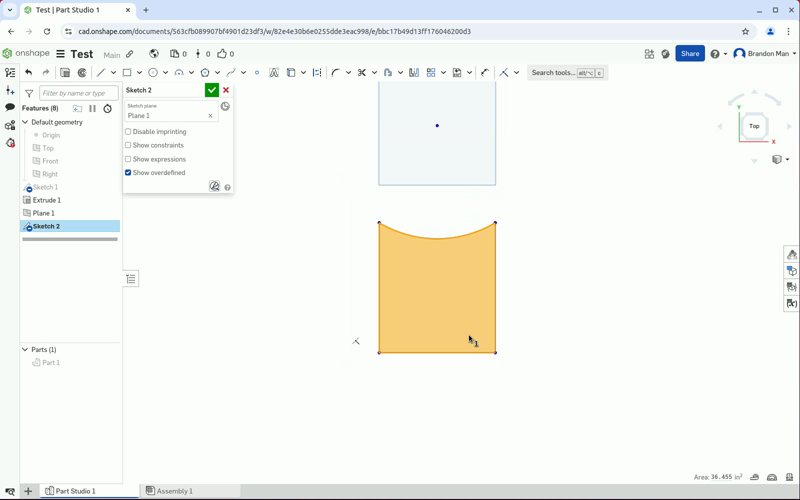
scroll(-6)
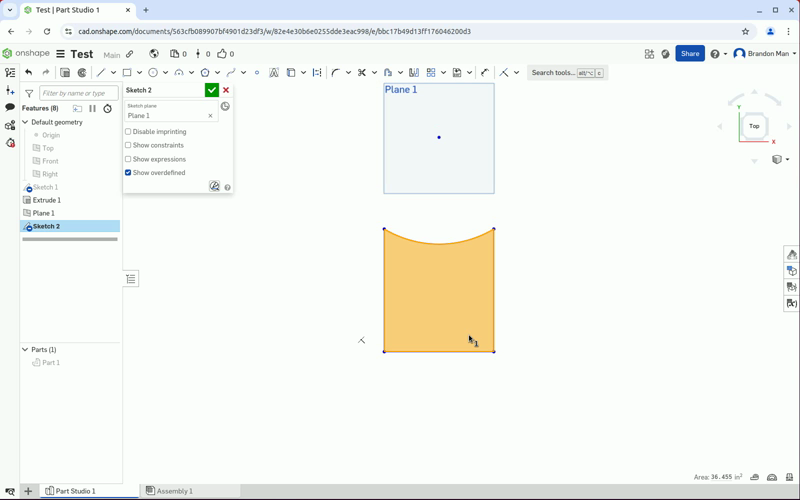
scroll(-6)
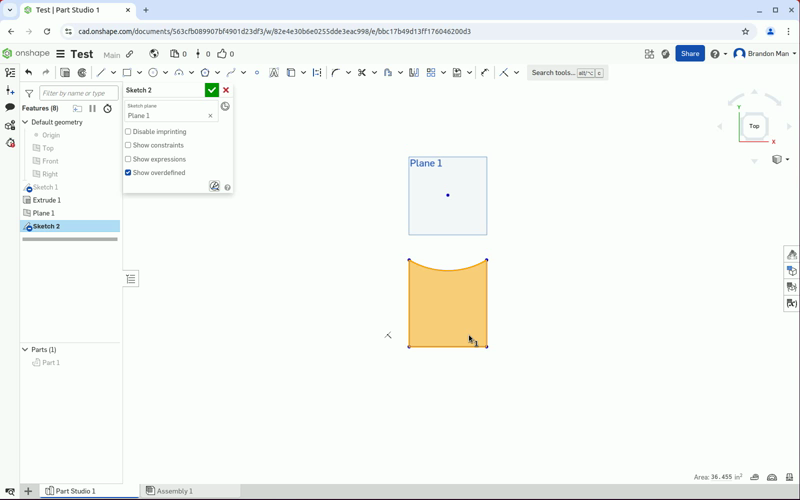
scroll(-6)
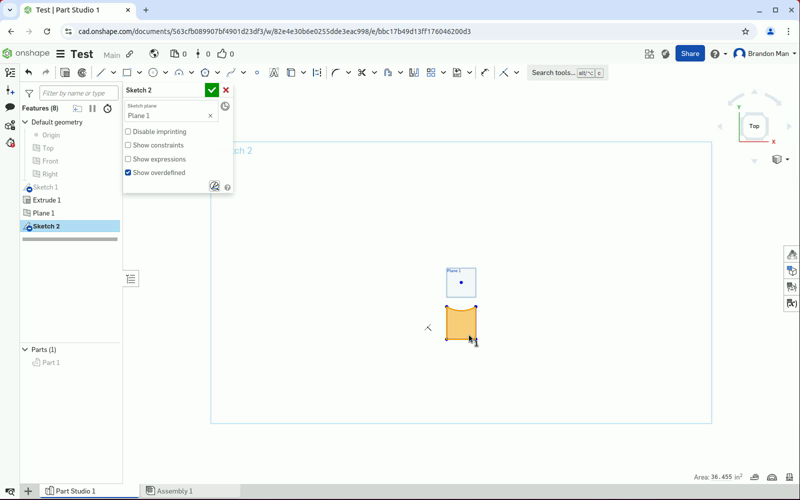
mouse_move(73, 352)
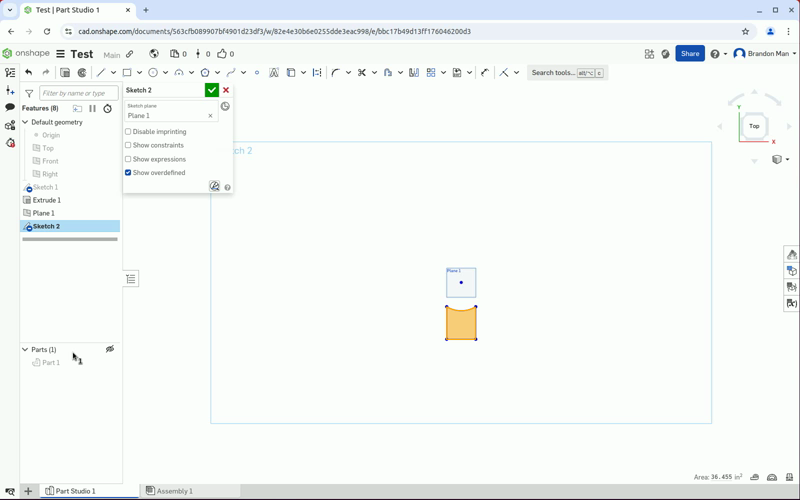
key(shift+y)
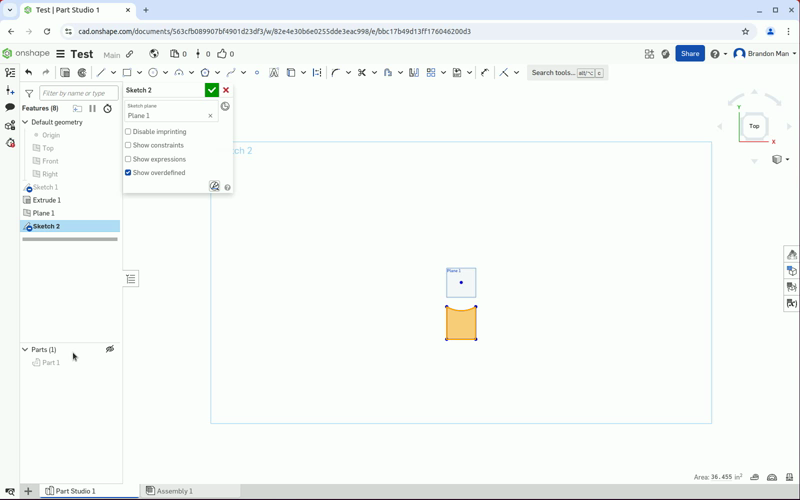
key(shift+e)
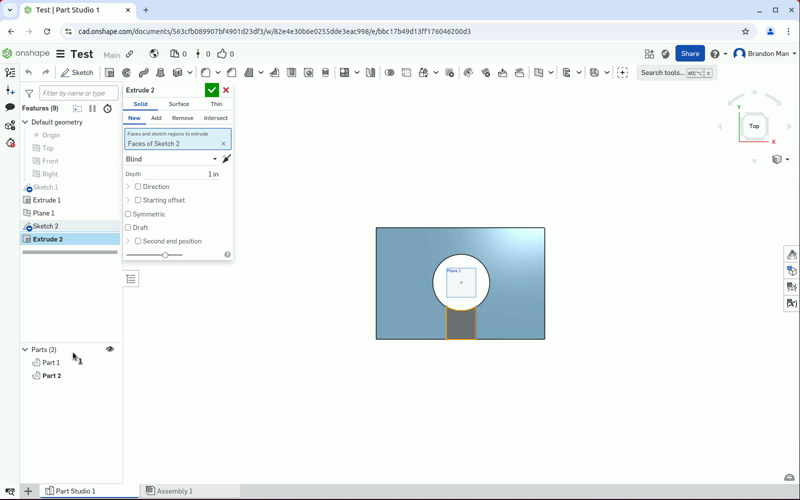
mouse_move(143, 106)
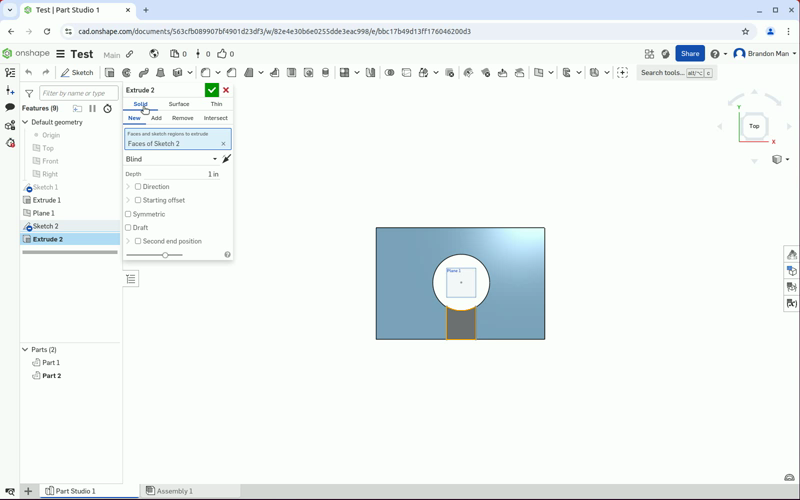
click(143, 106)
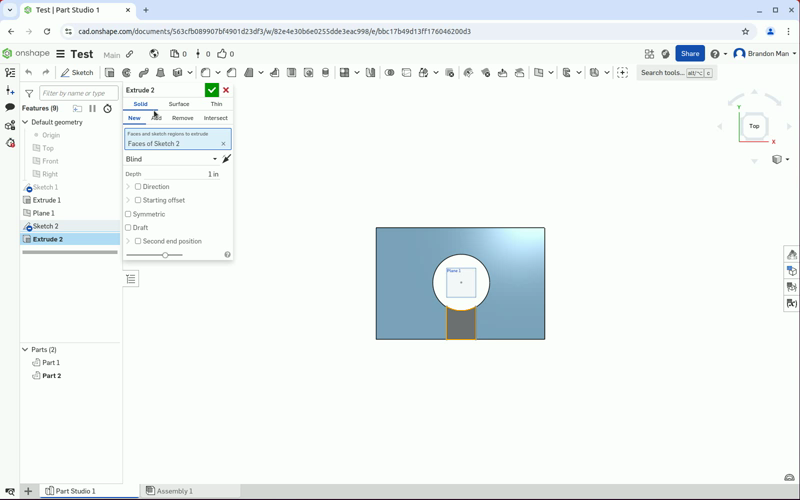
mouse_move(186, 120)
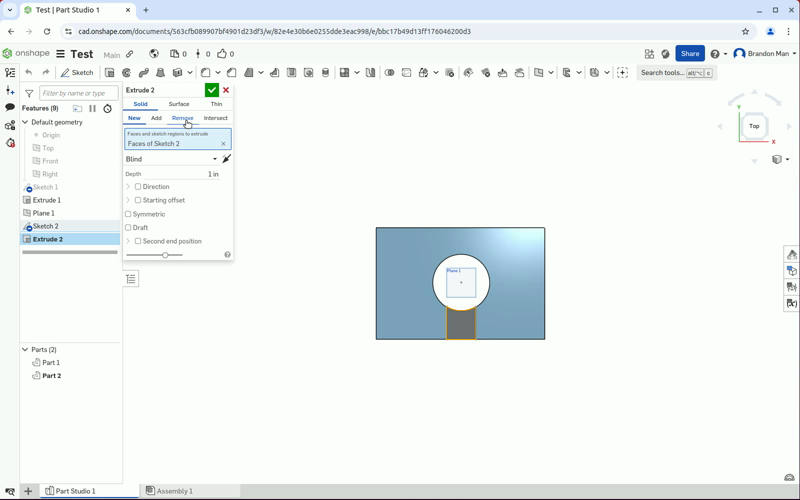
click(186, 120)
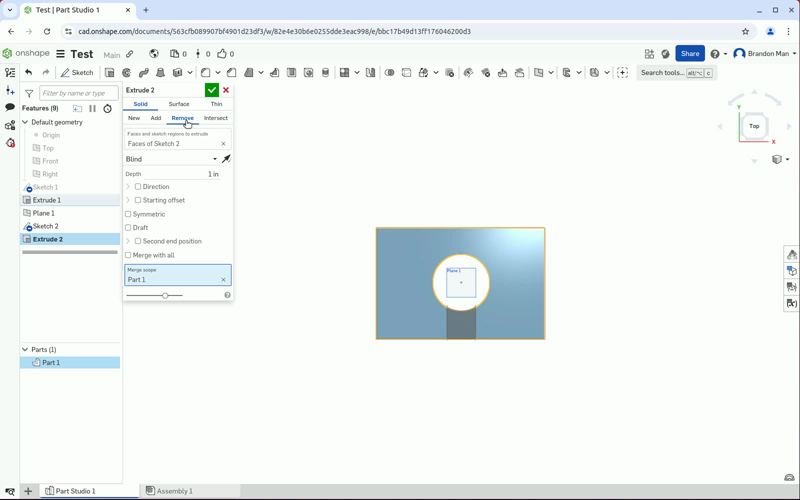
key(tab, 4)
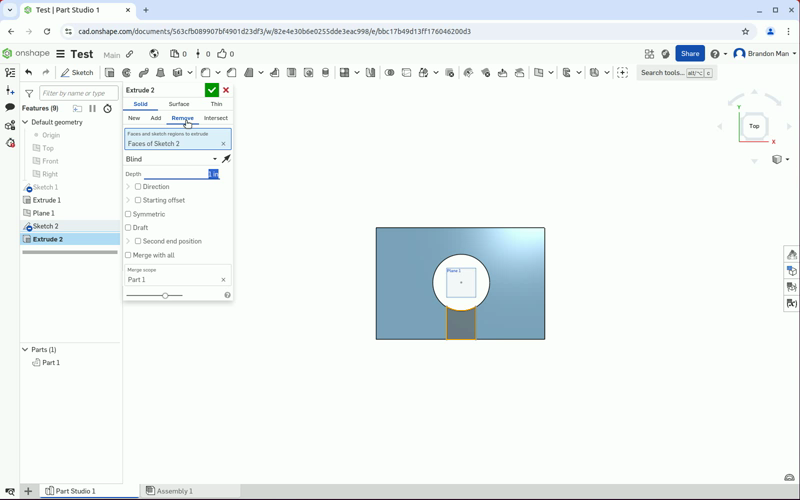
text(2.407)
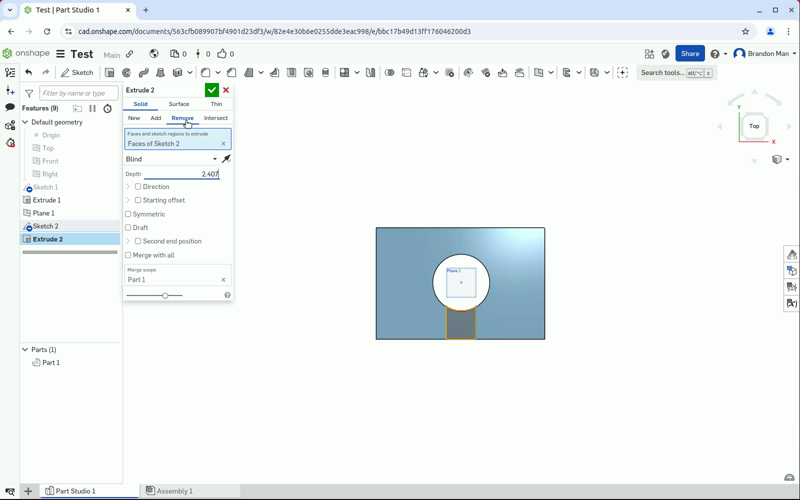
key(tab, 6)
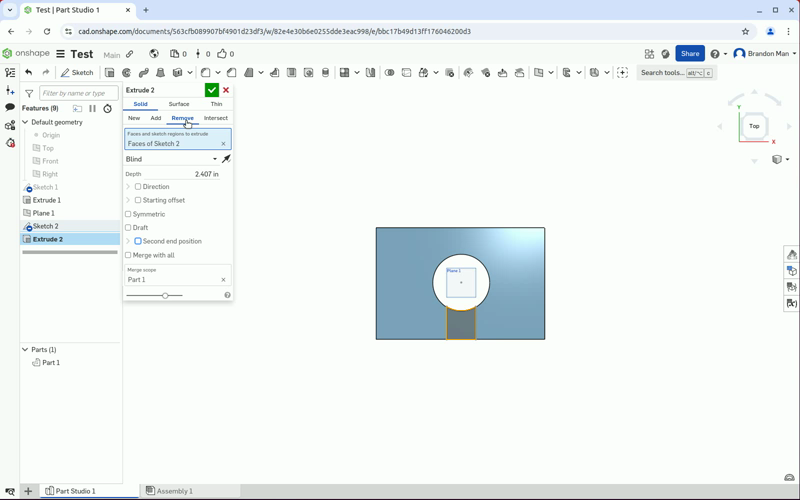
key(space)
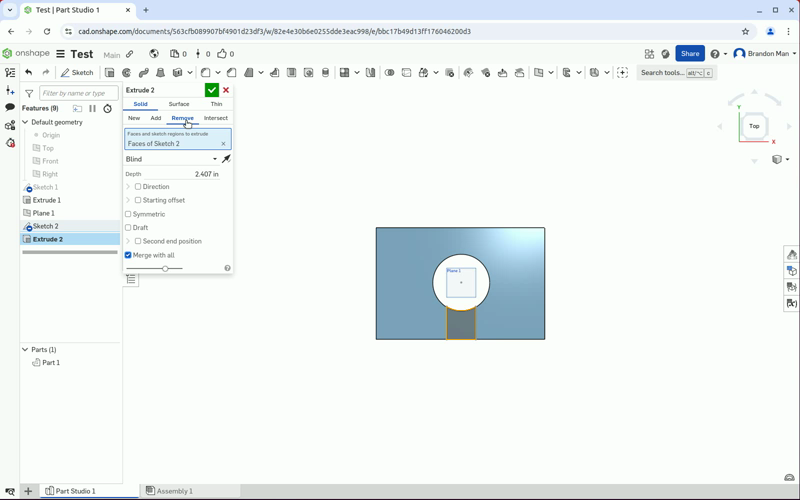
key(enter)
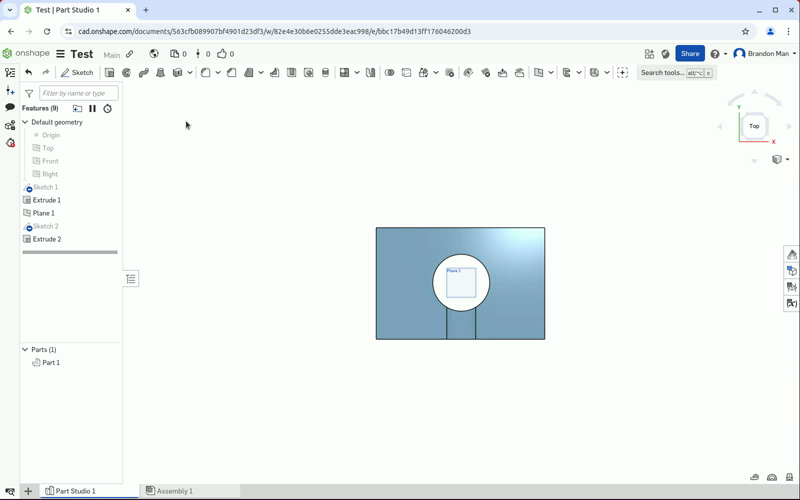
key(shift+h)
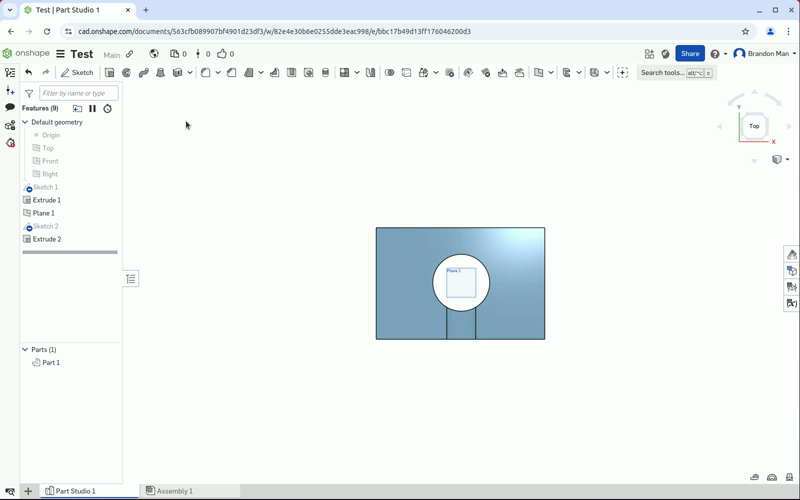
key(shift+h)
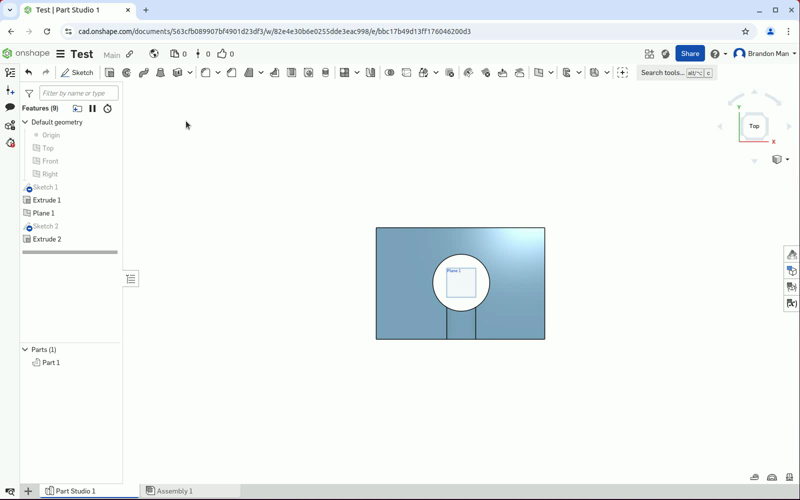
mouse_move(73, 189)
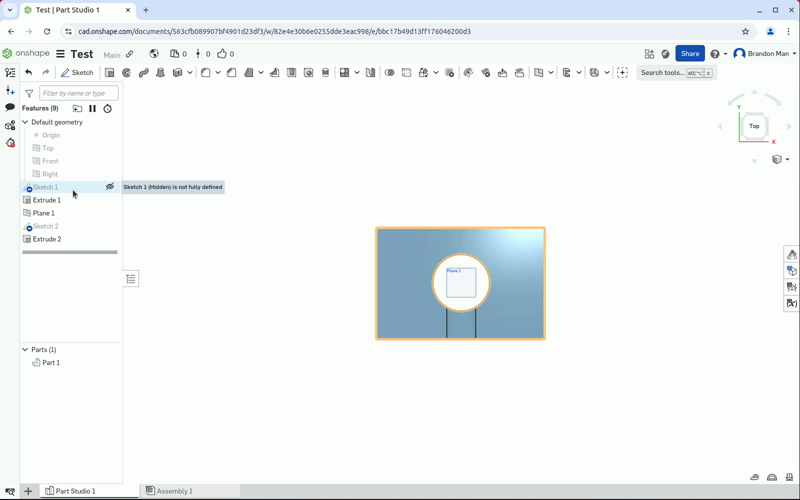
click(73, 189)
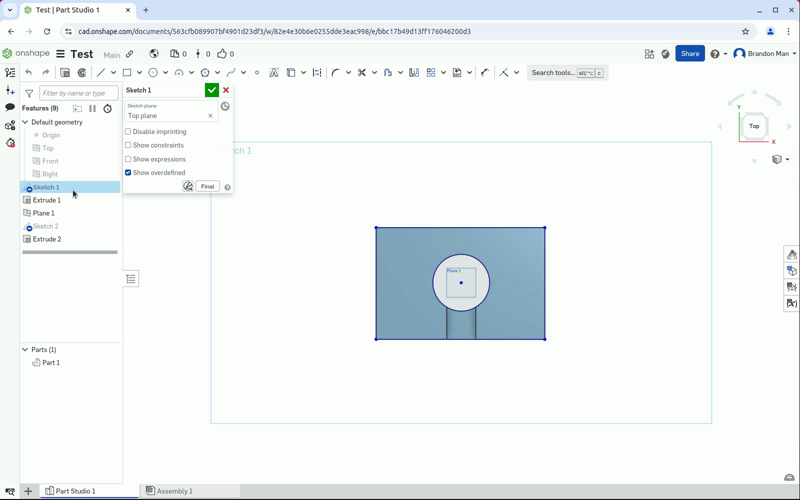
mouse_move(229, 92)
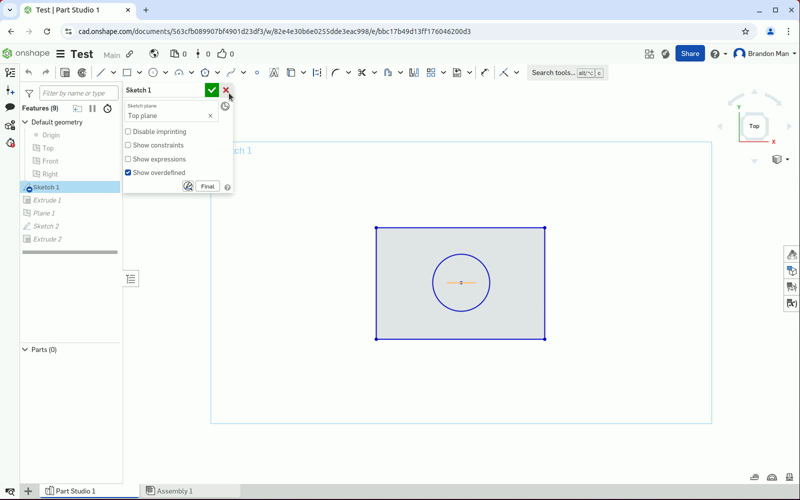
click(229, 92)
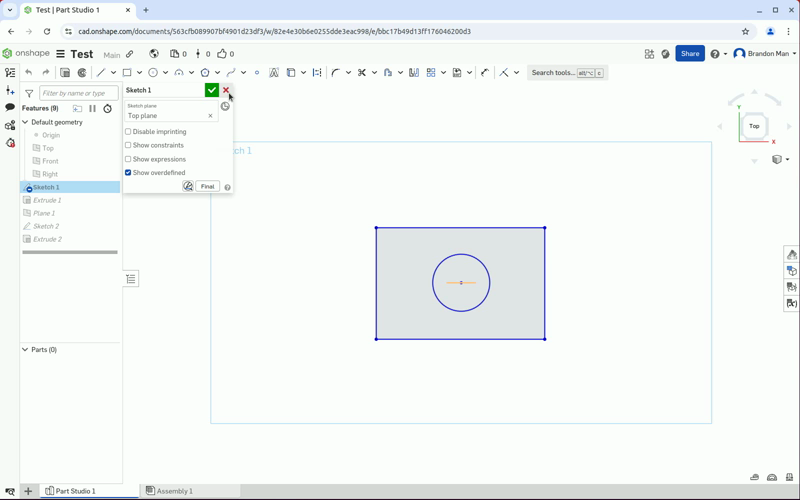
key(shift+s)
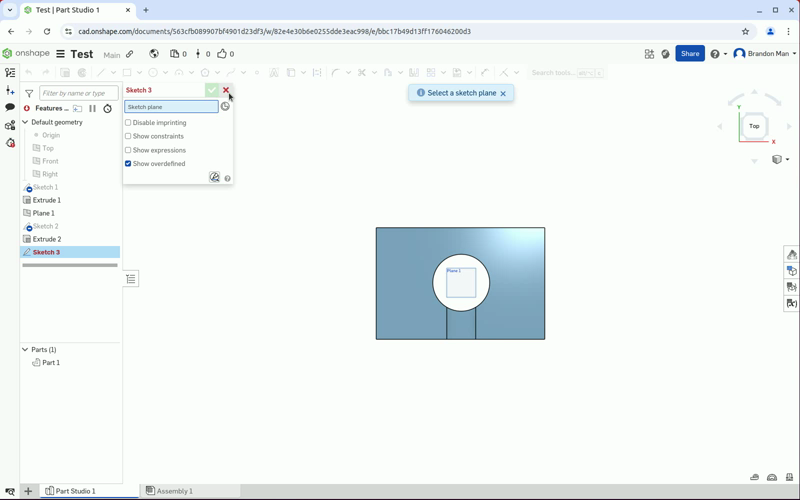
mouse_move(73, 215)
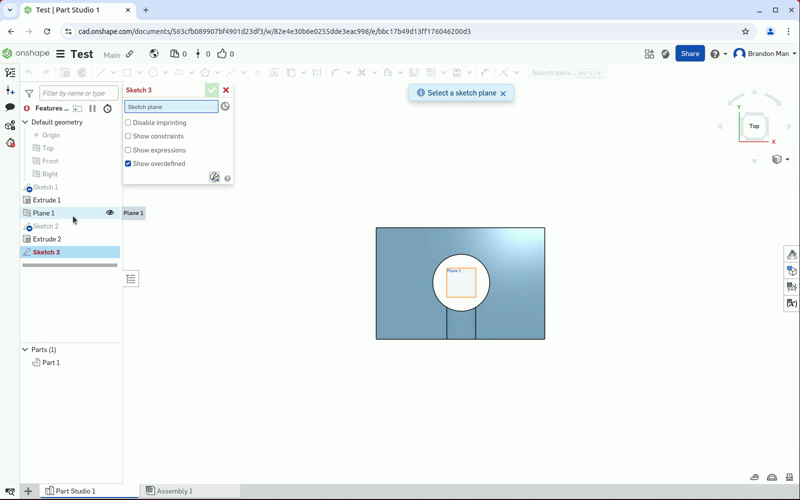
click(73, 215)
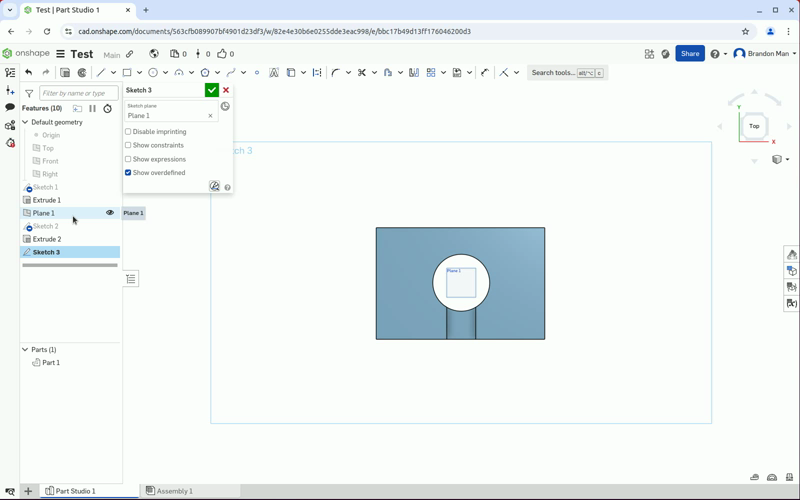
mouse_move(73, 352)
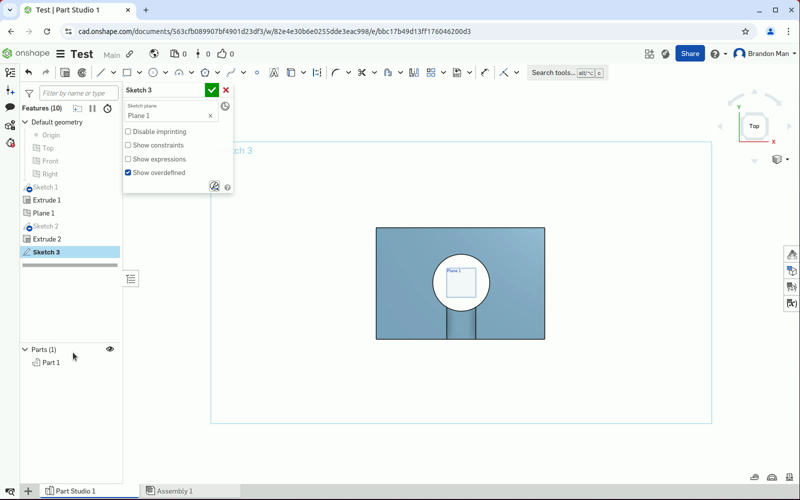
key(y)
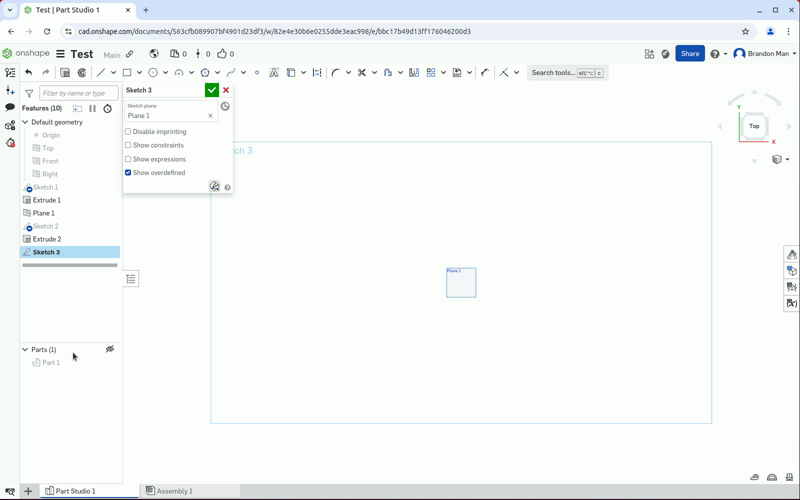
key(a)
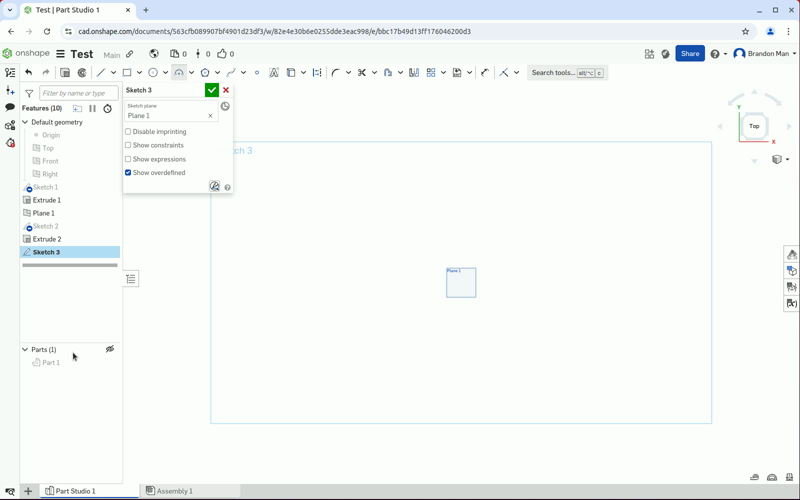
key_down(shift)
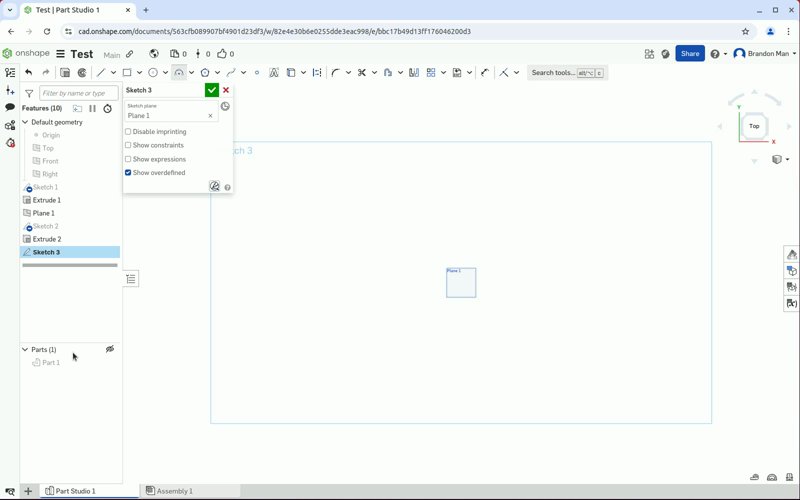
mouse_move(446, 258)
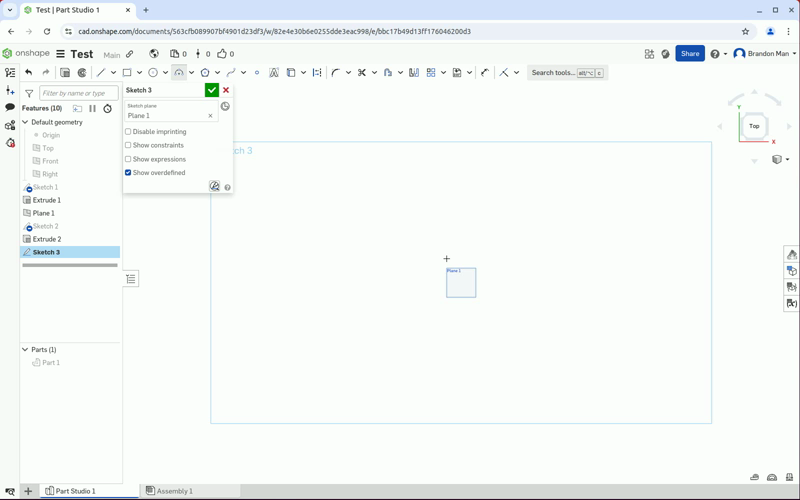
click(446, 258)
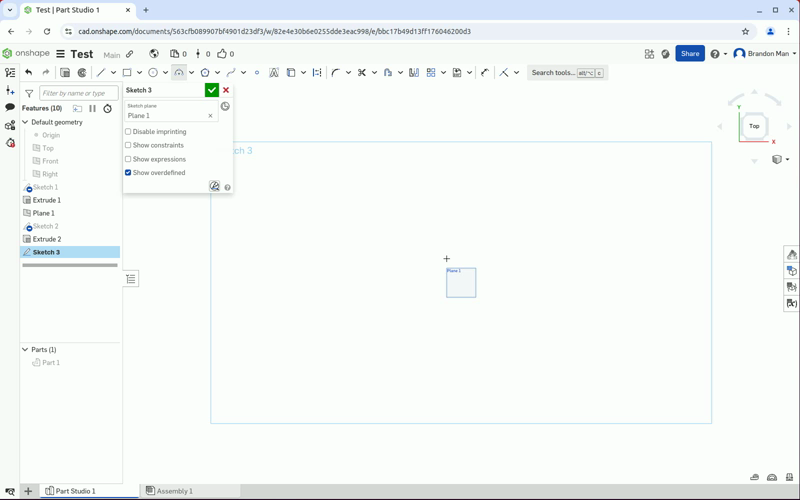
key_up(shift)
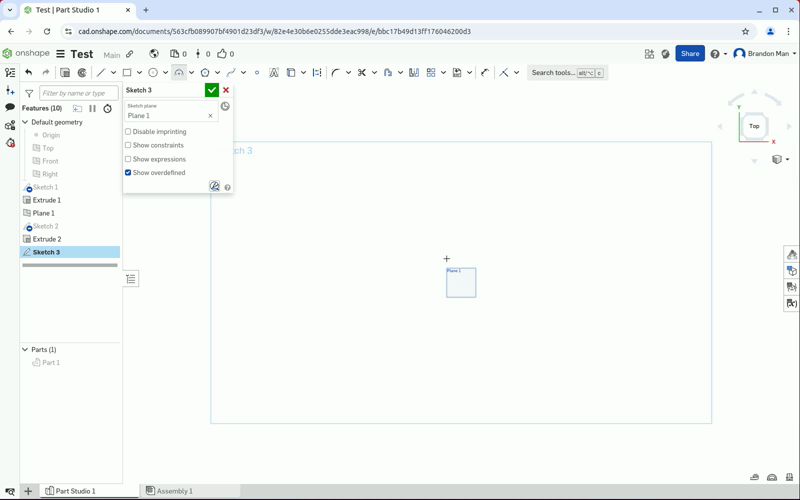
key_down(shift)
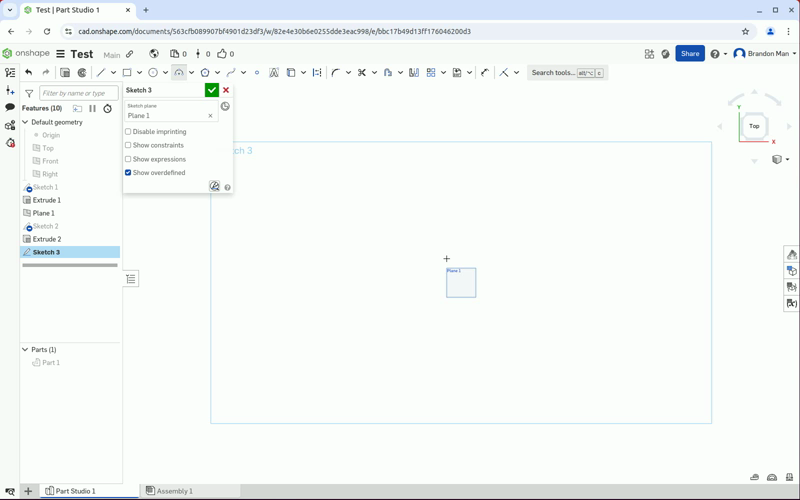
mouse_move(475, 258)
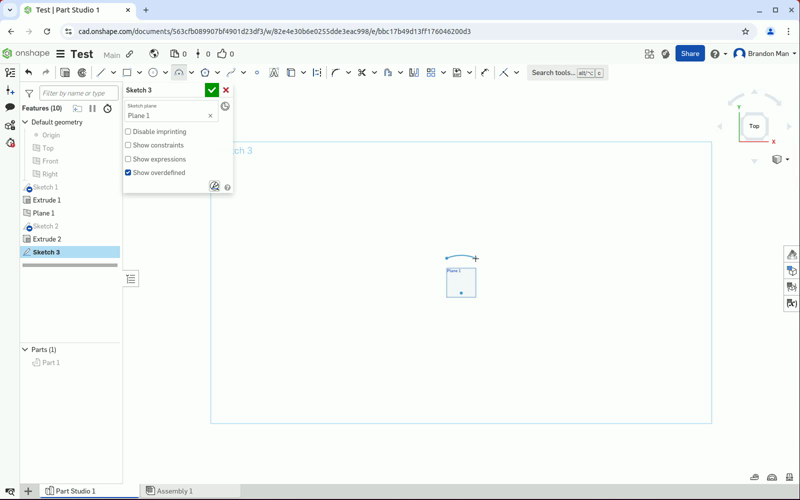
click(475, 258)
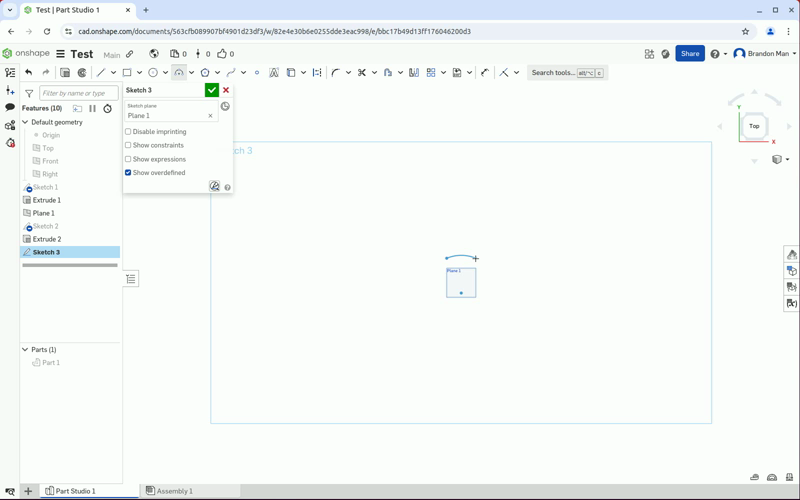
mouse_move(461, 254)
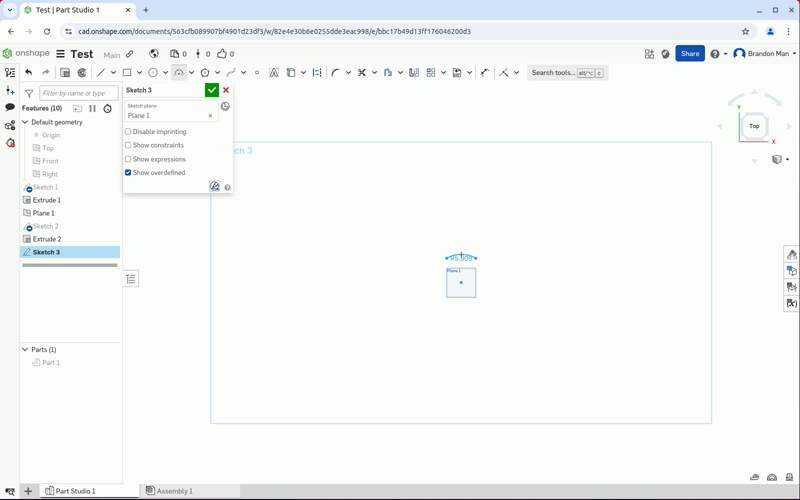
click(461, 254)
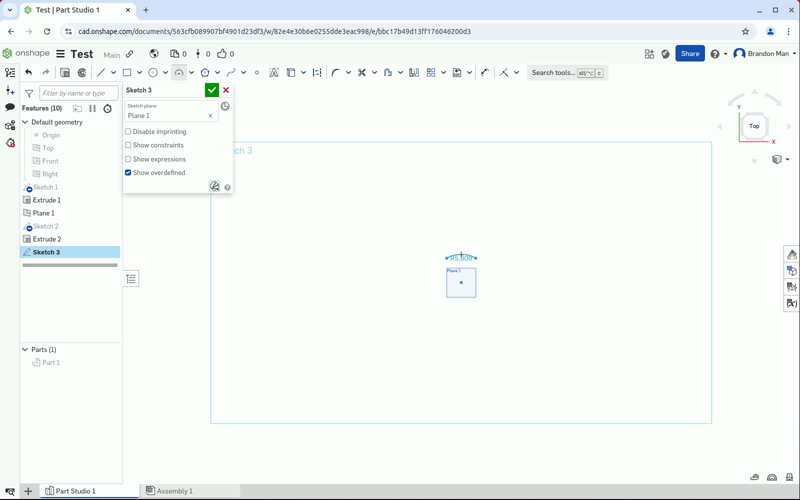
key_up(shift)
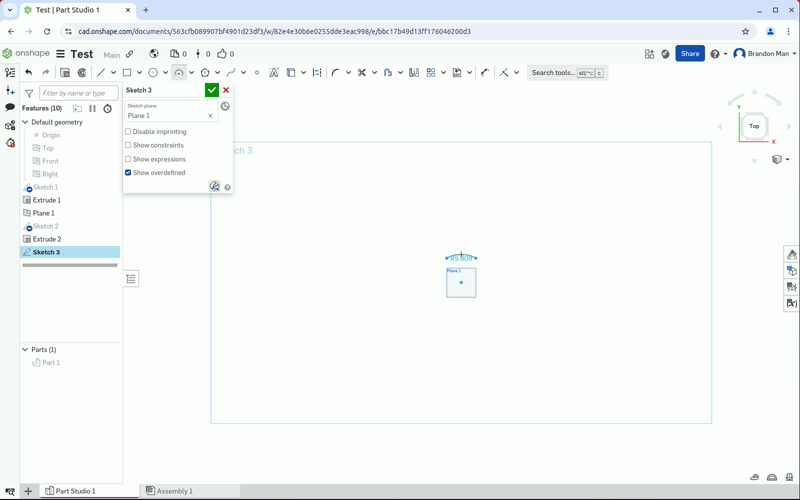
key(esc)
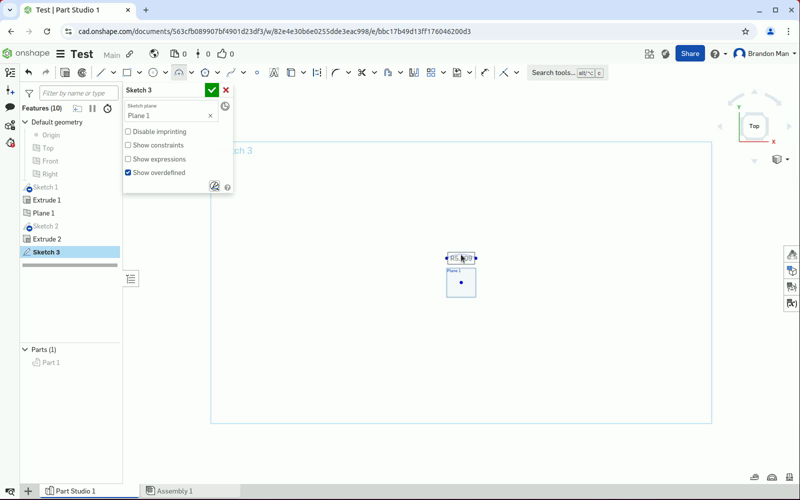
key(l)
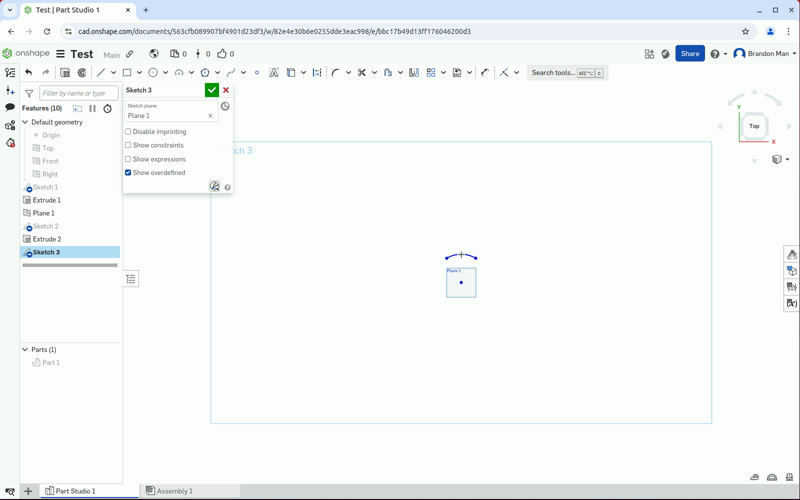
mouse_move(475, 258)
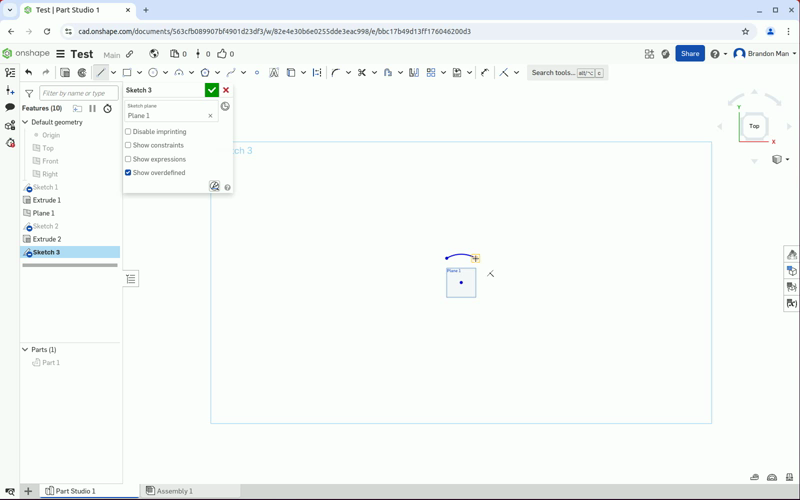
click(475, 258)
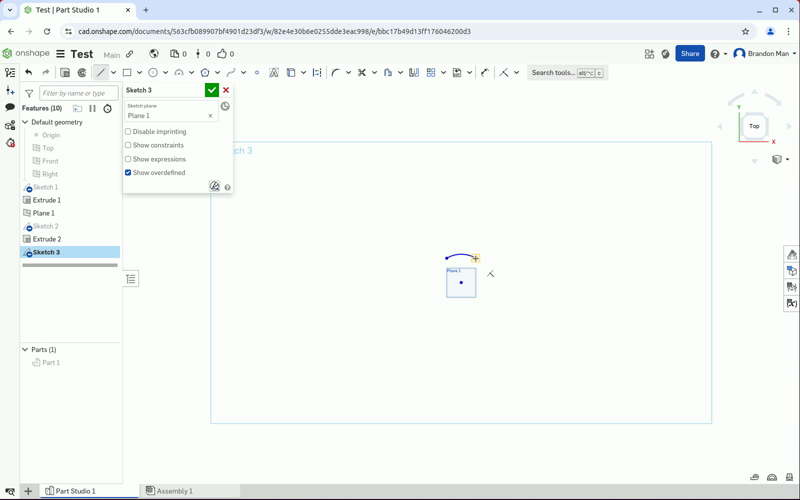
key_down(shift)
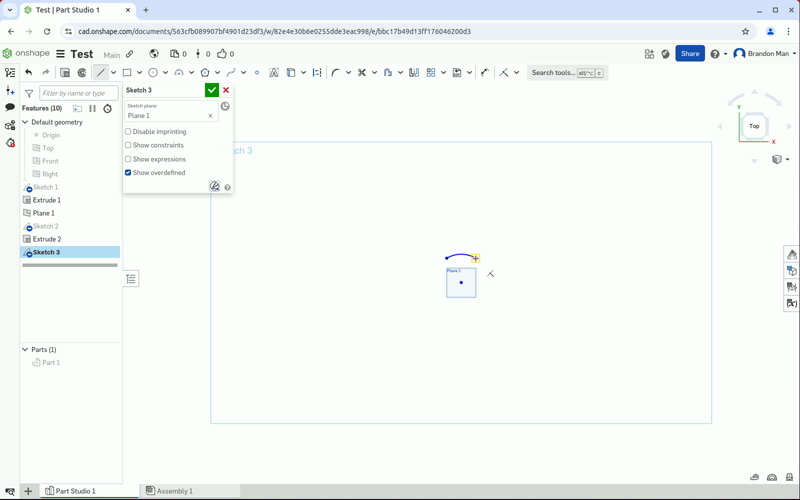
mouse_move(505, 258)
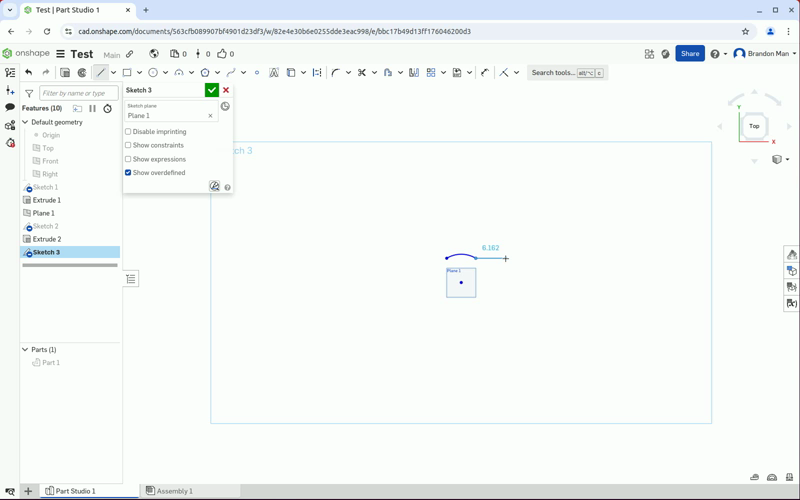
mouse_move(475, 225)
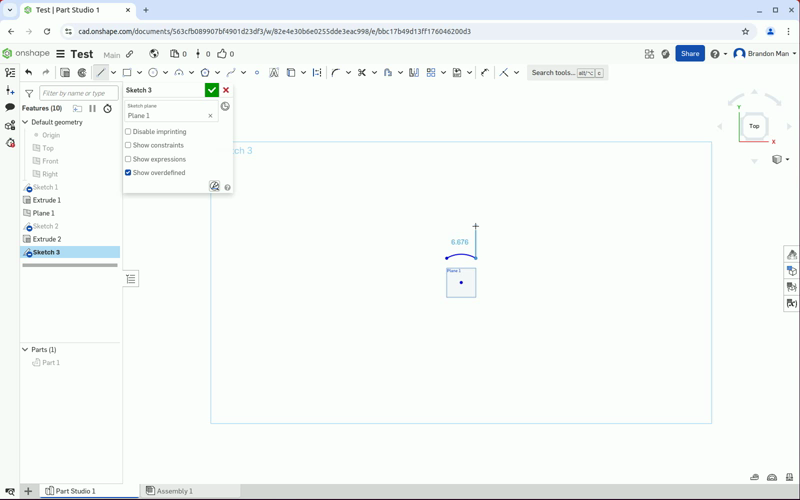
click(475, 225)
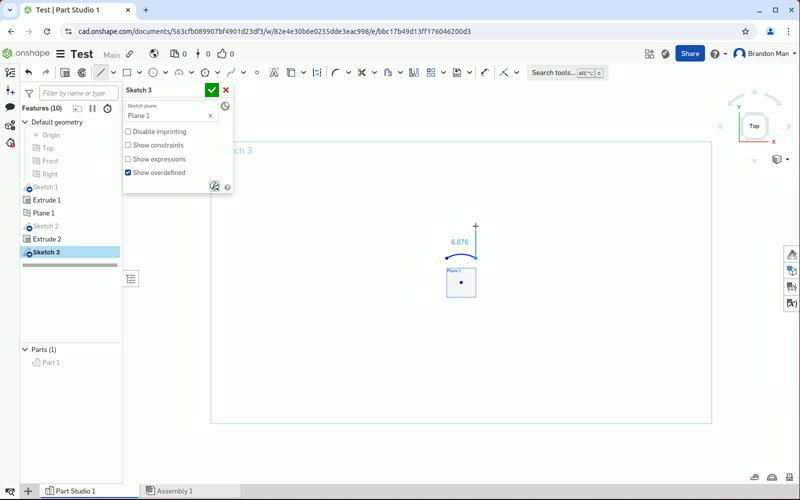
key_up(shift)
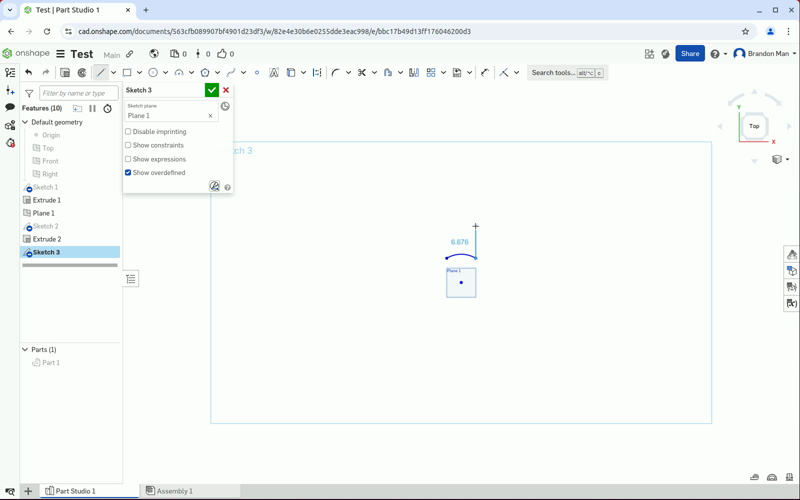
key_down(shift)
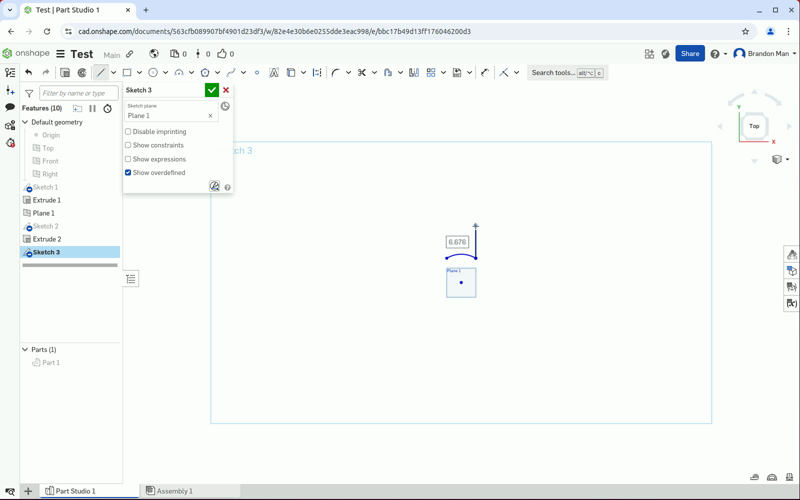
mouse_move(505, 225)
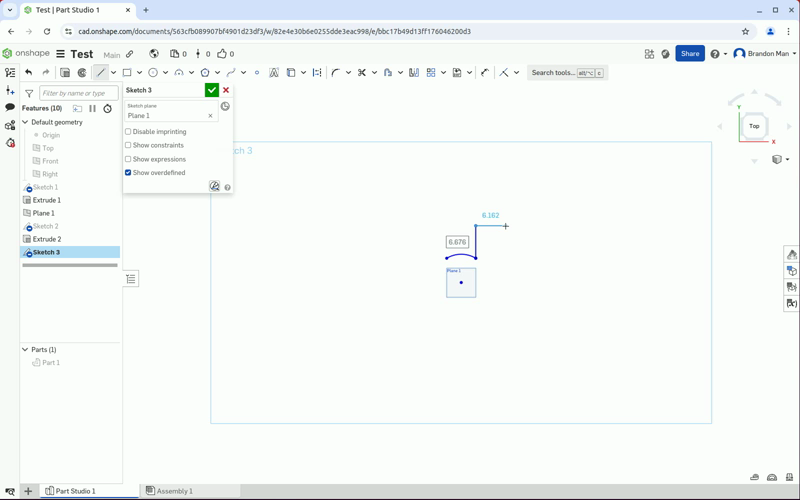
mouse_move(446, 225)
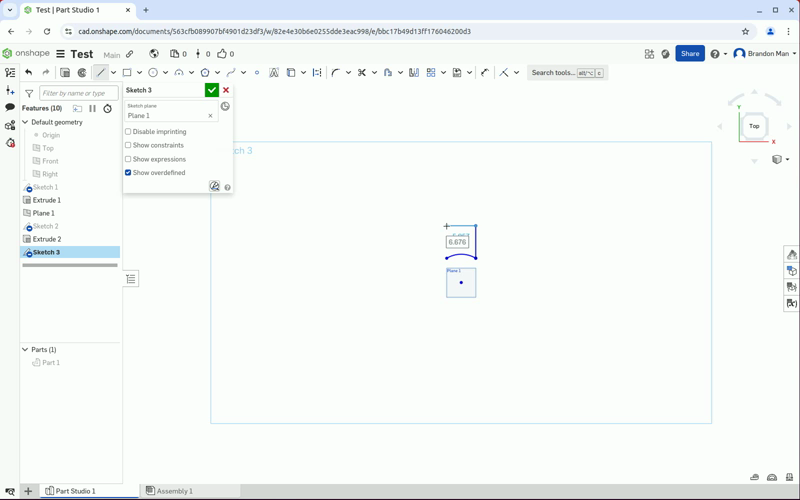
click(446, 225)
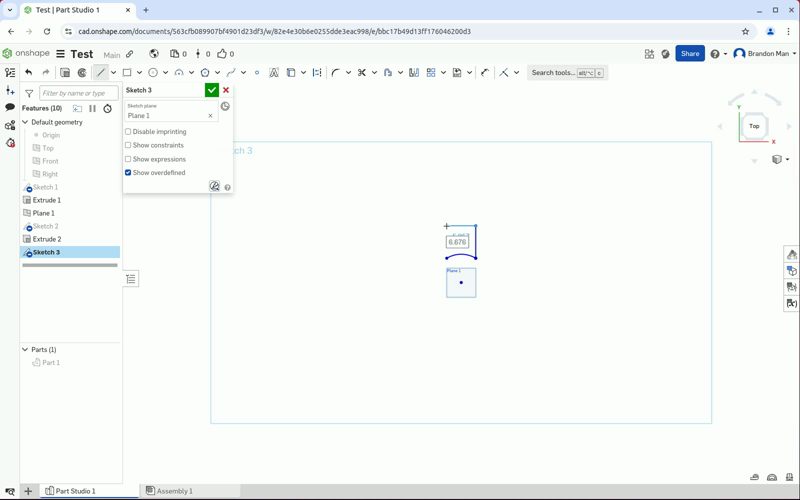
key_up(shift)
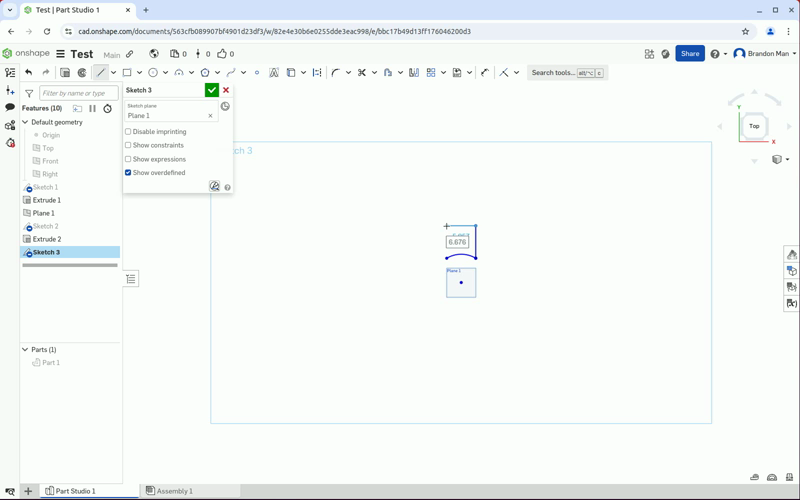
mouse_move(476, 225)
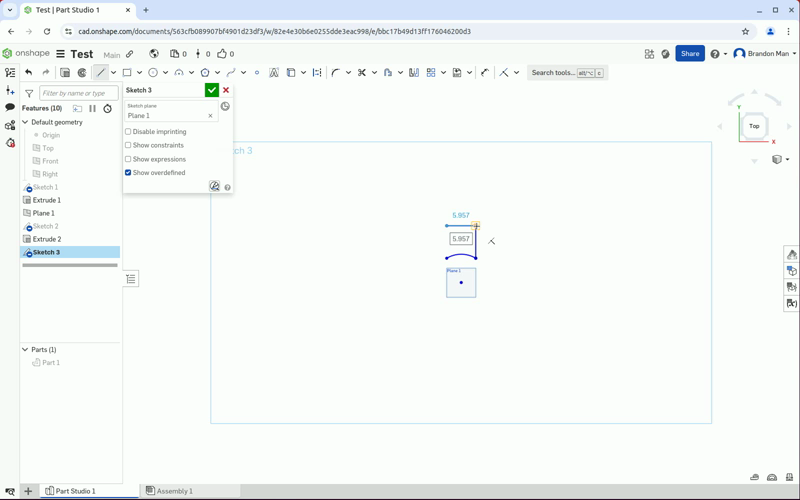
key_down(shift)
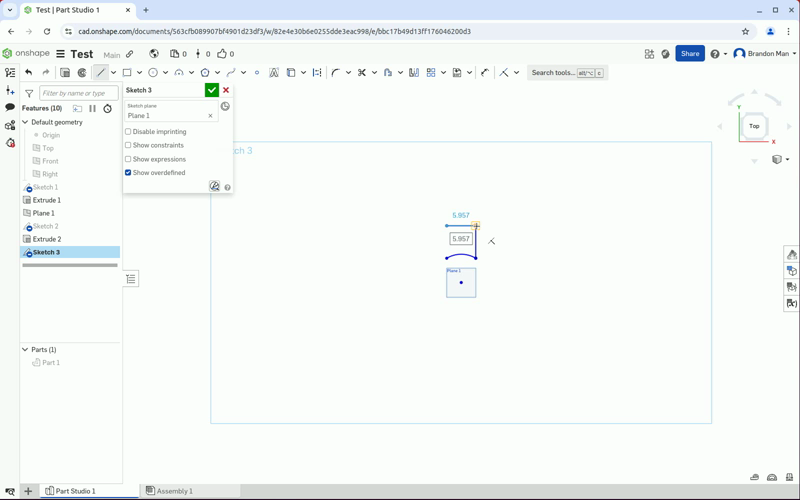
mouse_move(446, 258)
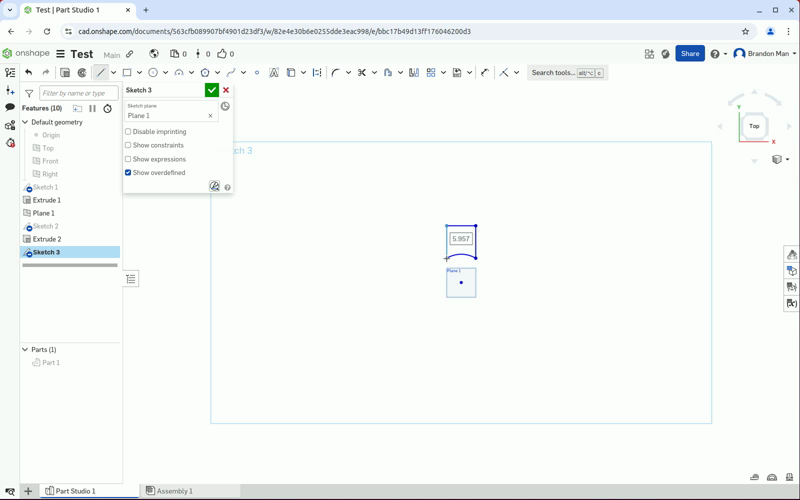
key_up(shift)
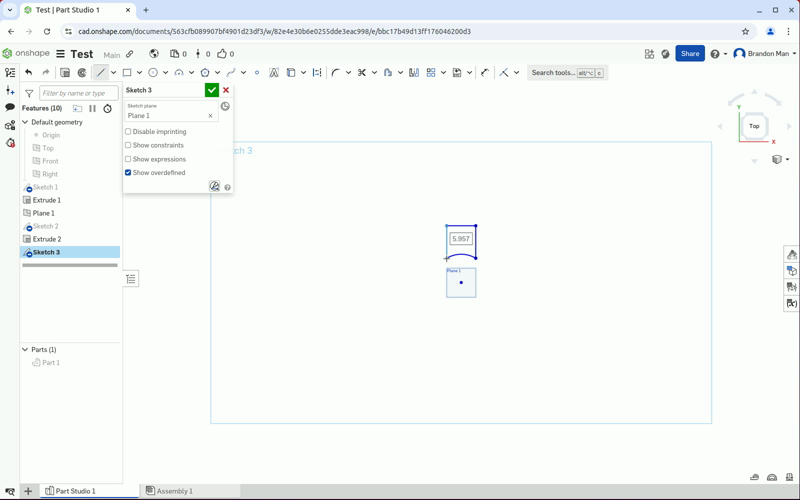
click(446, 258)
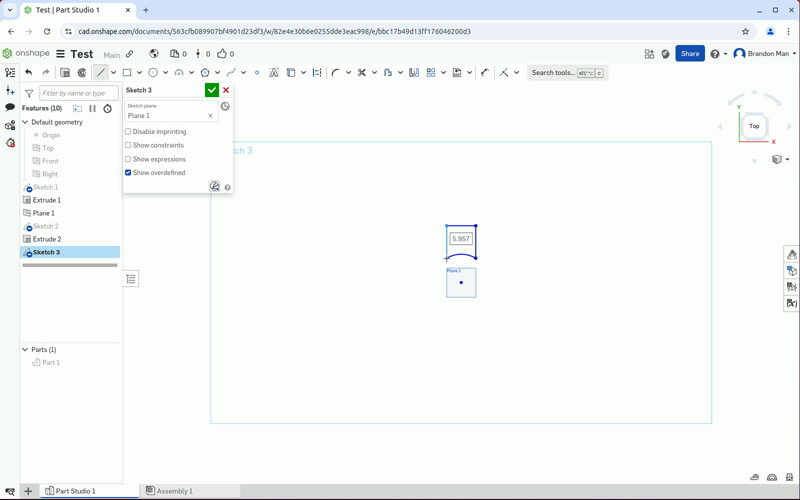
key(esc)
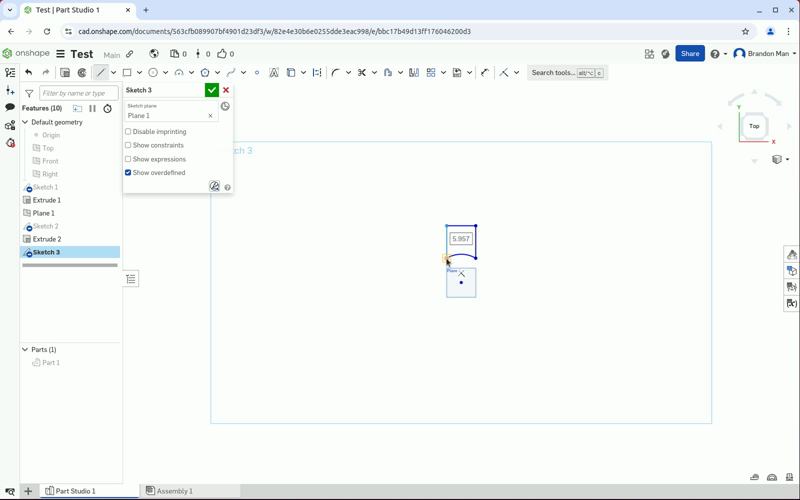
mouse_move(447, 243)
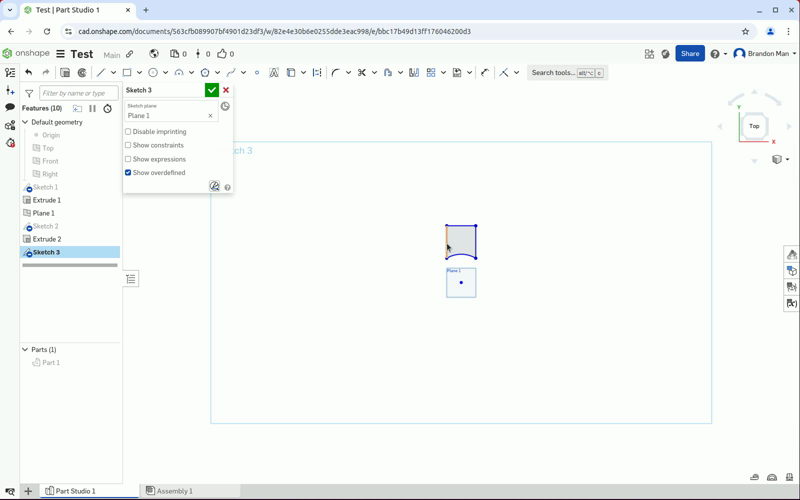
scroll(6)
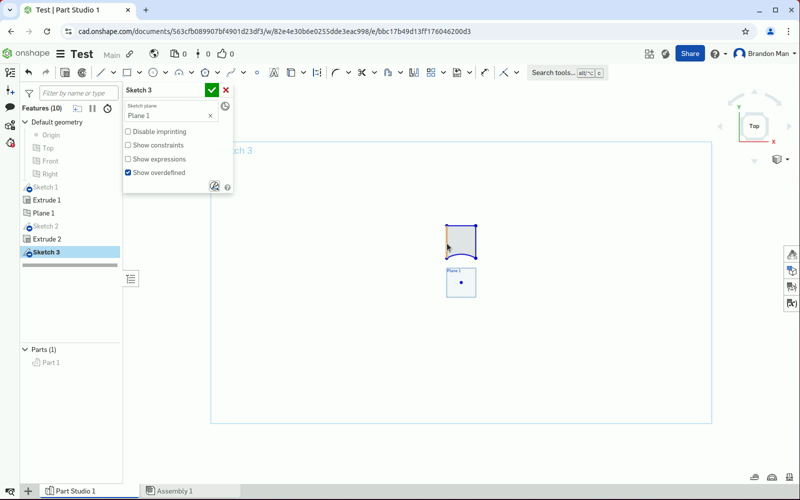
scroll(6)
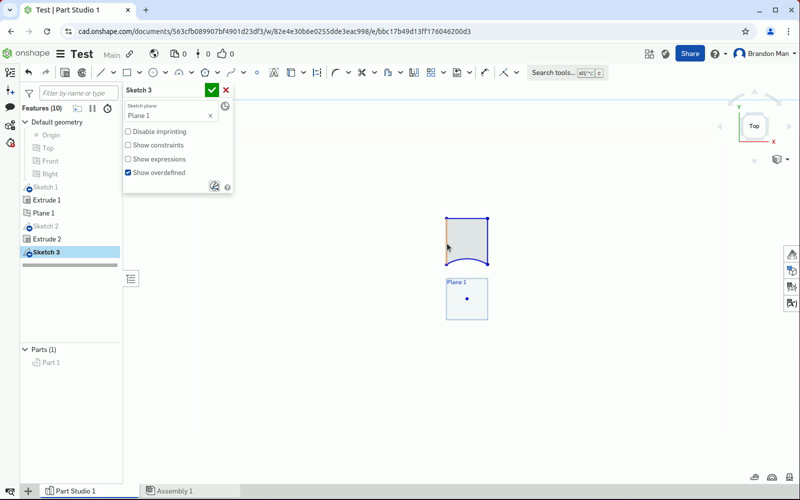
scroll(6)
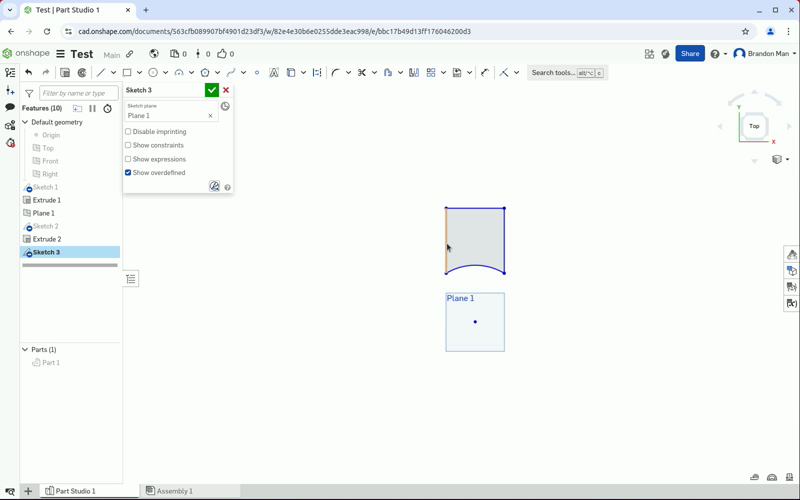
scroll(6)
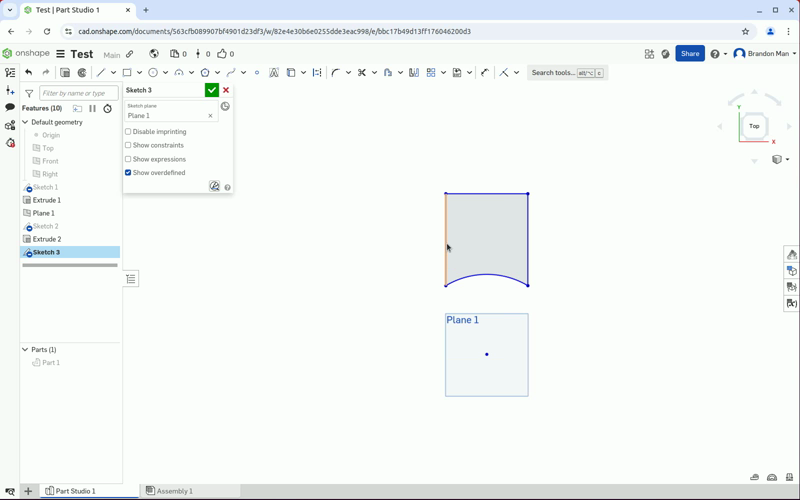
scroll(6)
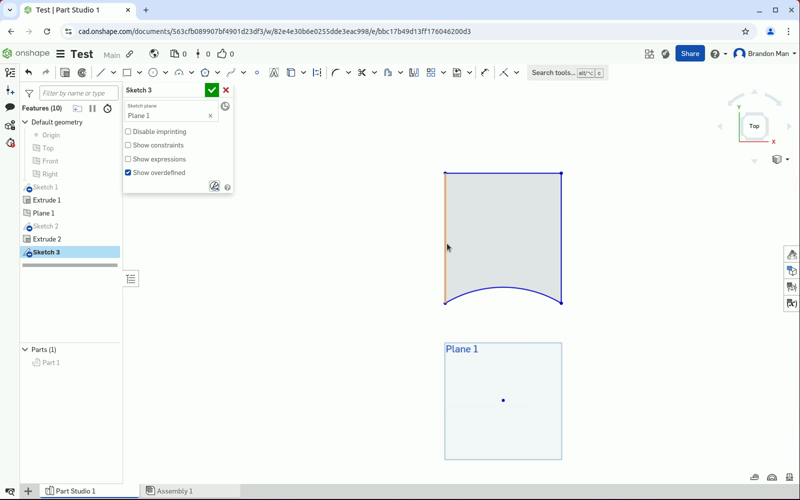
scroll(6)
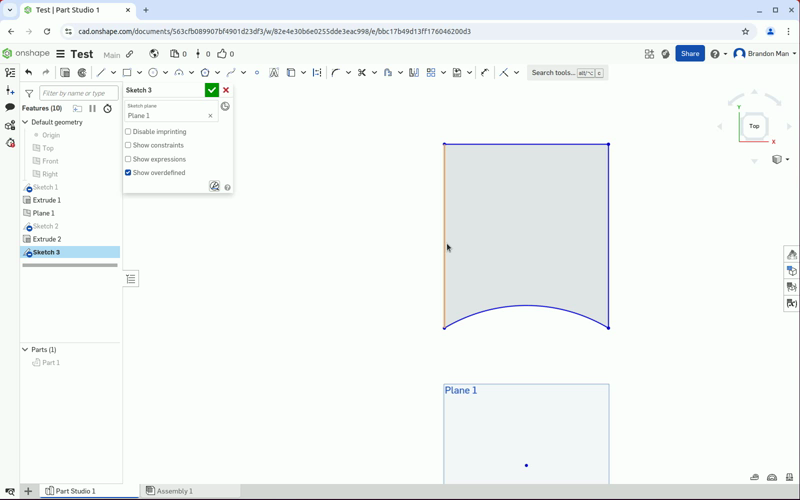
scroll(6)
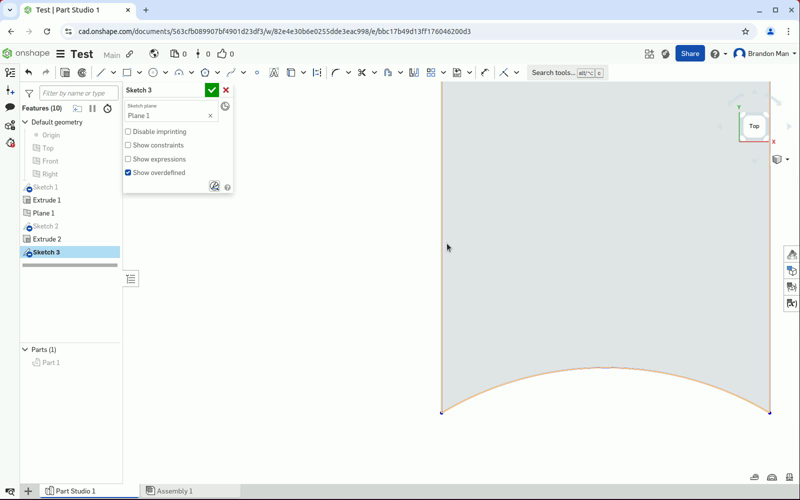
click(447, 243)
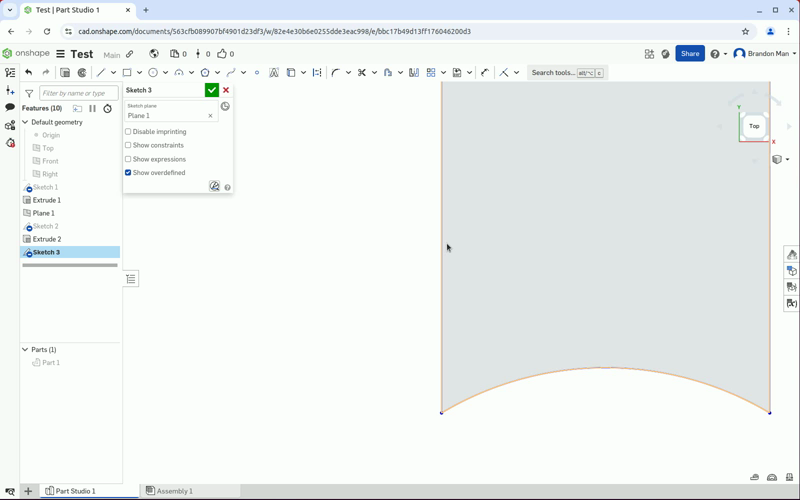
scroll(-6)
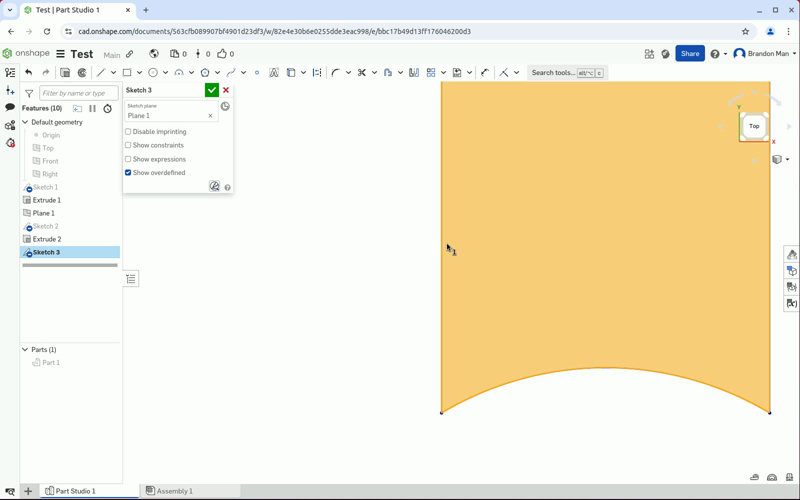
scroll(-6)
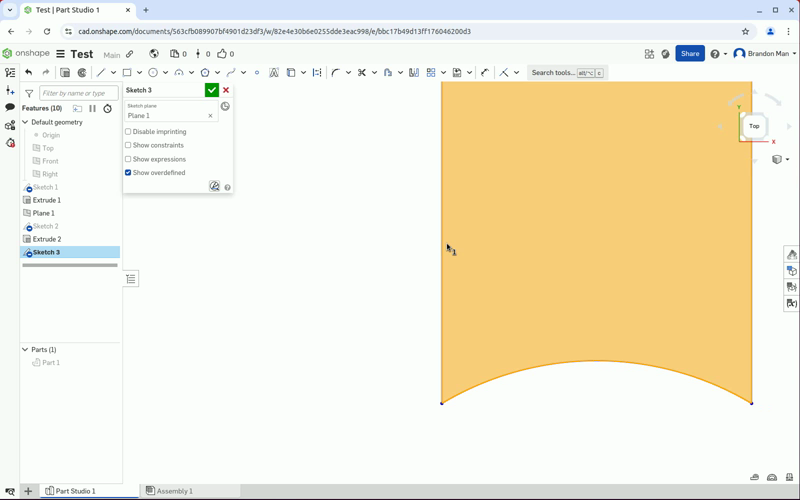
scroll(-6)
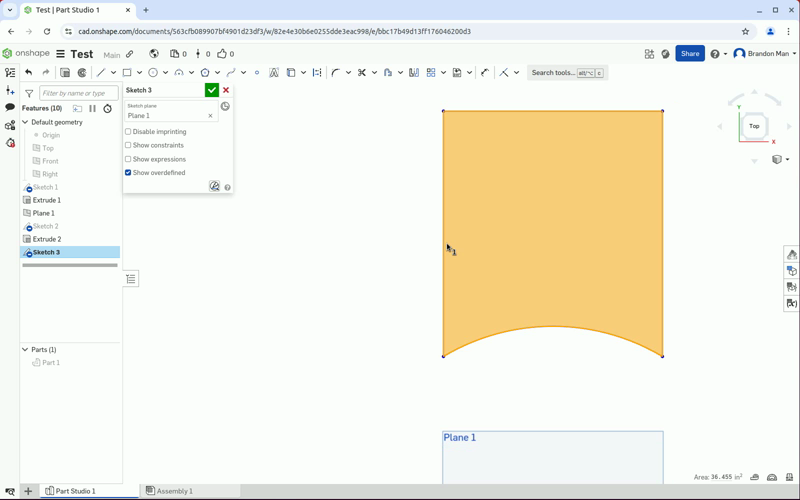
scroll(-6)
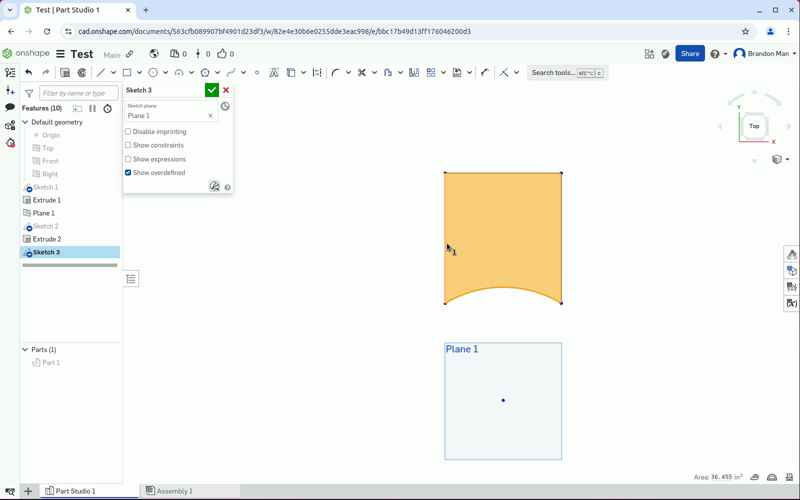
scroll(-6)
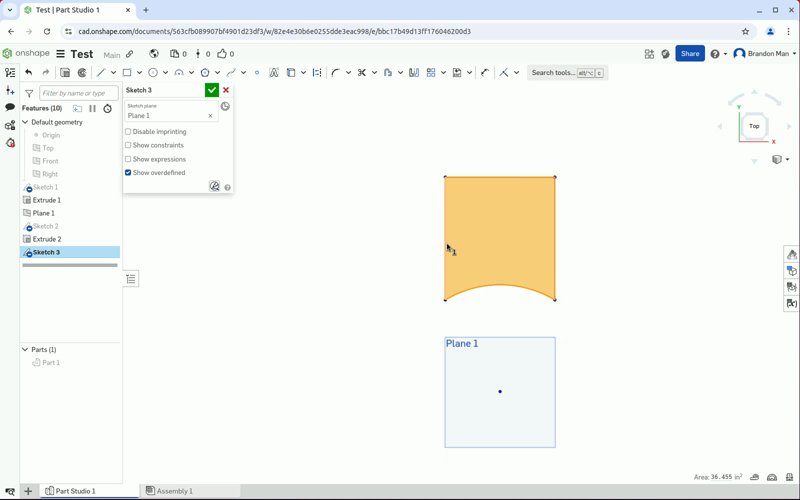
scroll(-6)
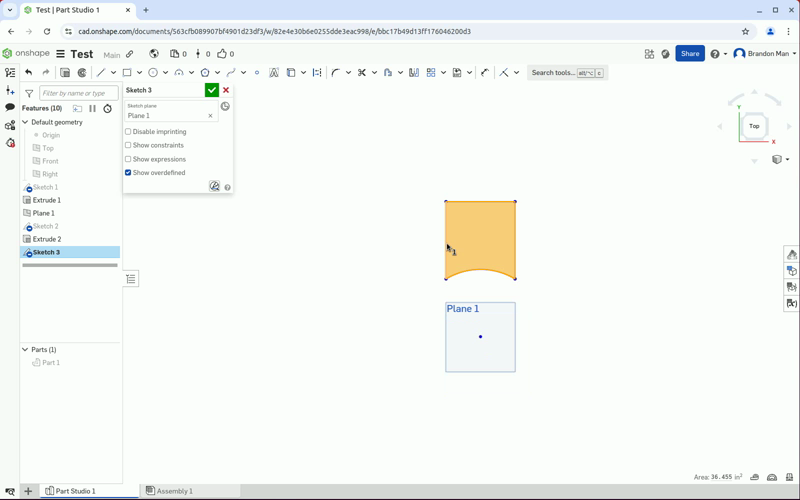
scroll(-6)
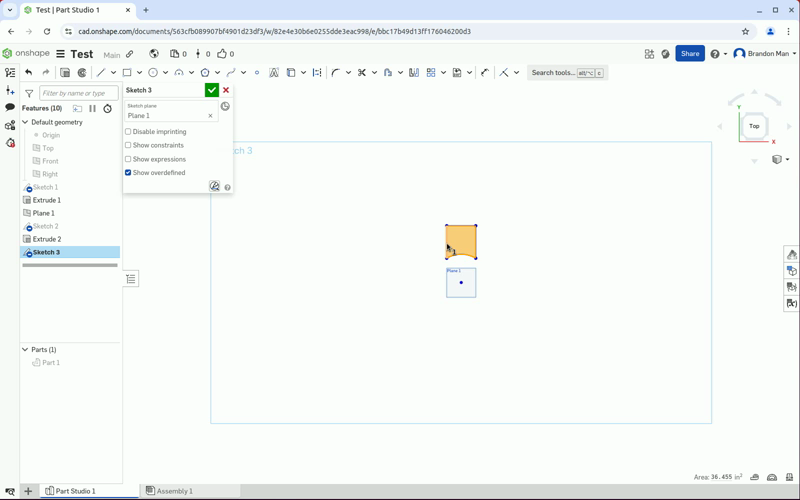
mouse_move(73, 352)
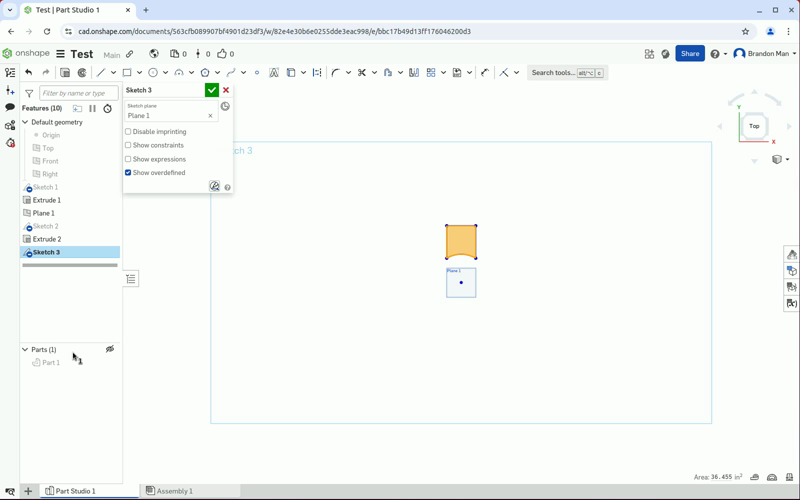
key(shift+y)
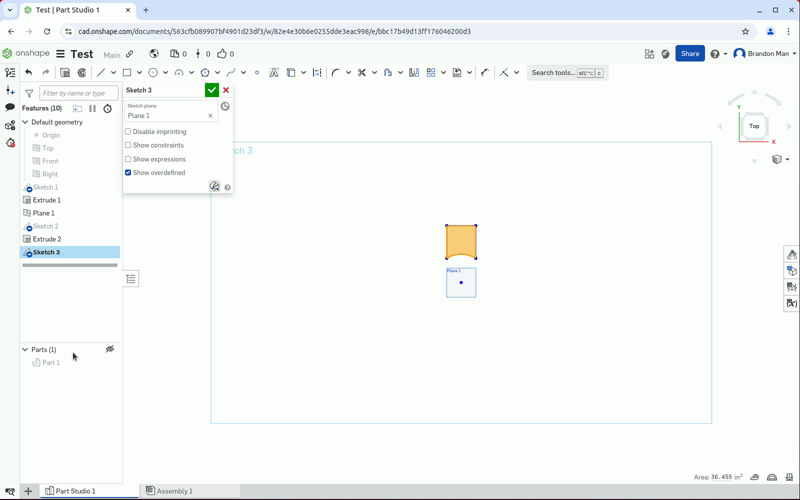
key(shift+e)
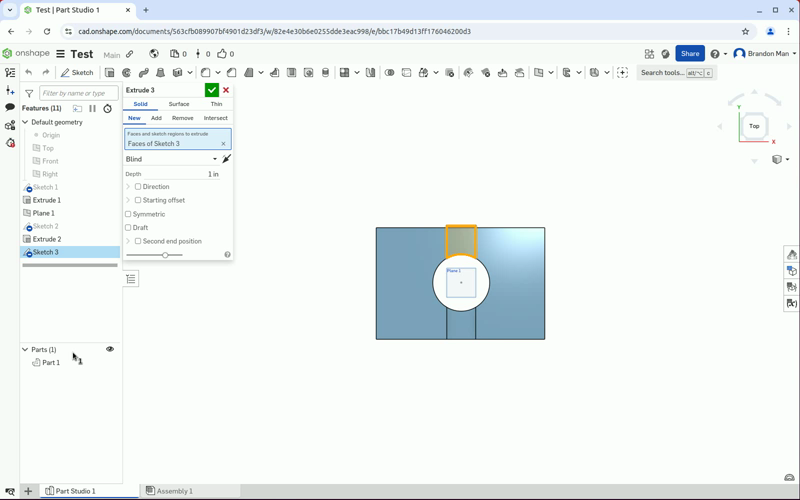
mouse_move(143, 106)
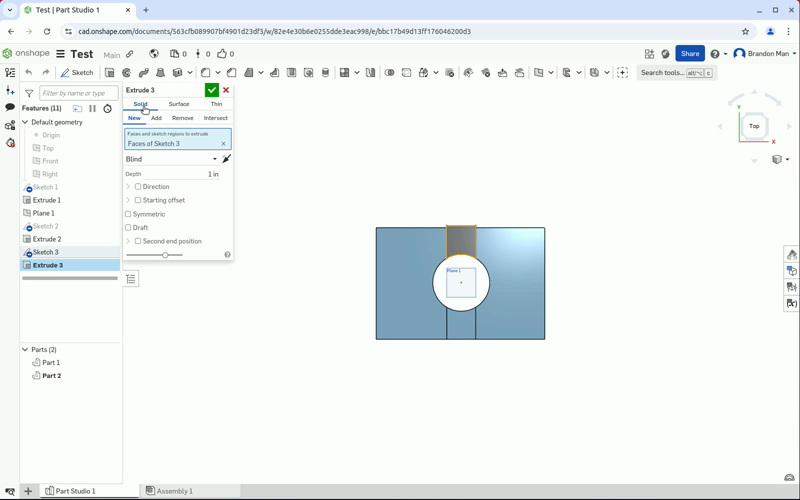
click(143, 106)
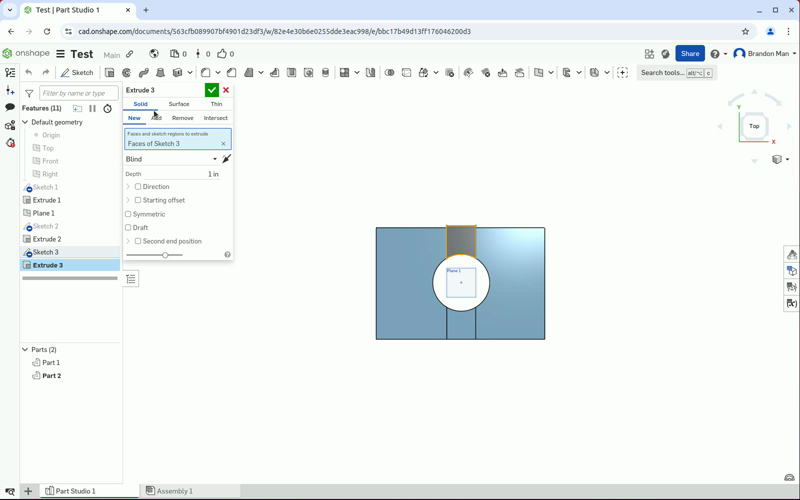
mouse_move(186, 120)
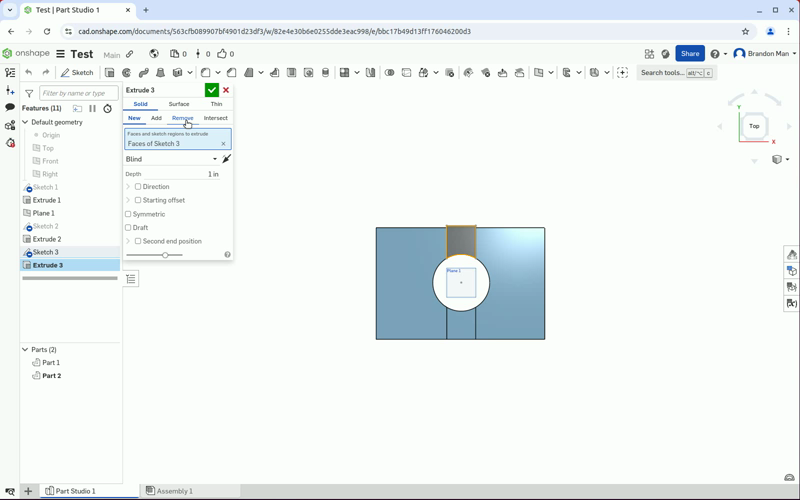
click(186, 120)
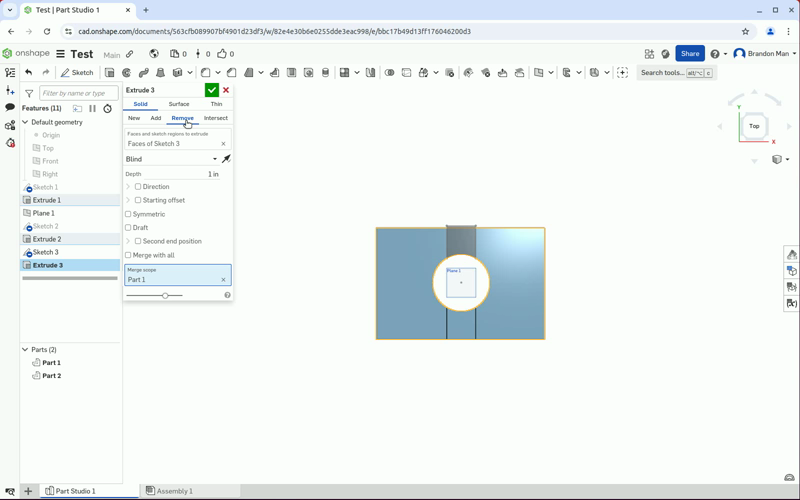
key(tab, 4)
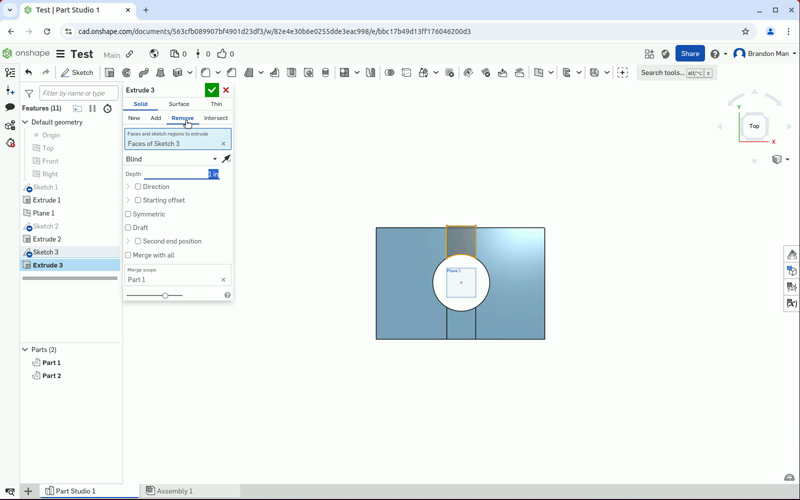
text(2.407)
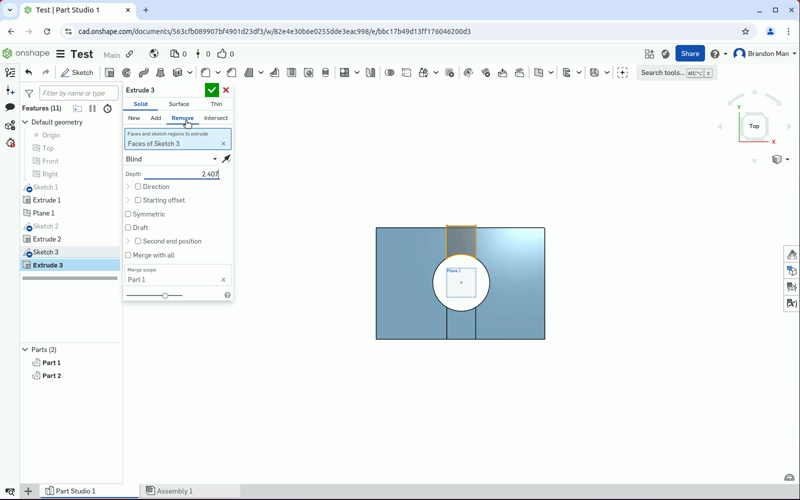
key(tab, 6)
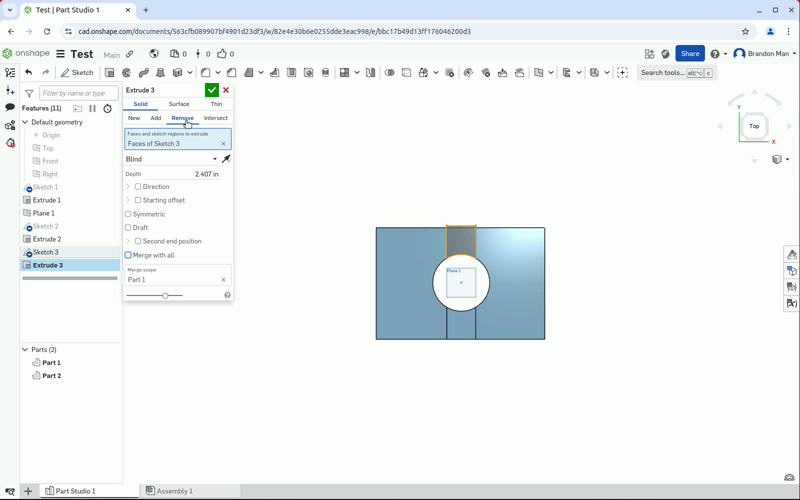
key(space)
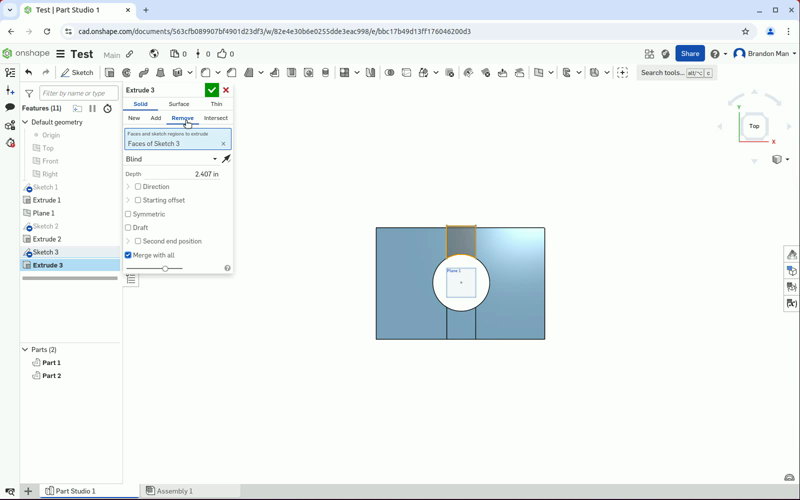
key(enter)
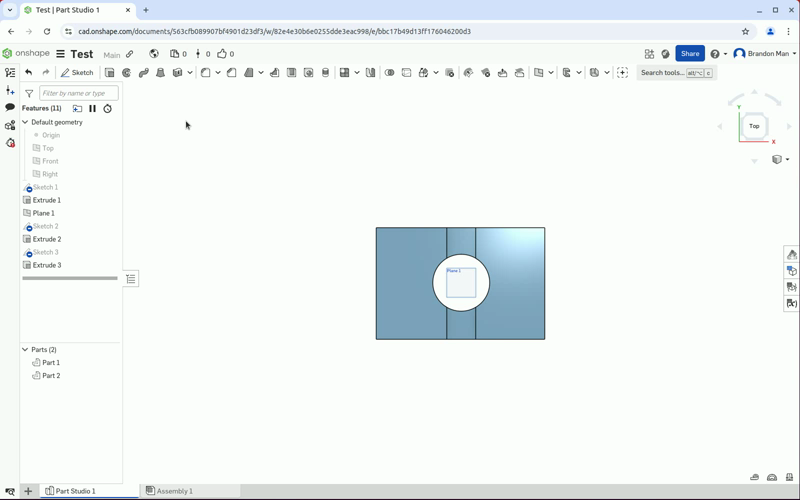
key(shift+h)
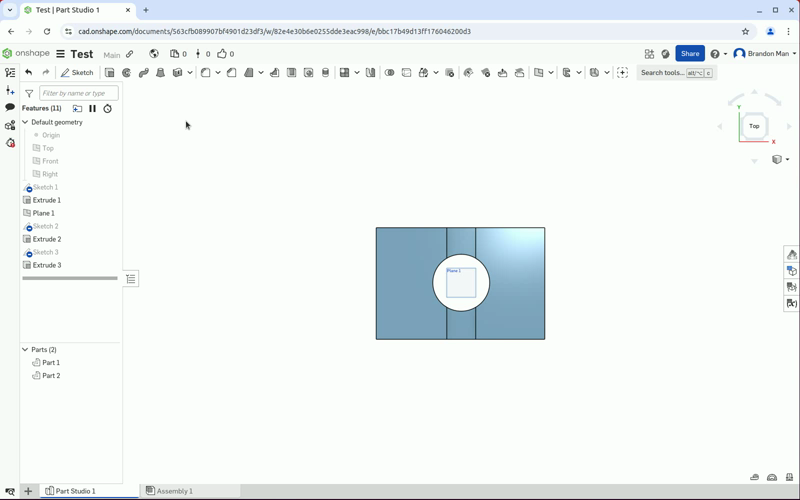
key(shift+h)
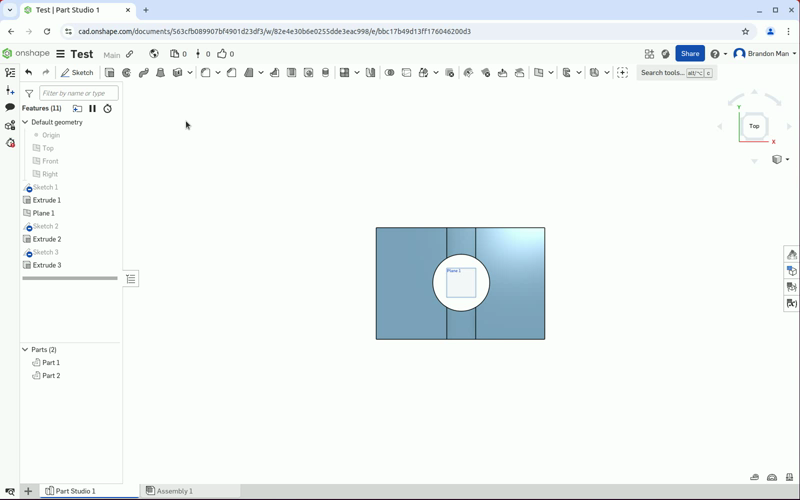
mouse_move(73, 189)
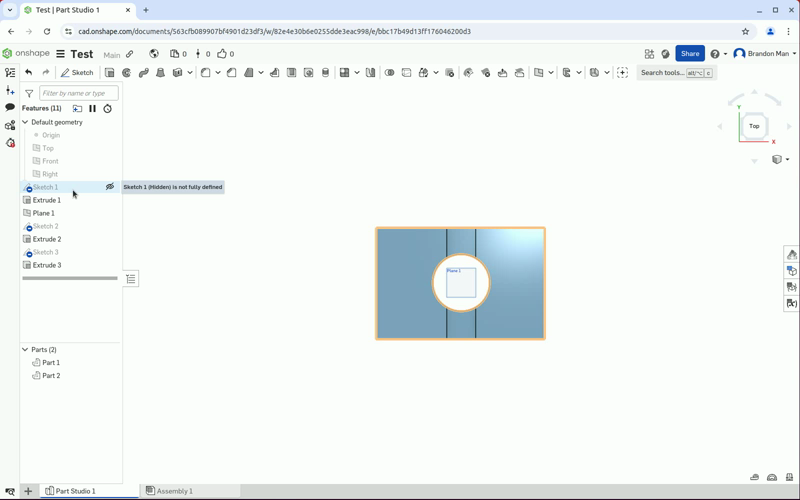
click(73, 189)
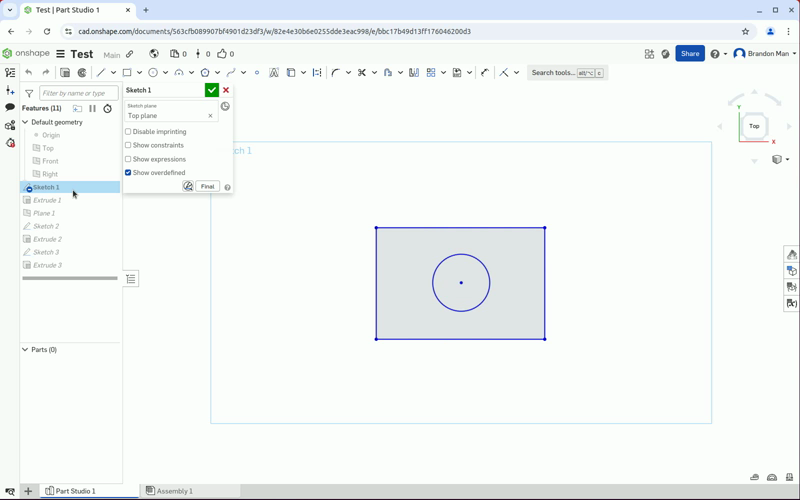
mouse_move(229, 92)
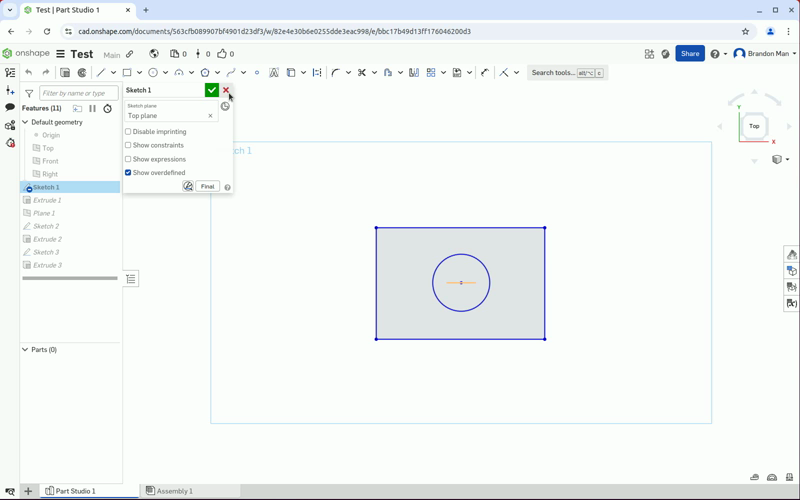
click(229, 92)
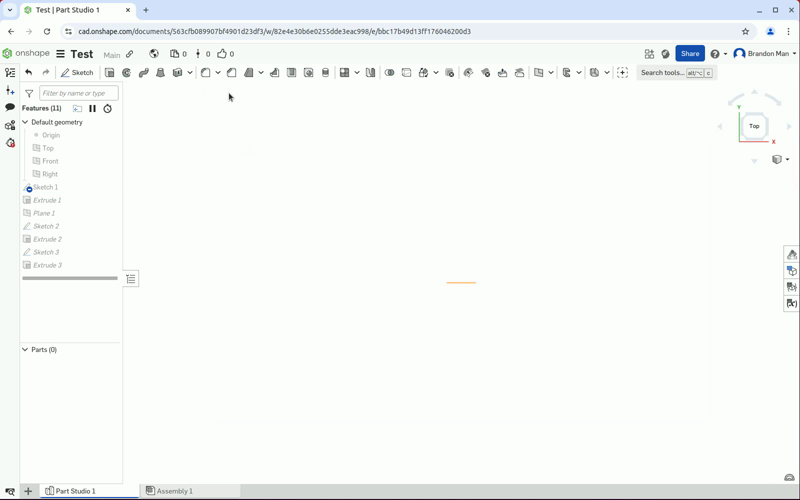
key(shift+s)
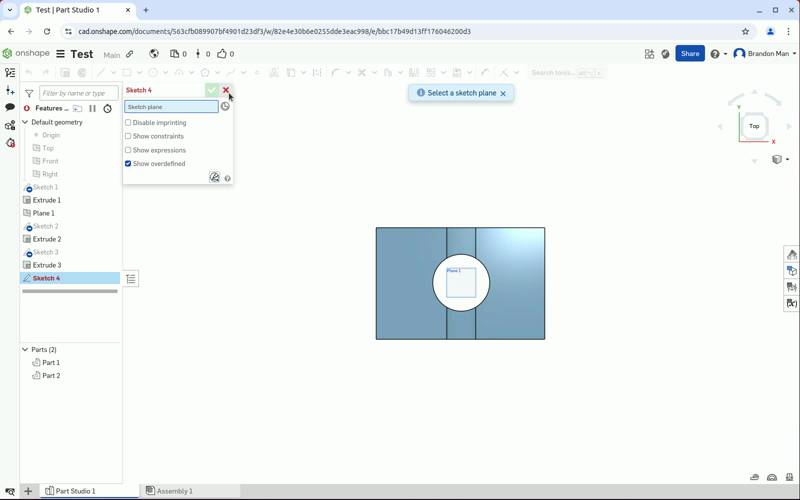
mouse_move(73, 215)
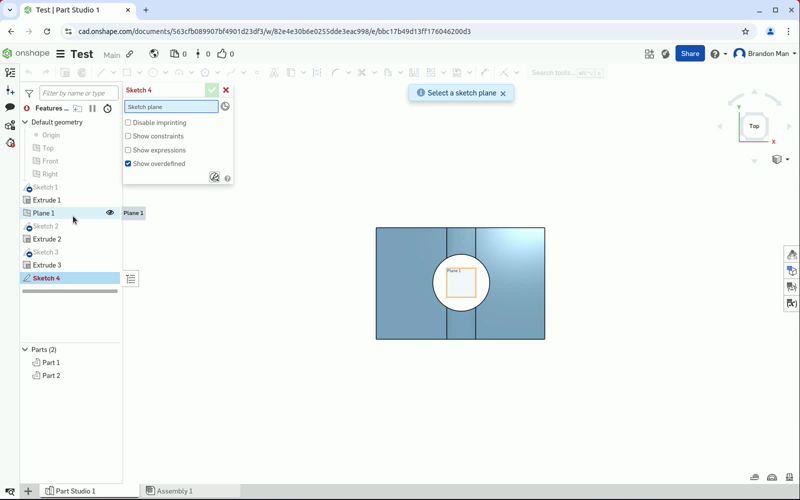
click(73, 215)
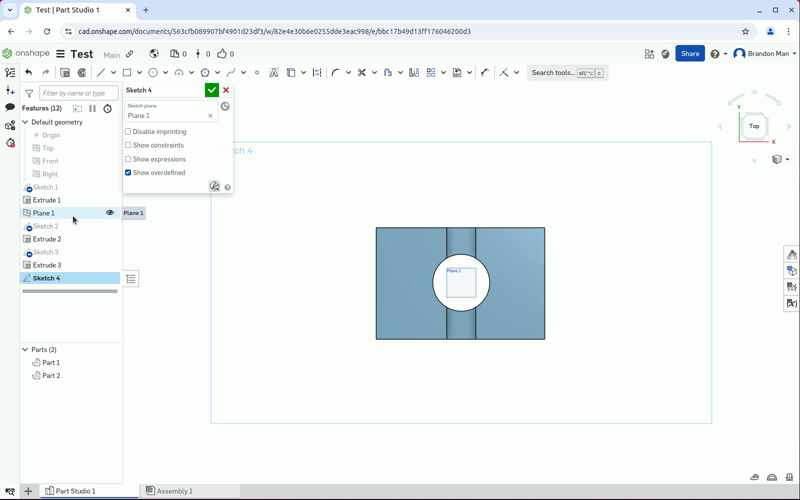
mouse_move(73, 352)
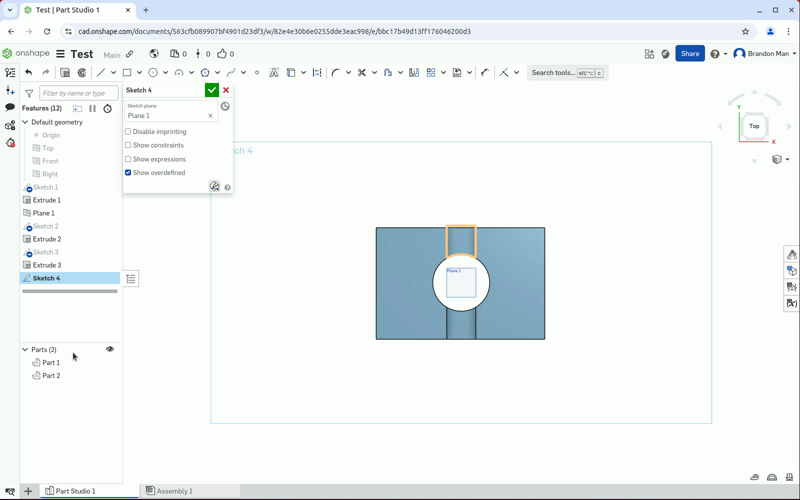
key(y)
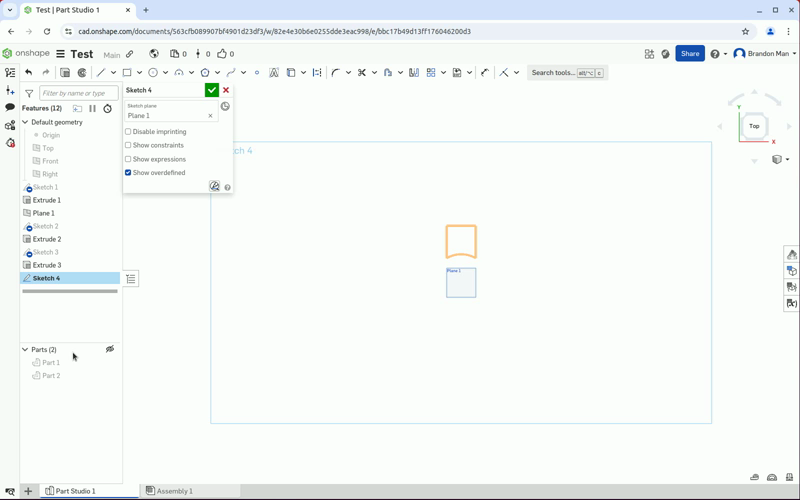
key(l)
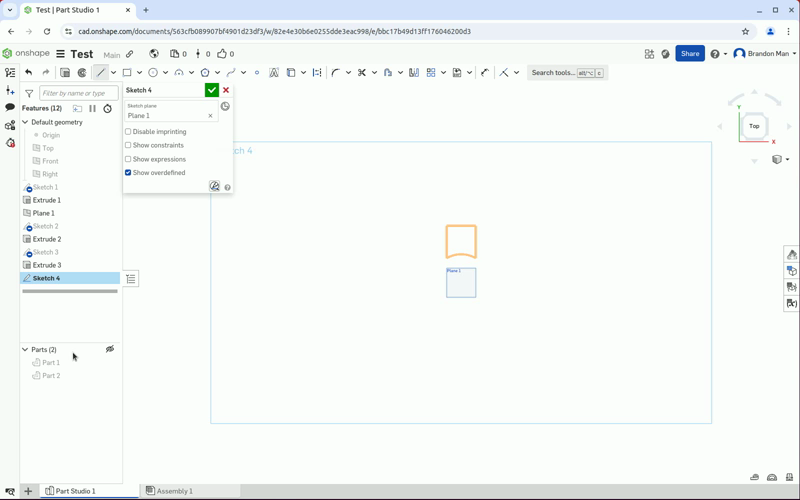
key_down(shift)
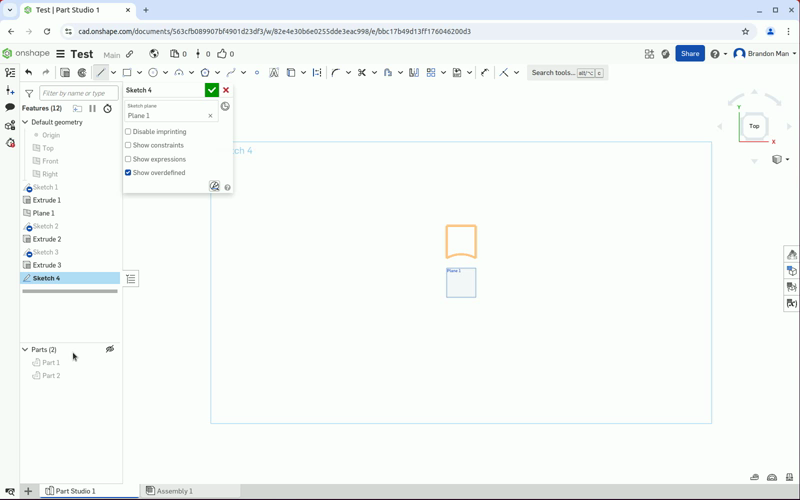
mouse_move(398, 339)
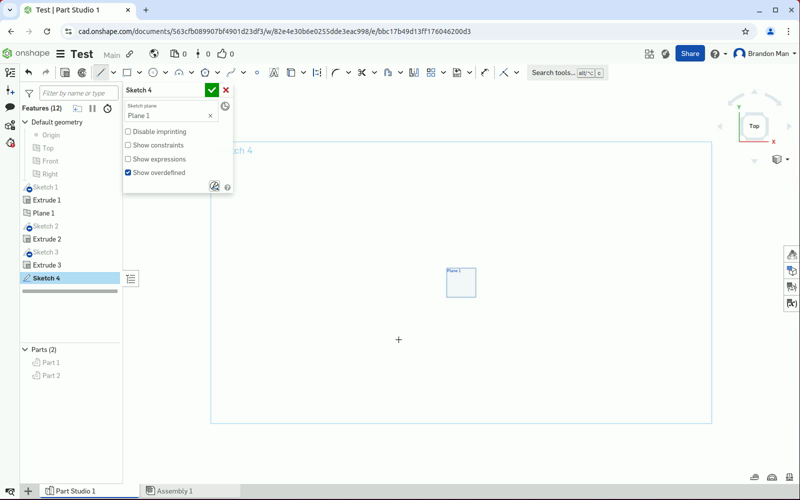
click(398, 339)
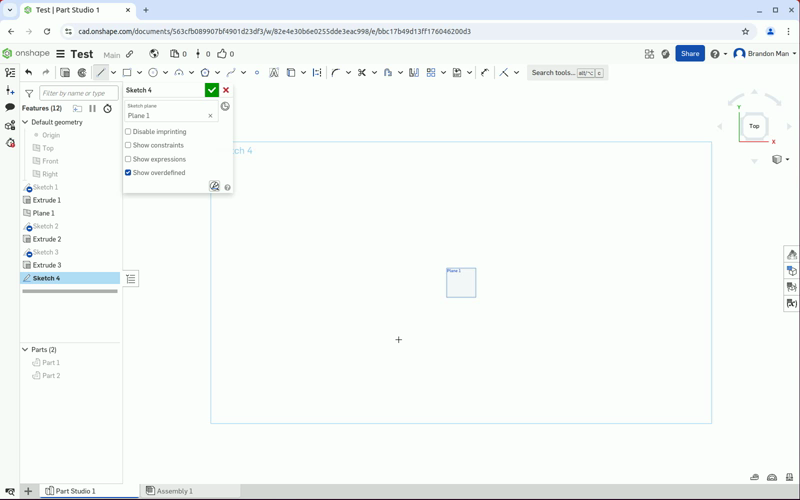
key_up(shift)
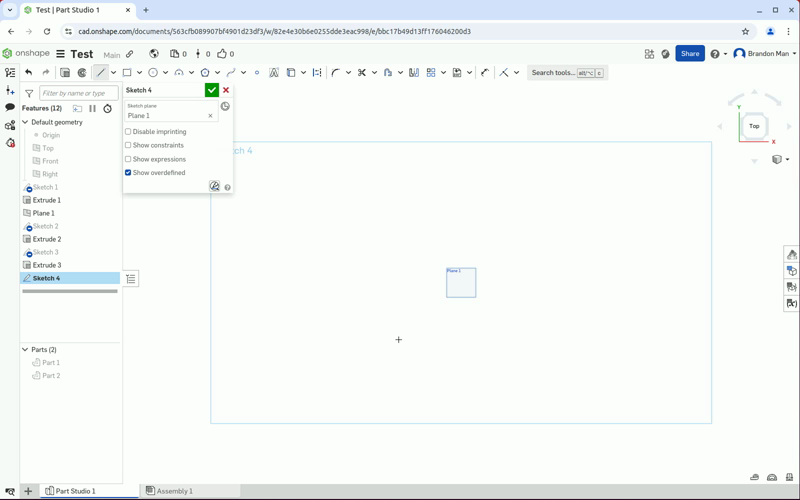
key_down(shift)
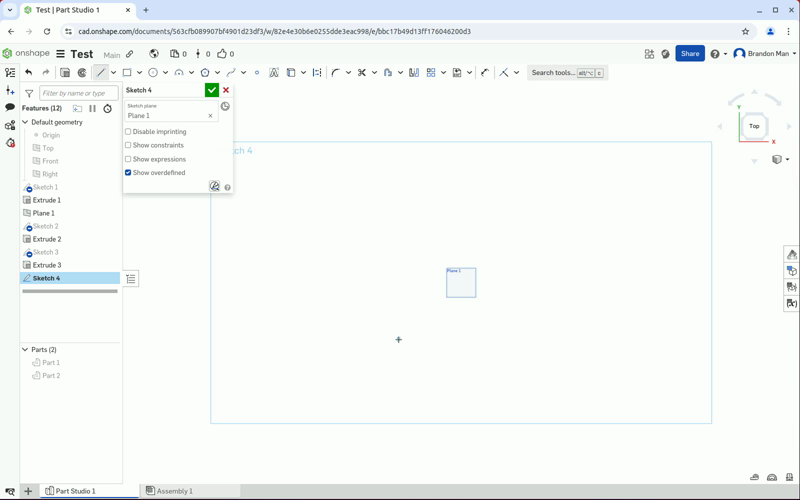
mouse_move(428, 339)
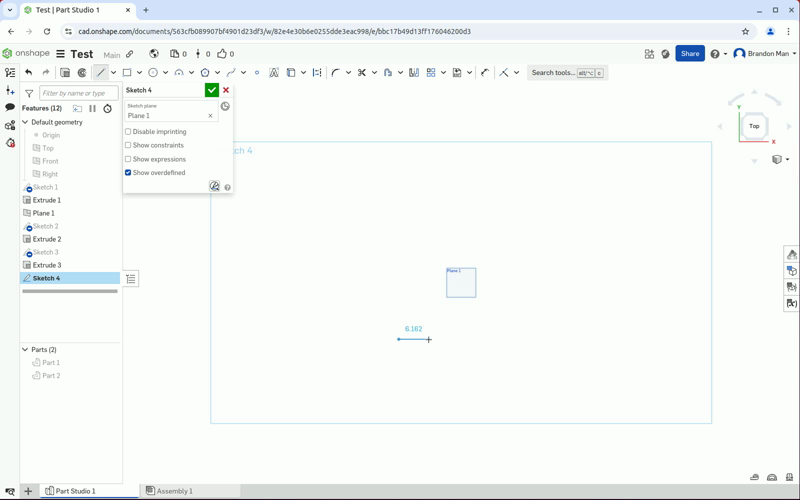
mouse_move(401, 339)
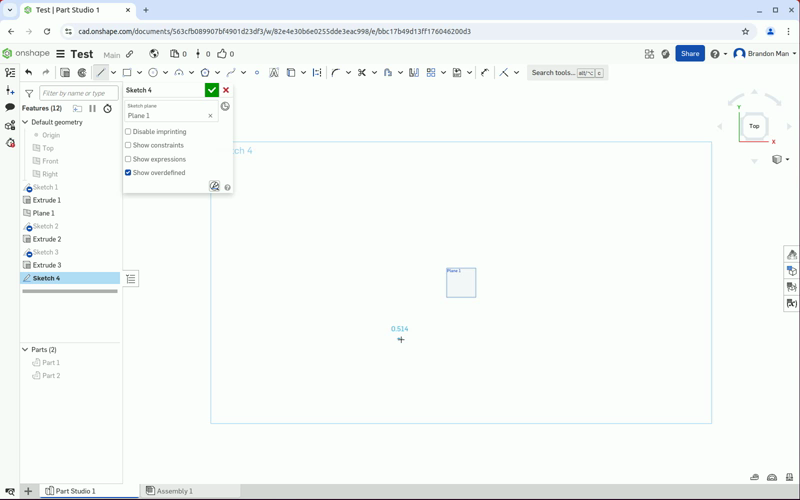
scroll(6)
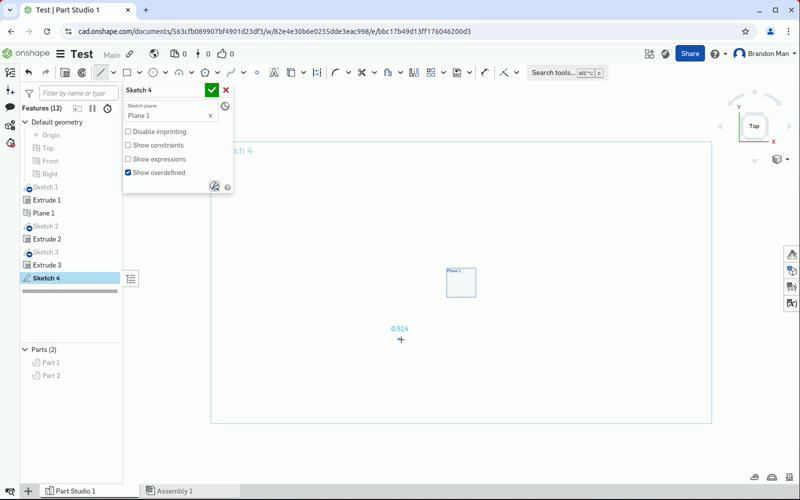
scroll(6)
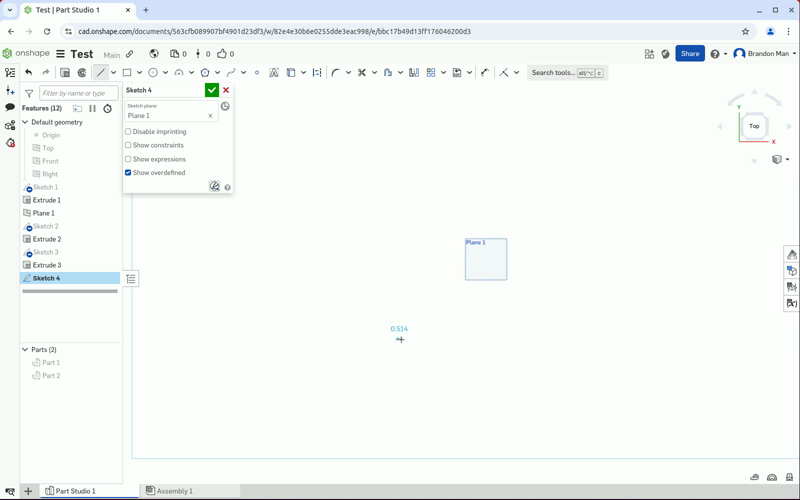
scroll(6)
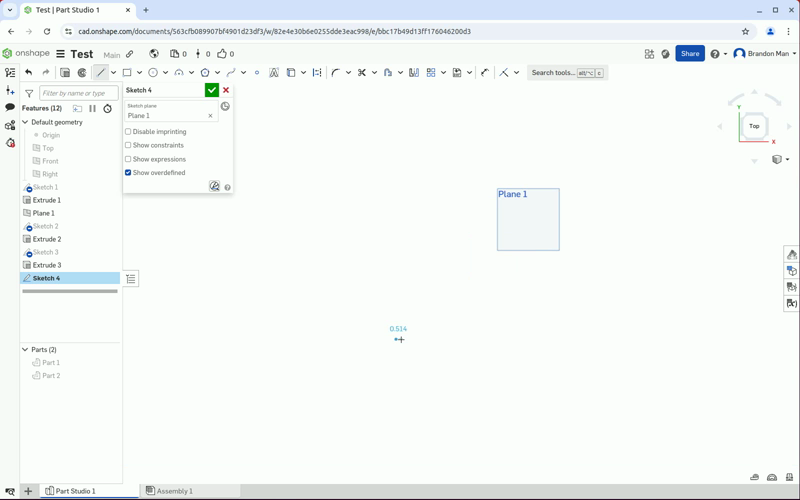
scroll(6)
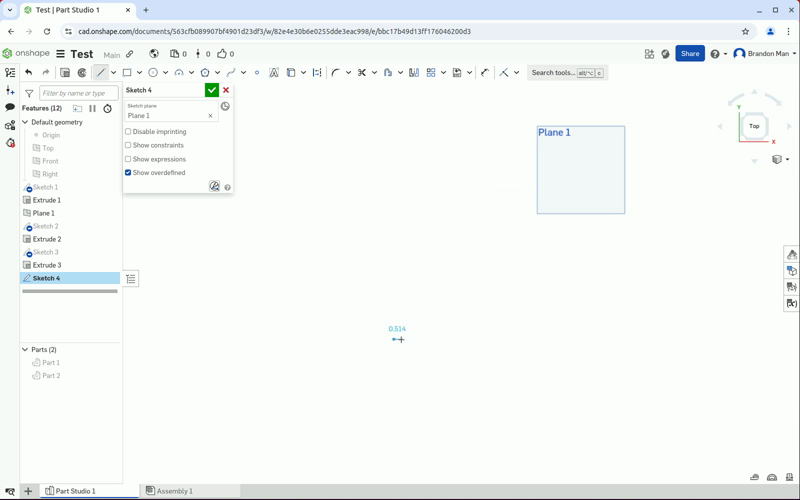
scroll(6)
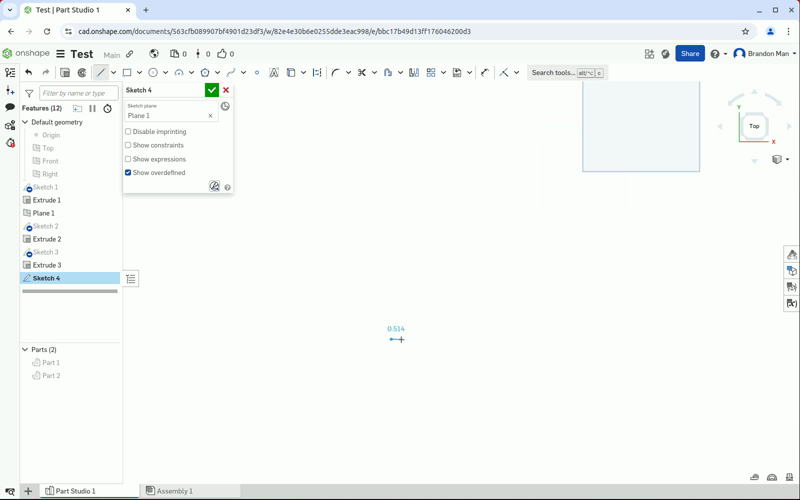
scroll(6)
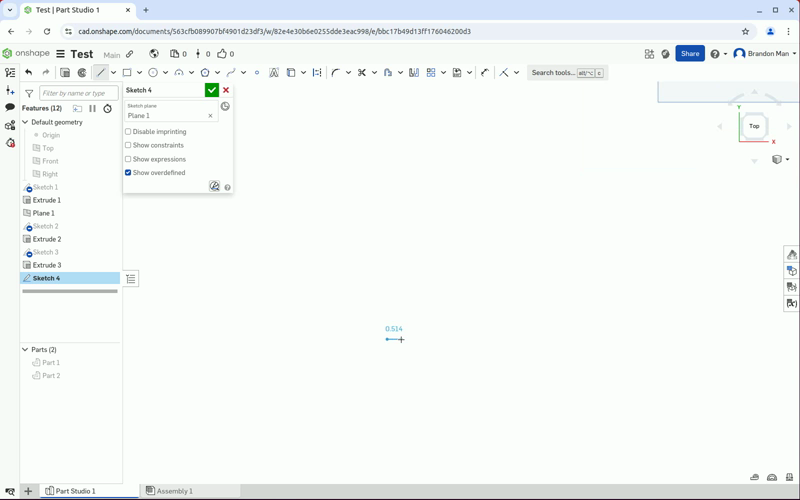
scroll(6)
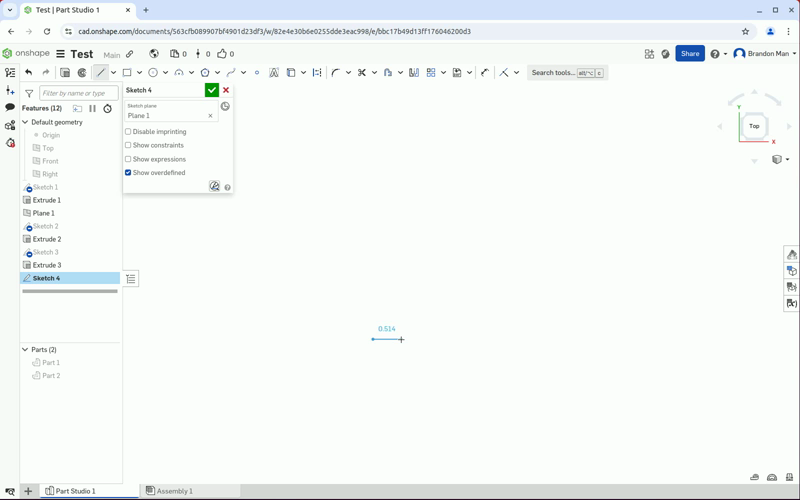
click(401, 339)
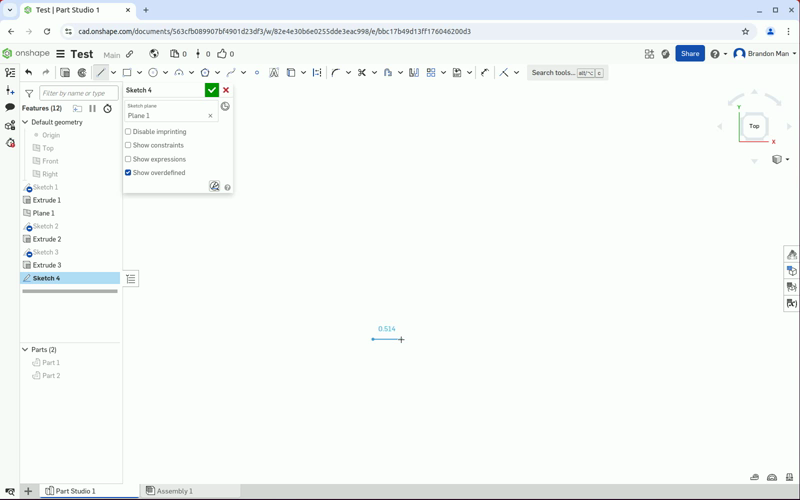
scroll(-6)
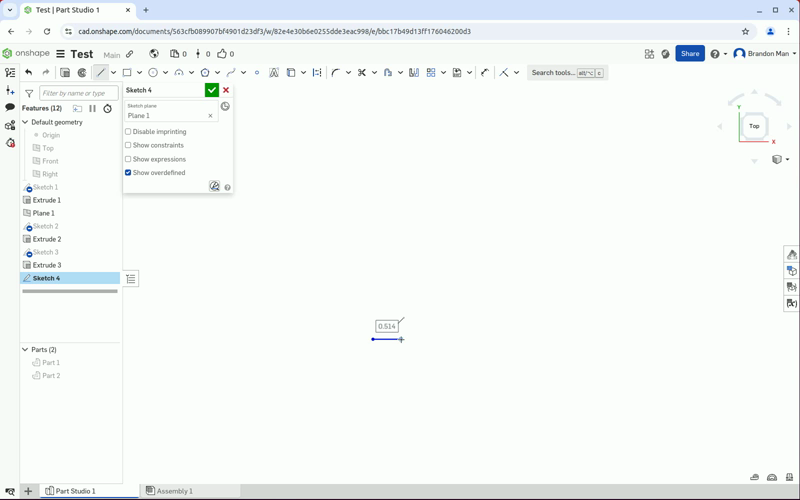
scroll(-6)
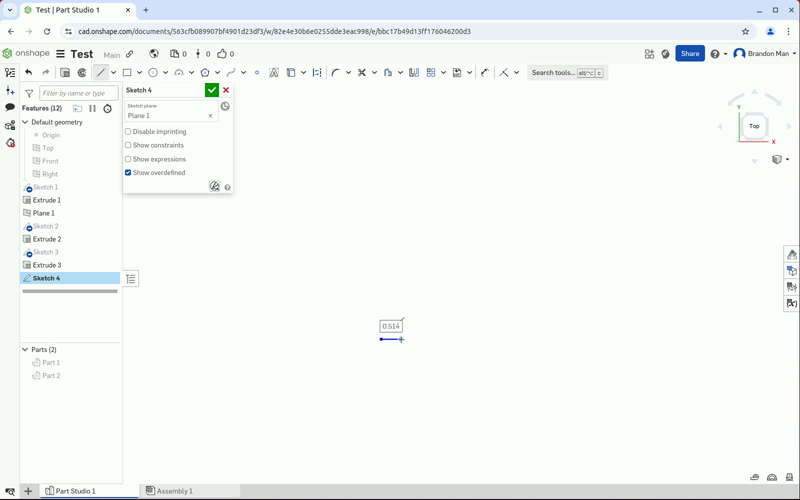
scroll(-6)
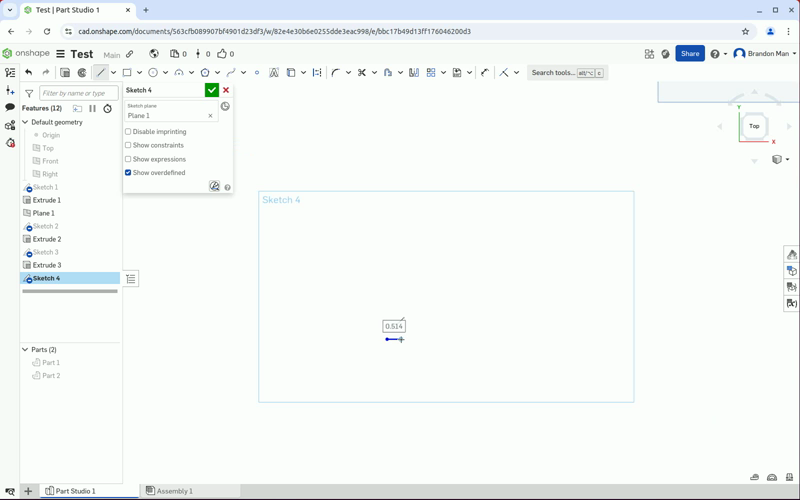
scroll(-6)
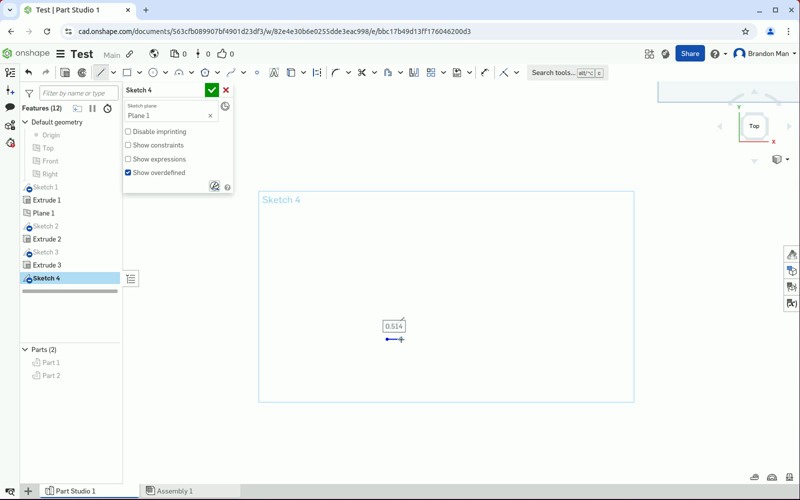
scroll(-6)
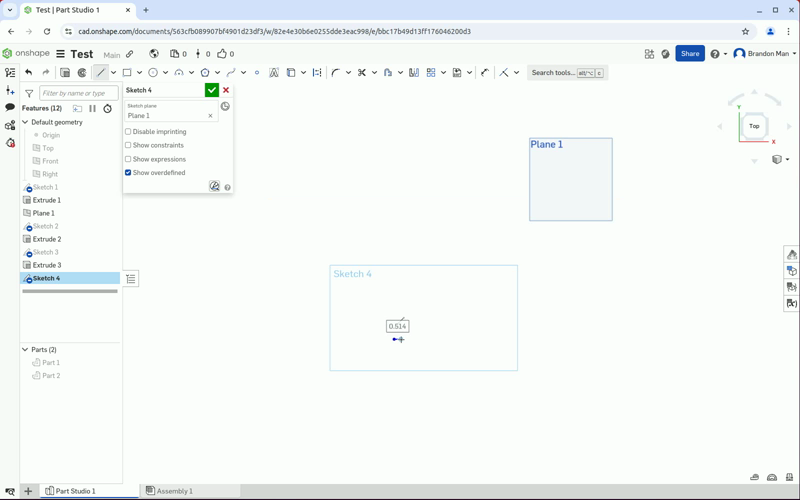
scroll(-6)
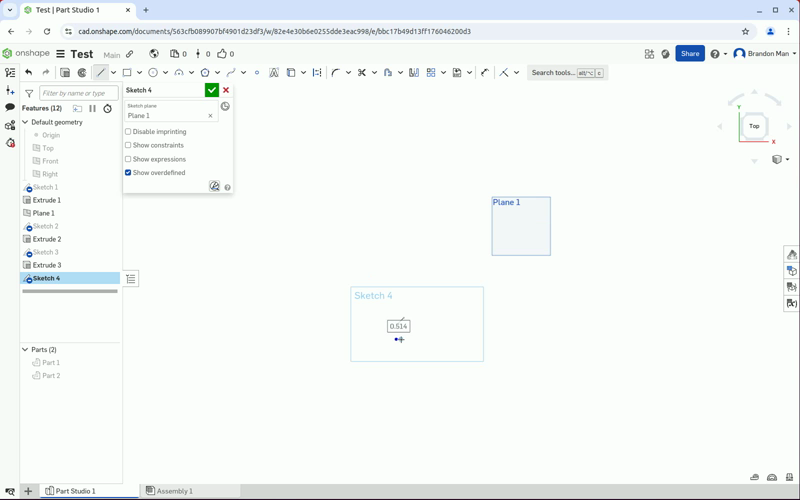
scroll(-6)
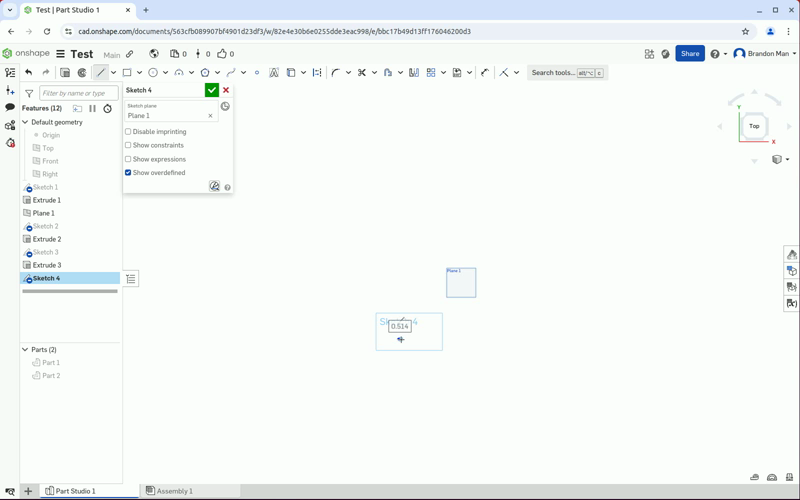
key_up(shift)
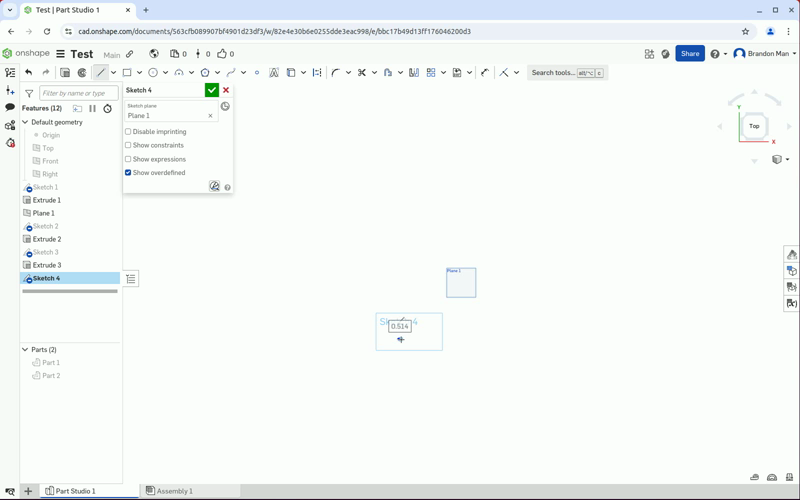
key_down(shift)
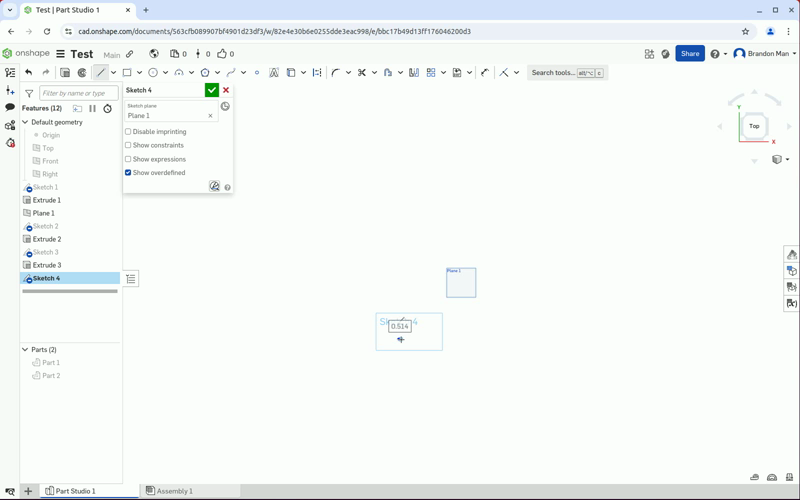
mouse_move(401, 226)
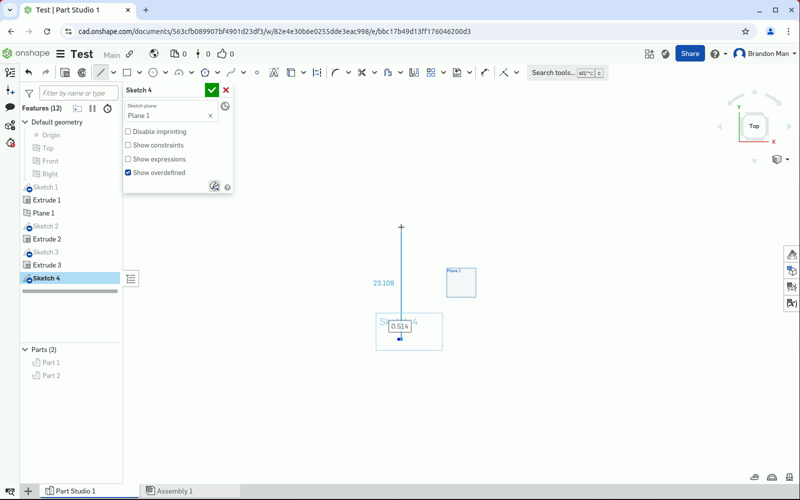
click(401, 226)
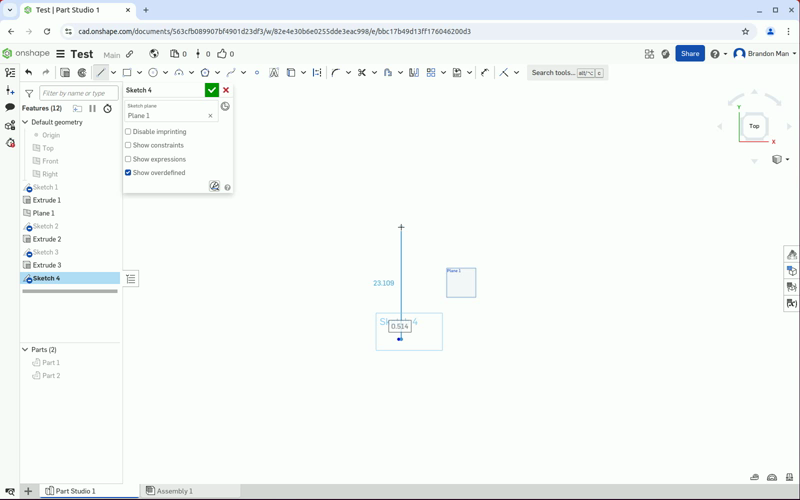
key_up(shift)
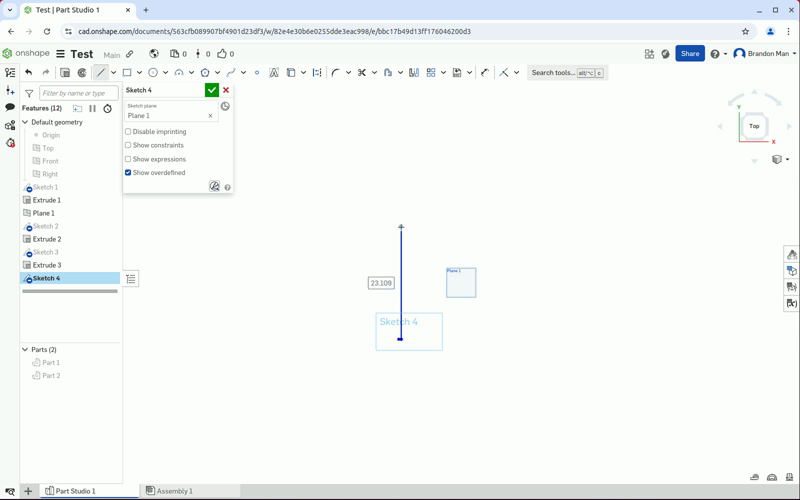
key_down(shift)
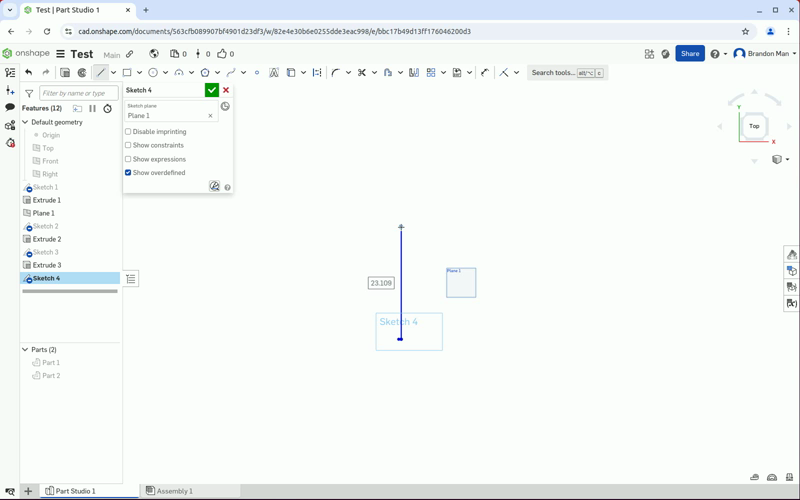
mouse_move(431, 226)
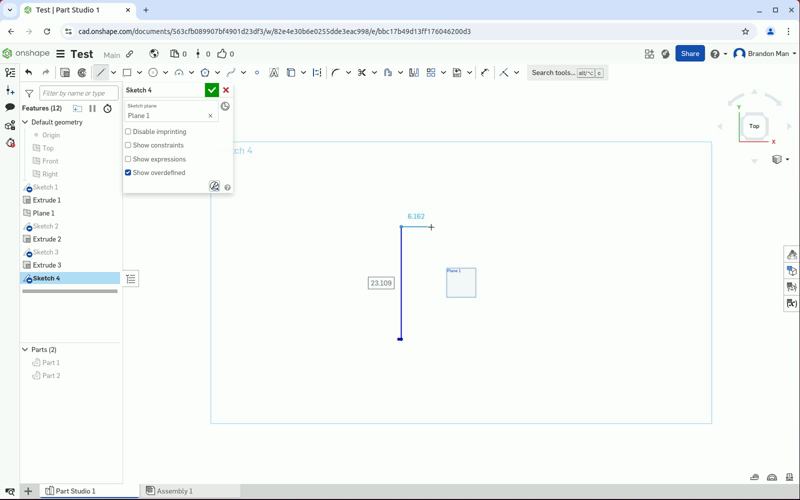
mouse_move(398, 226)
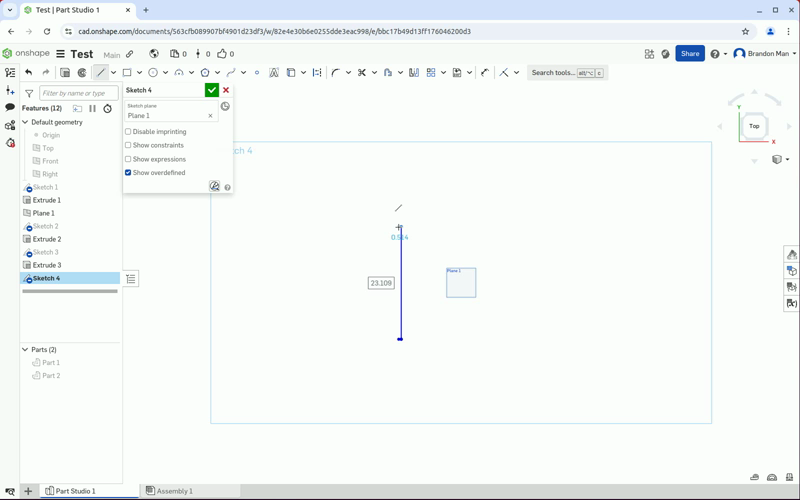
scroll(6)
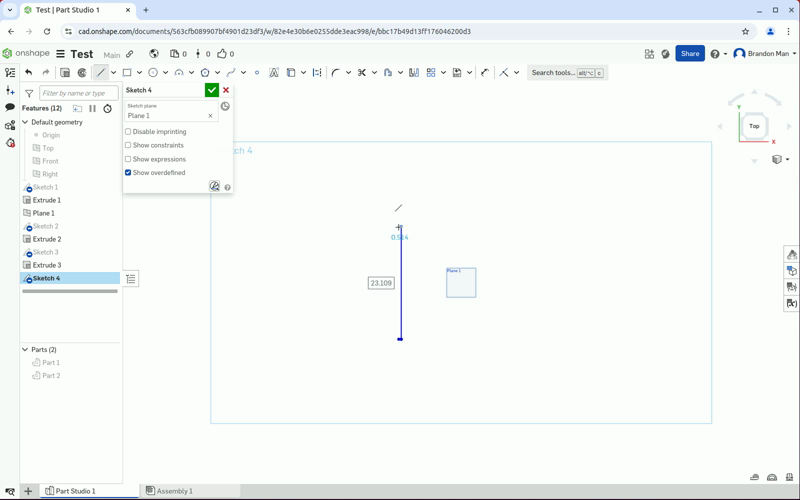
scroll(6)
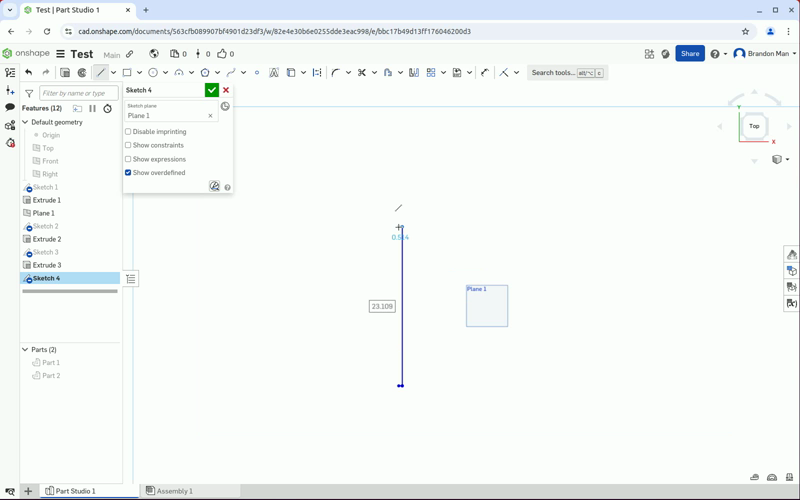
scroll(6)
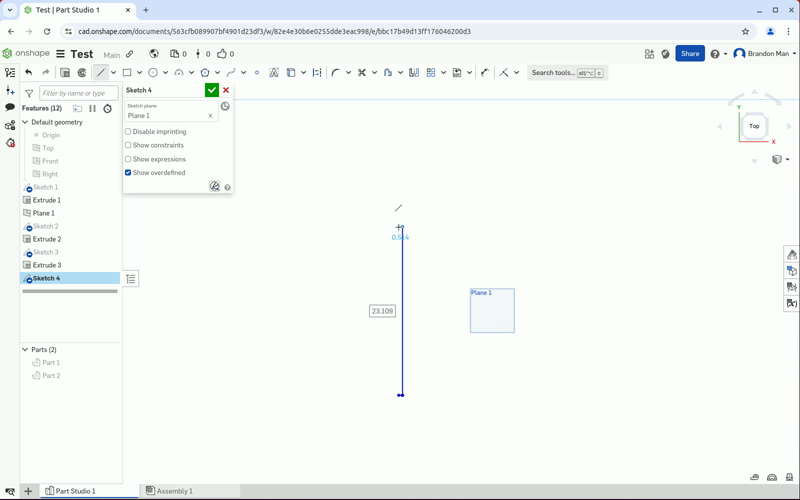
scroll(6)
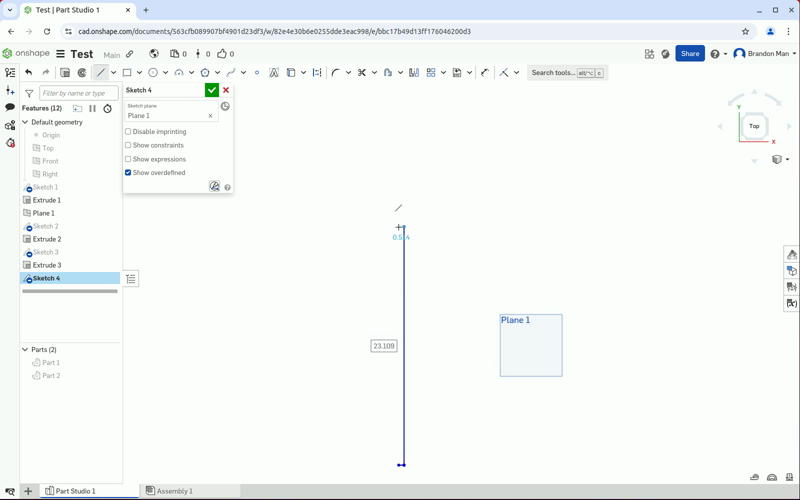
scroll(6)
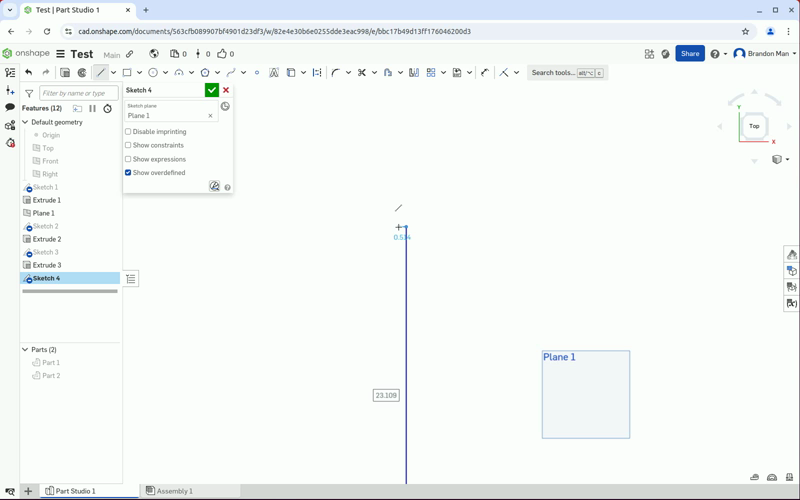
scroll(6)
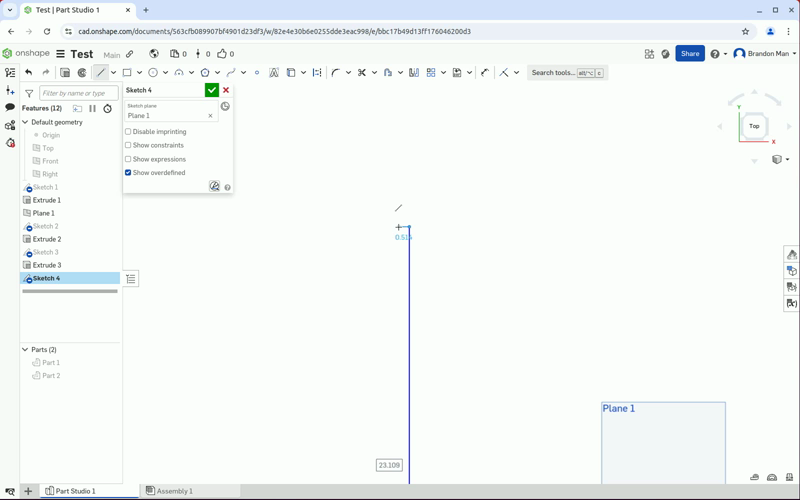
scroll(6)
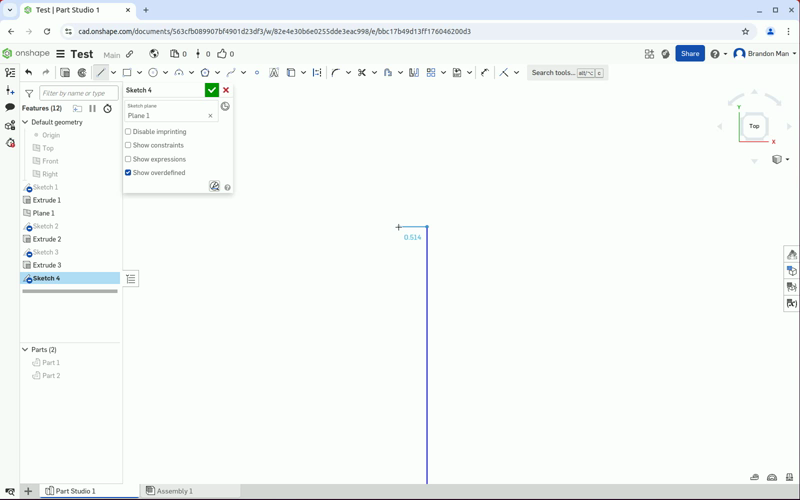
click(398, 226)
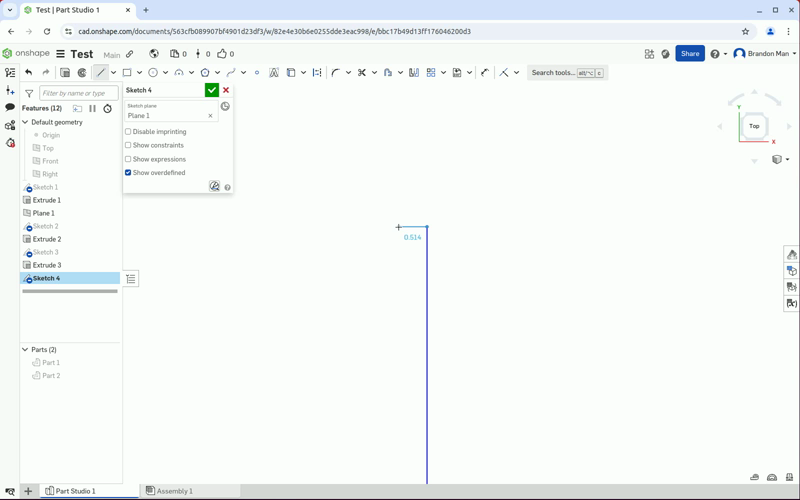
scroll(-6)
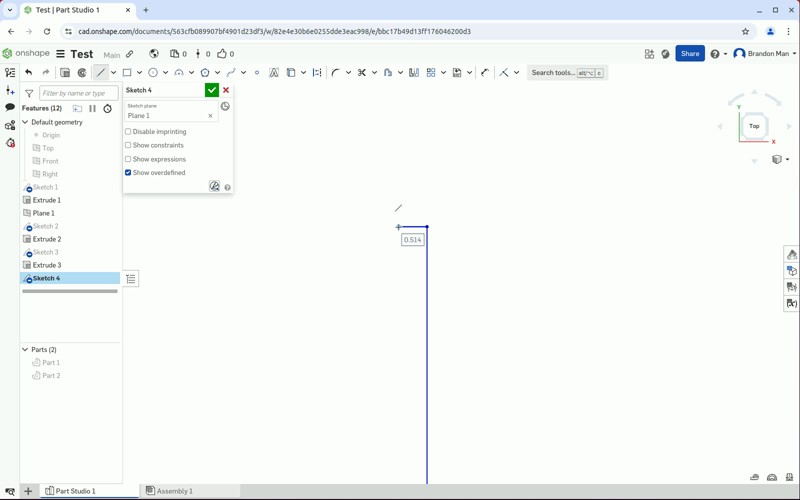
scroll(-6)
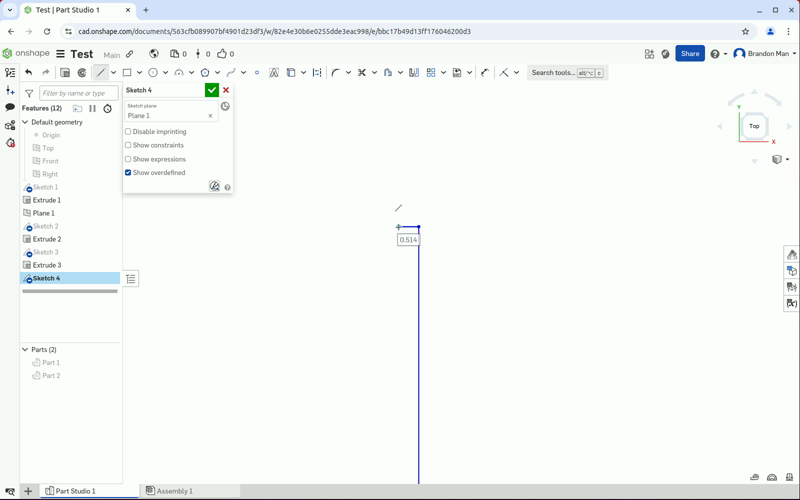
scroll(-6)
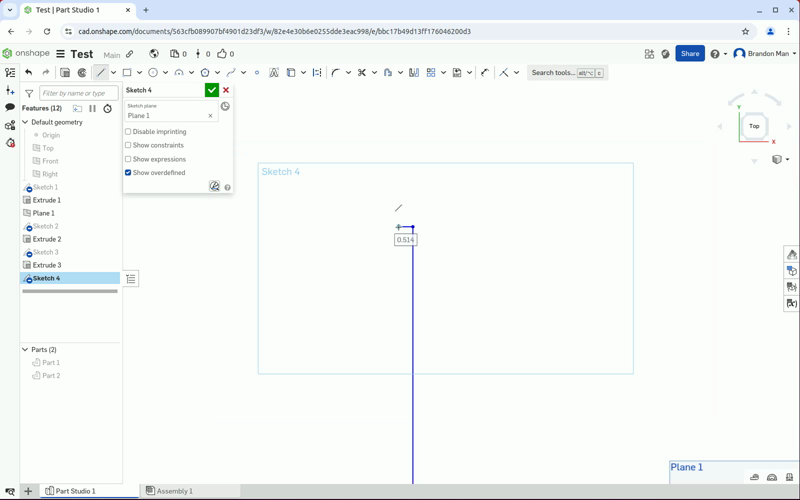
scroll(-6)
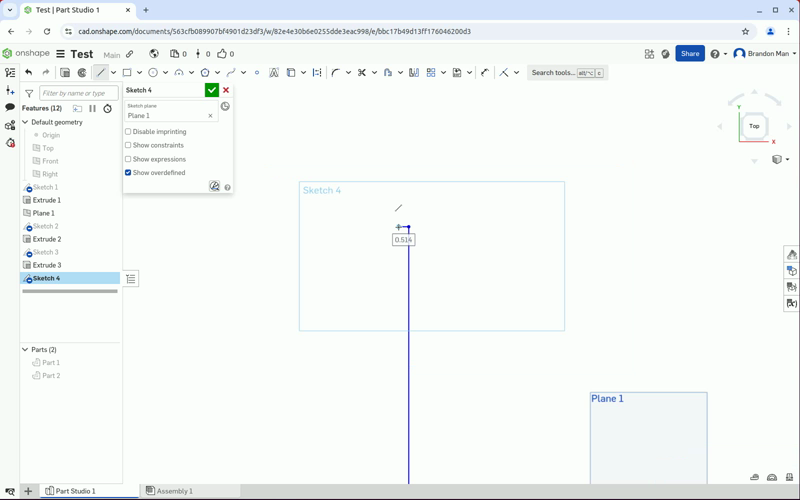
scroll(-6)
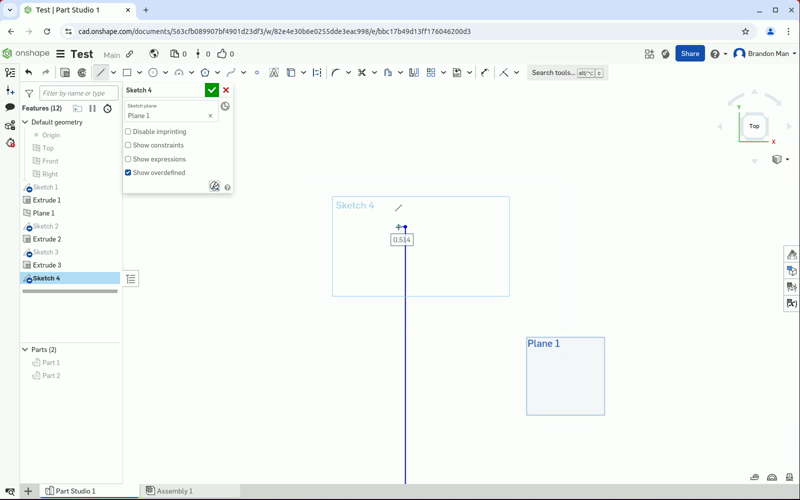
scroll(-6)
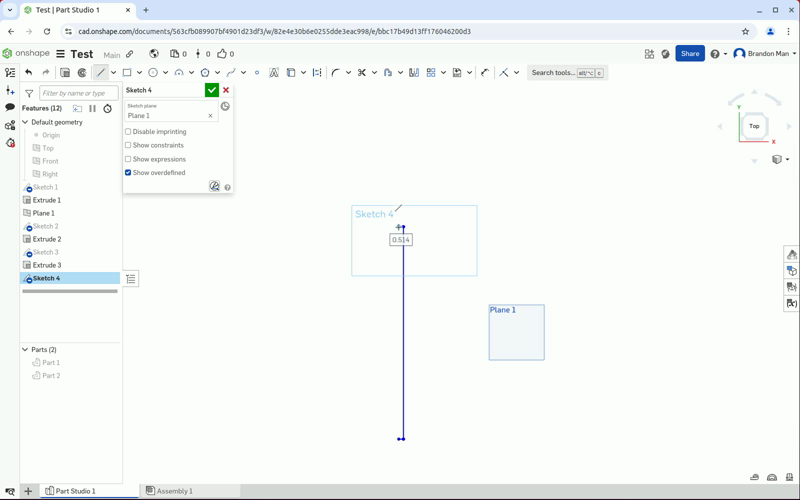
scroll(-6)
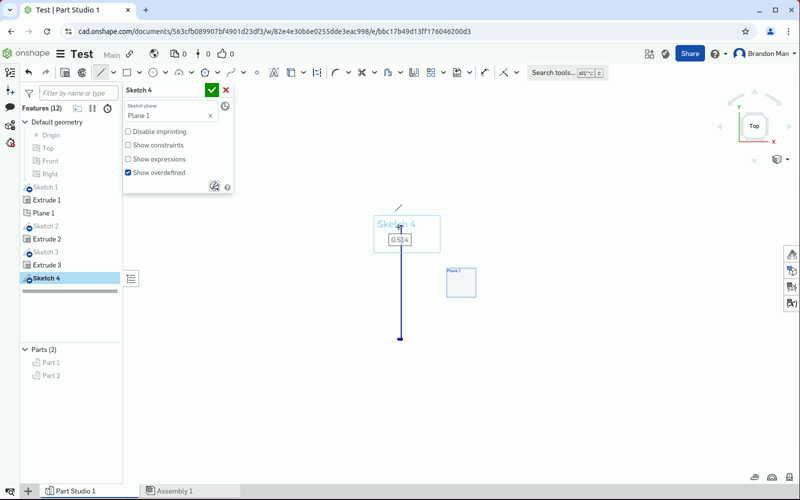
key_up(shift)
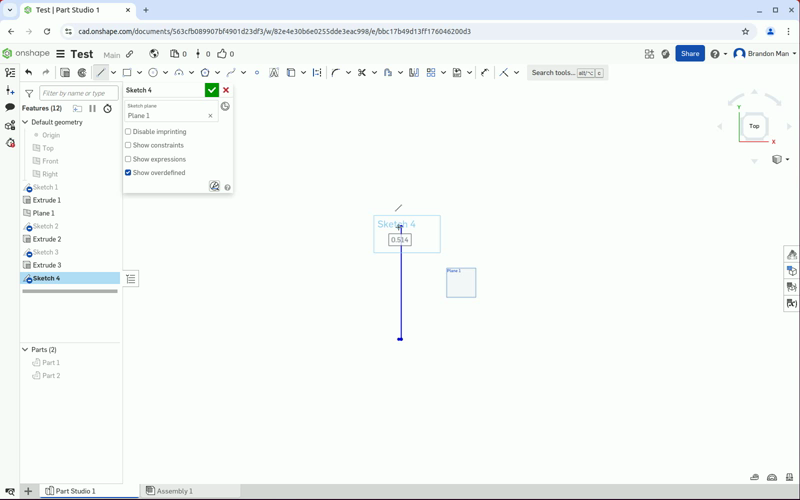
key_down(shift)
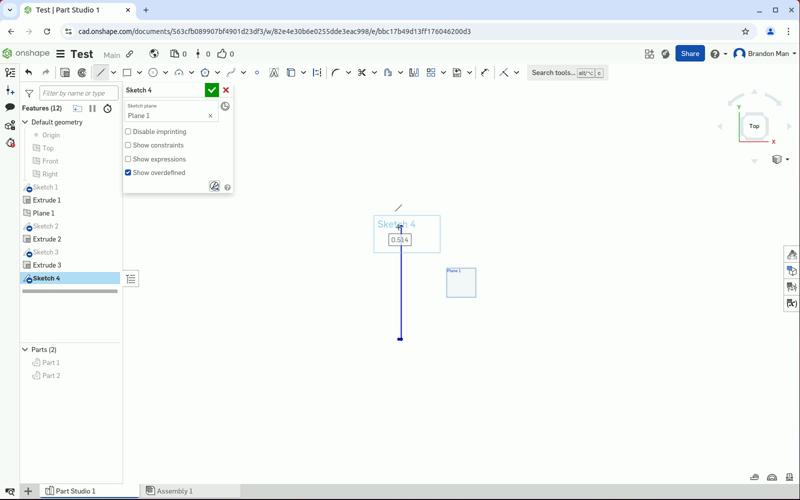
mouse_move(398, 339)
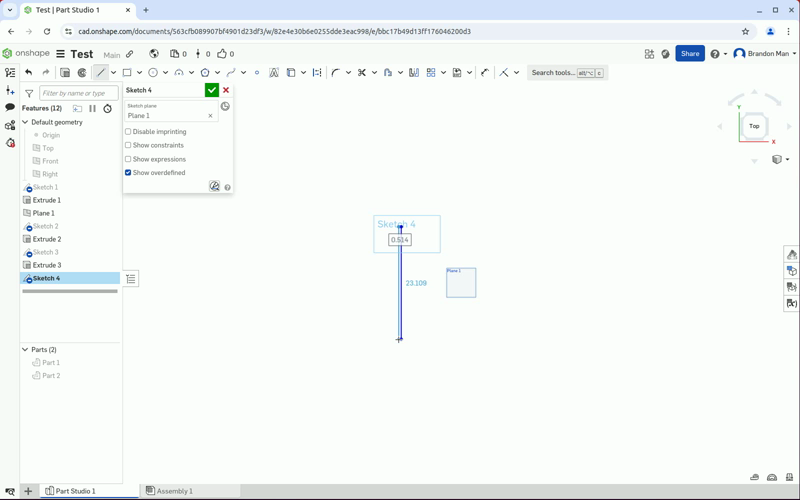
scroll(6)
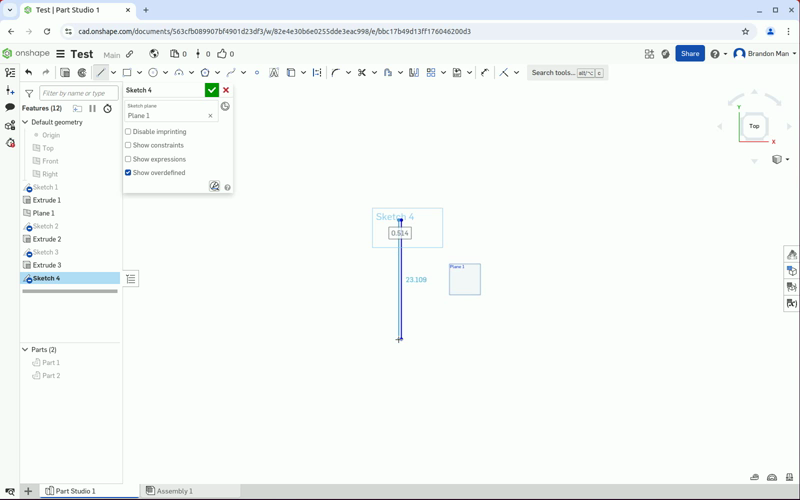
scroll(6)
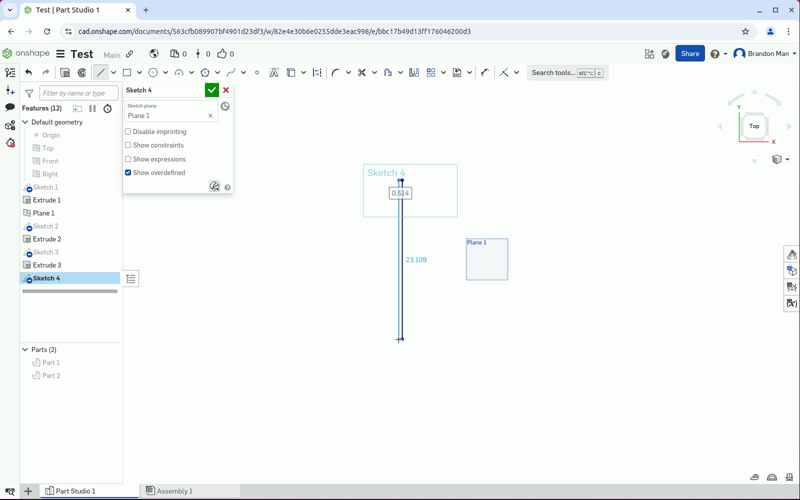
scroll(6)
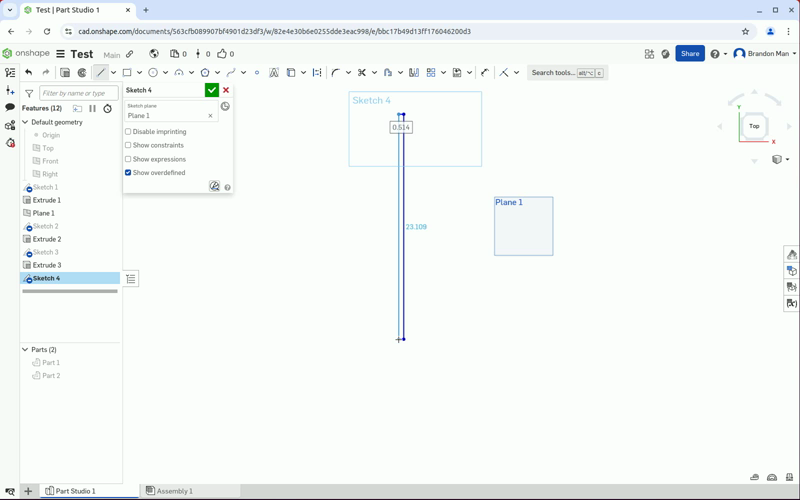
scroll(6)
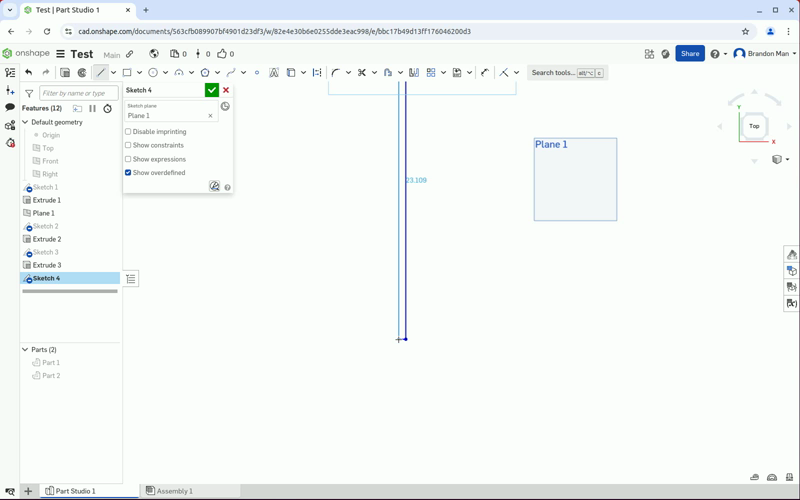
scroll(6)
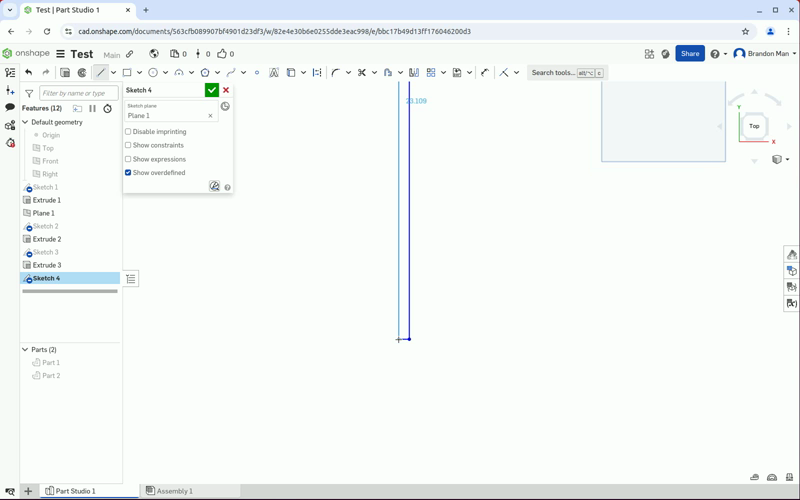
scroll(6)
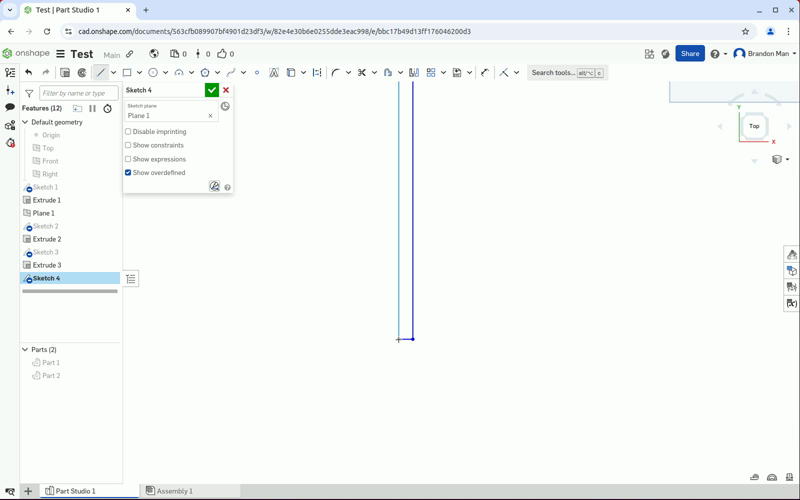
scroll(6)
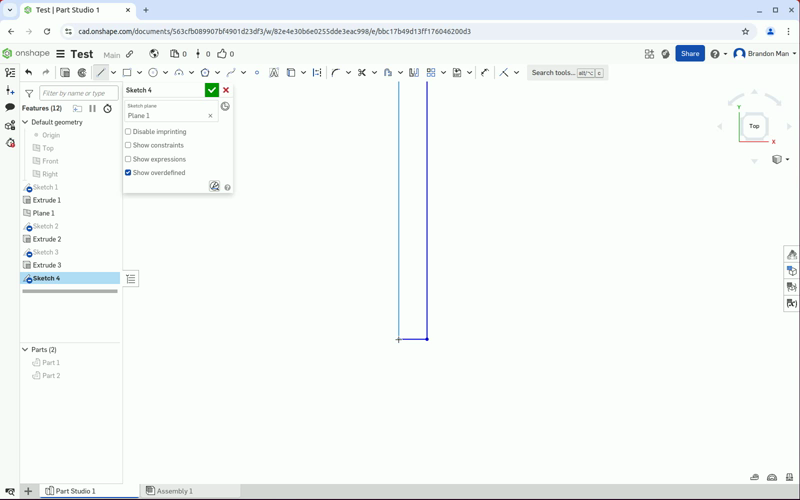
key_up(shift)
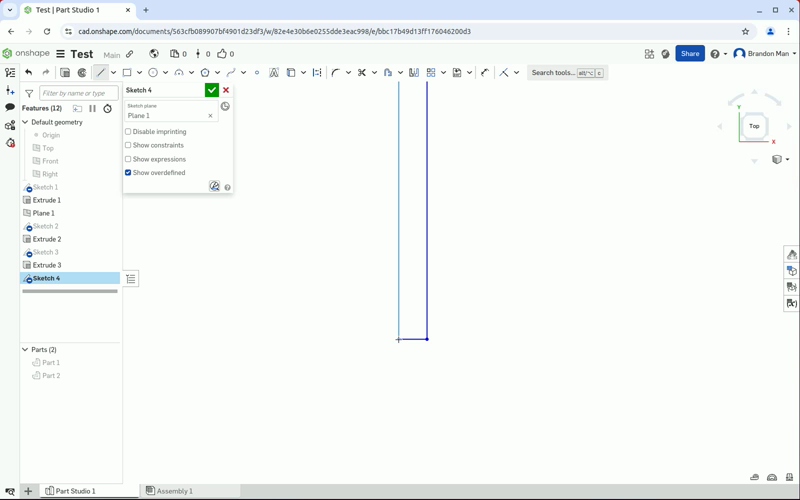
click(398, 339)
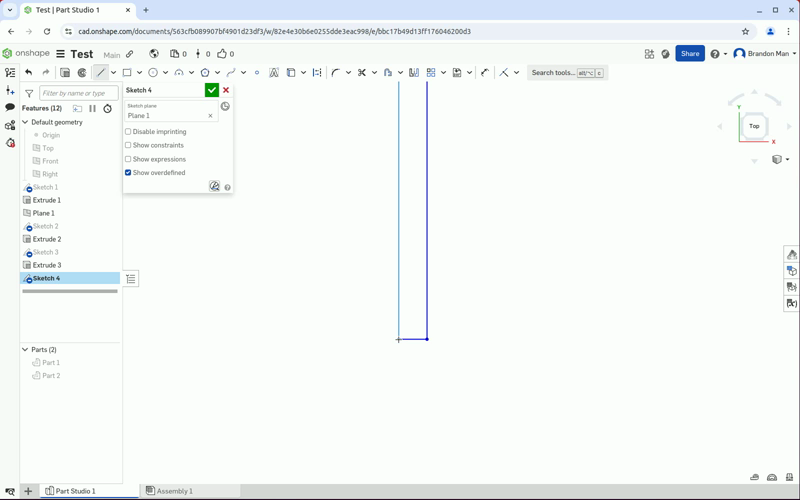
scroll(-6)
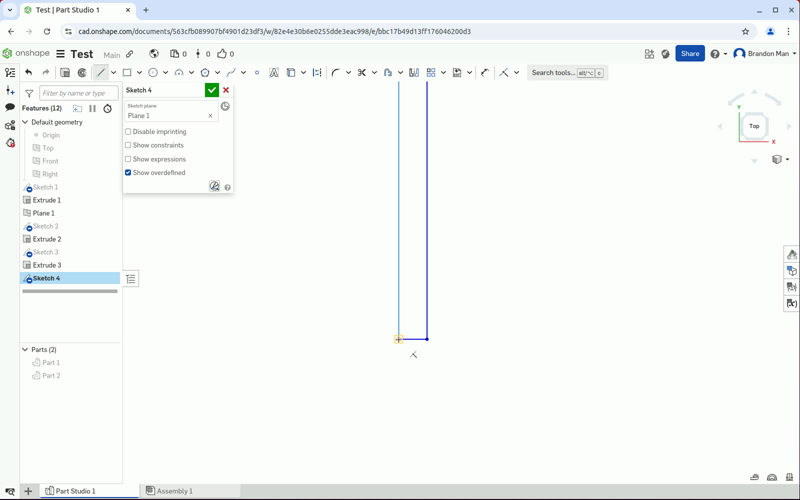
scroll(-6)
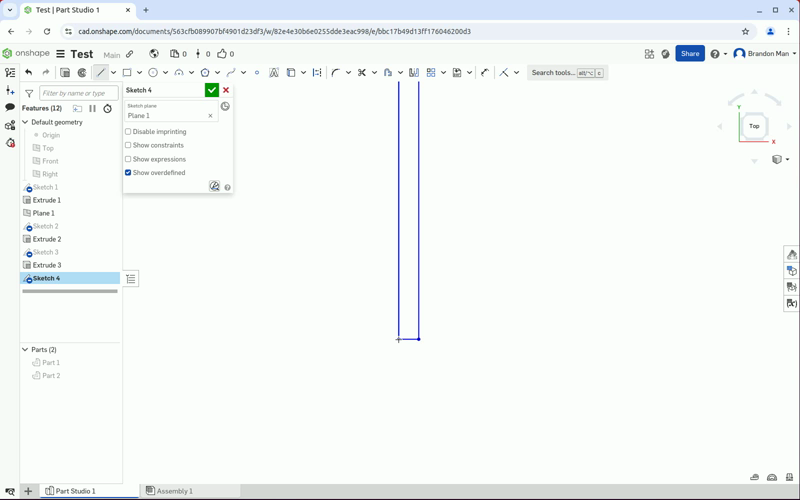
scroll(-6)
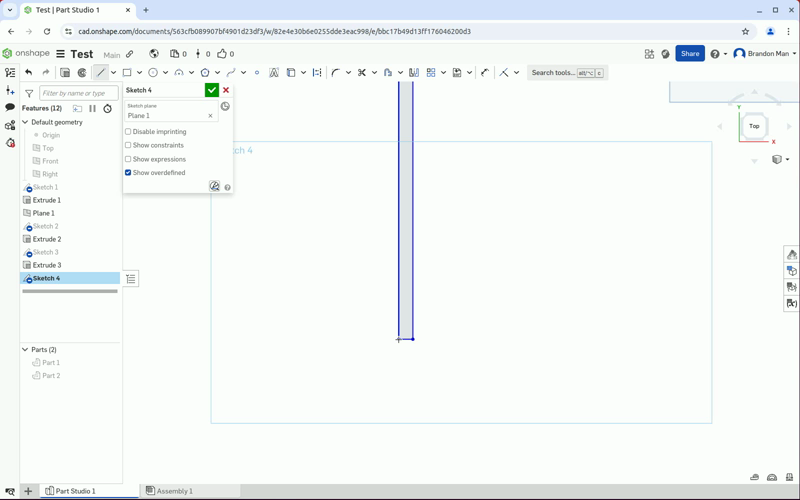
scroll(-6)
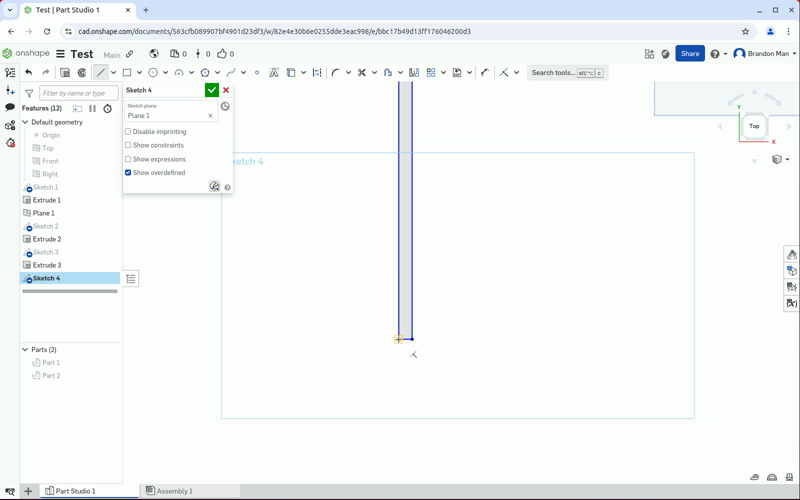
scroll(-6)
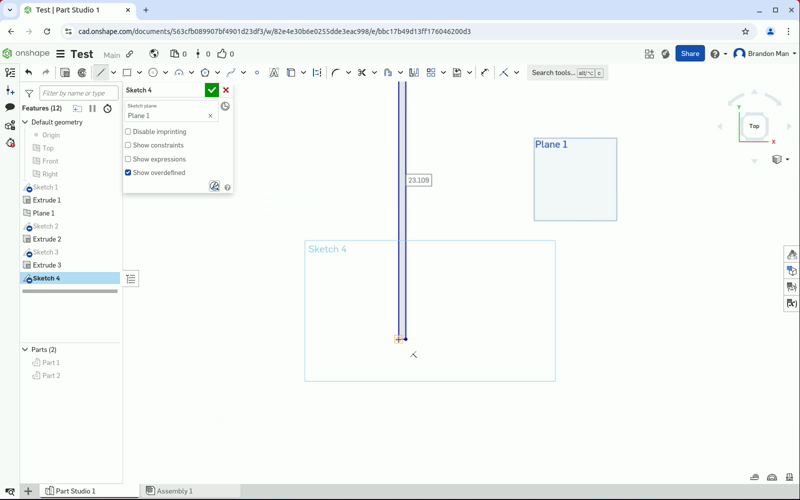
scroll(-6)
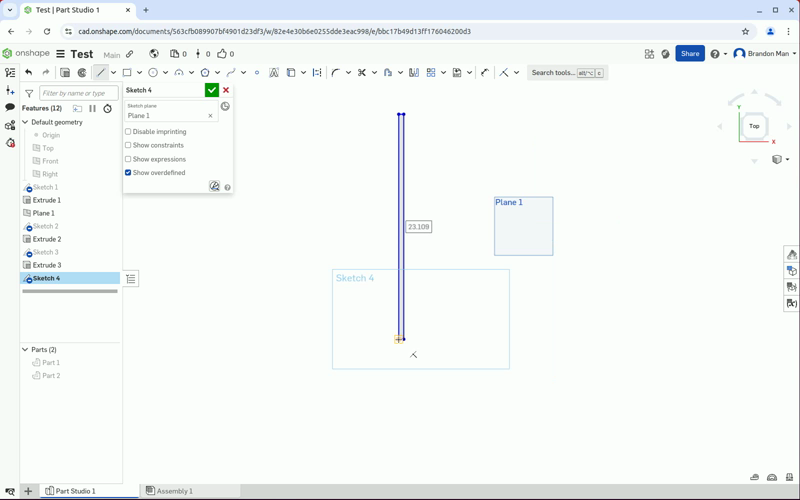
scroll(-6)
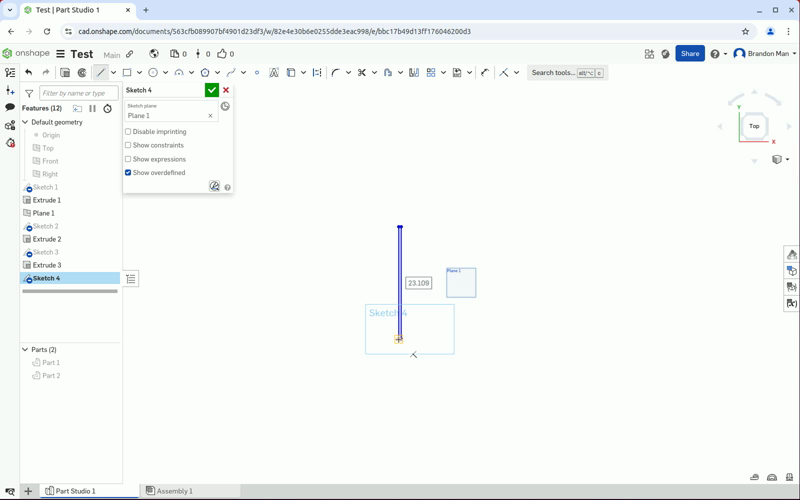
key(esc)
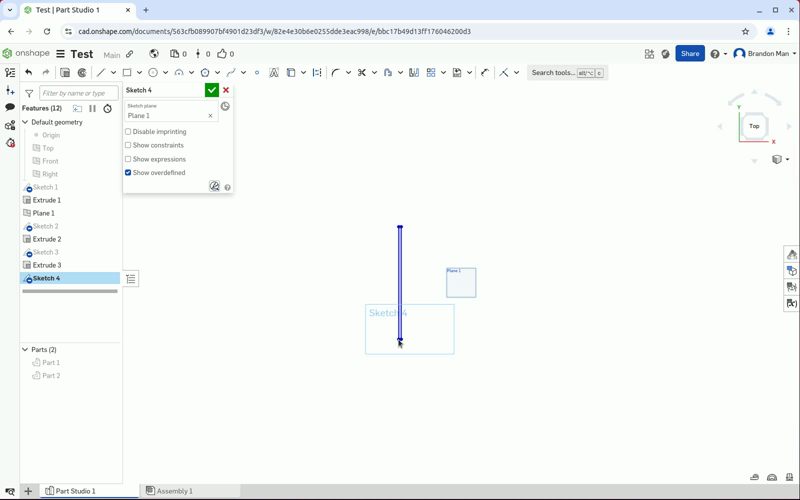
mouse_move(399, 275)
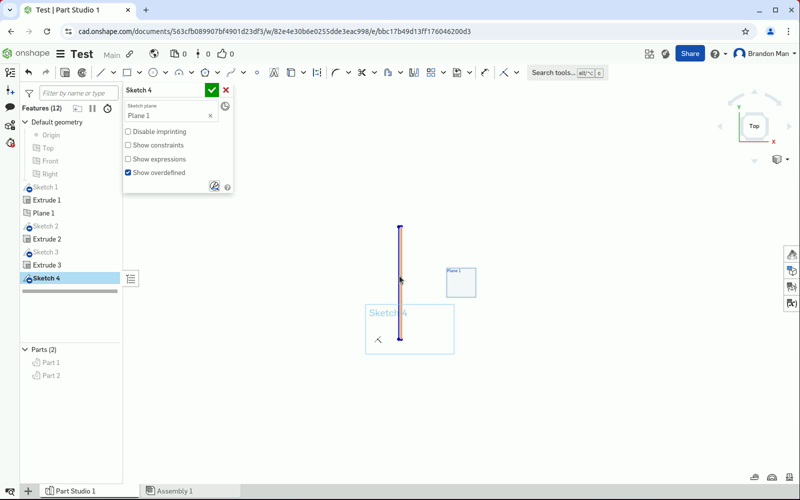
scroll(6)
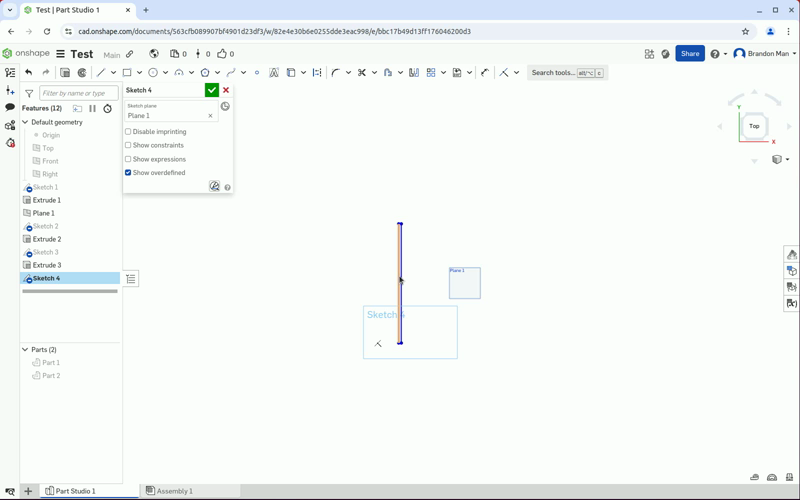
scroll(6)
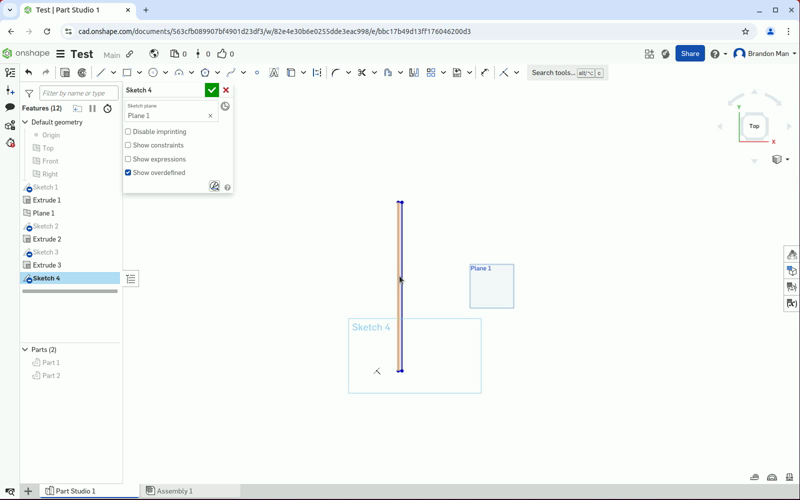
scroll(6)
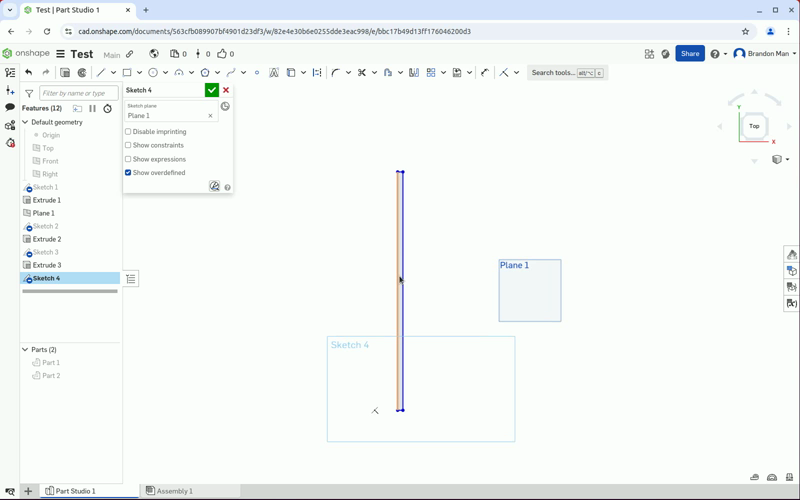
scroll(6)
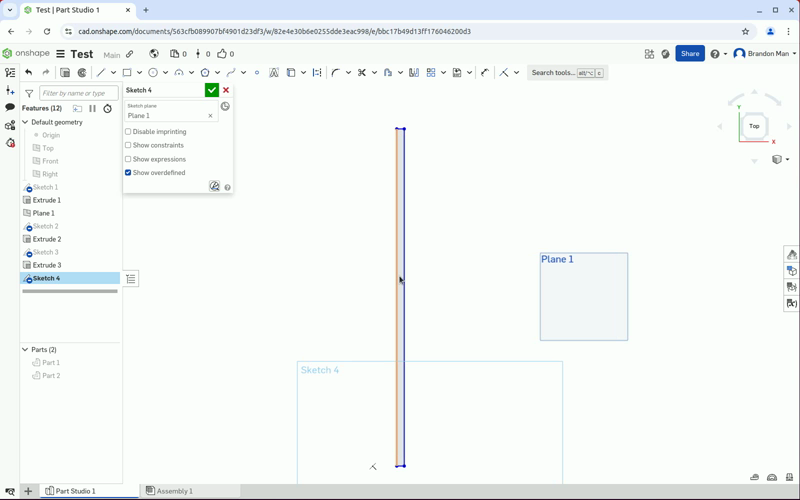
scroll(6)
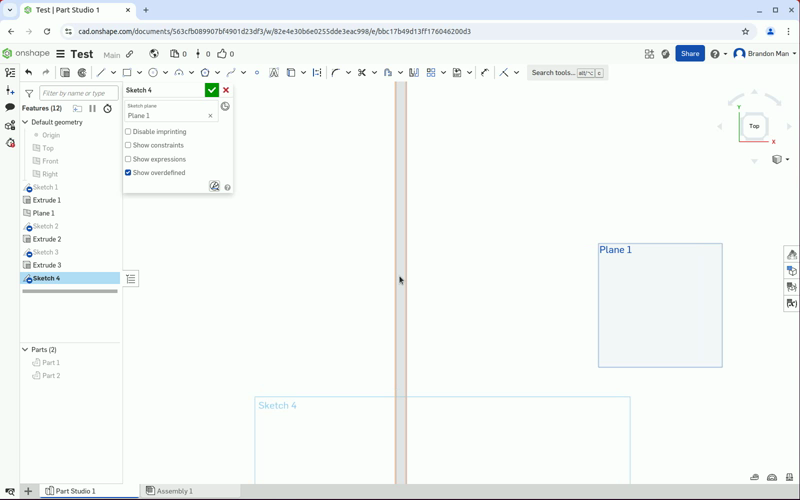
scroll(6)
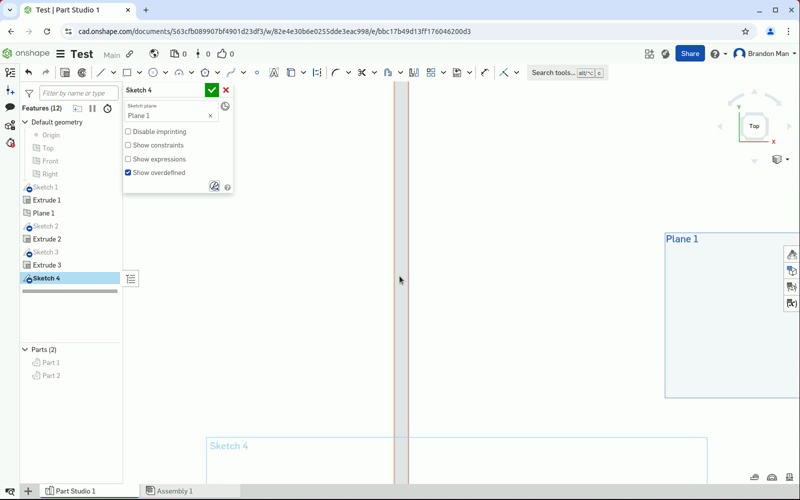
scroll(6)
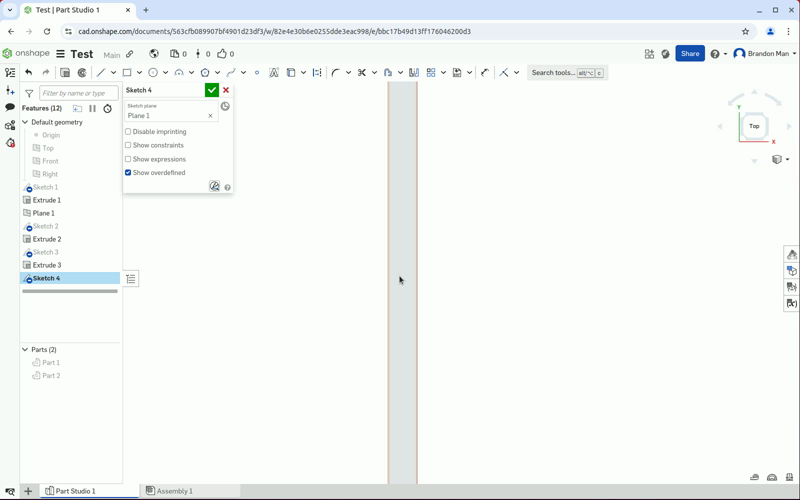
click(399, 275)
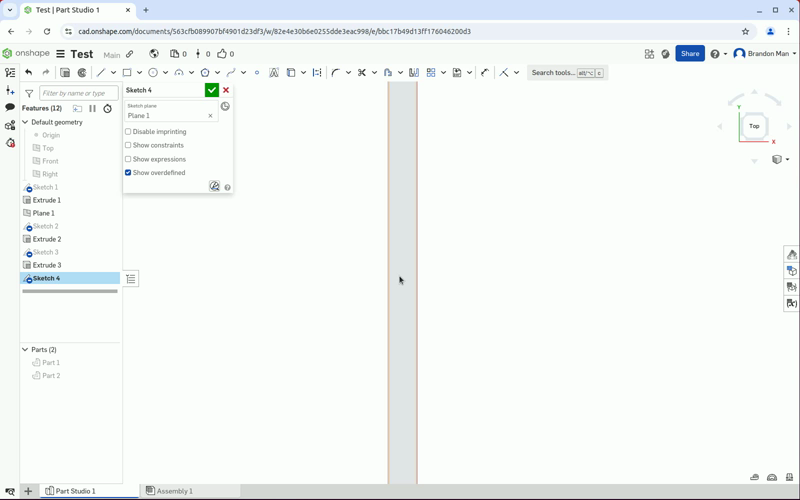
scroll(-6)
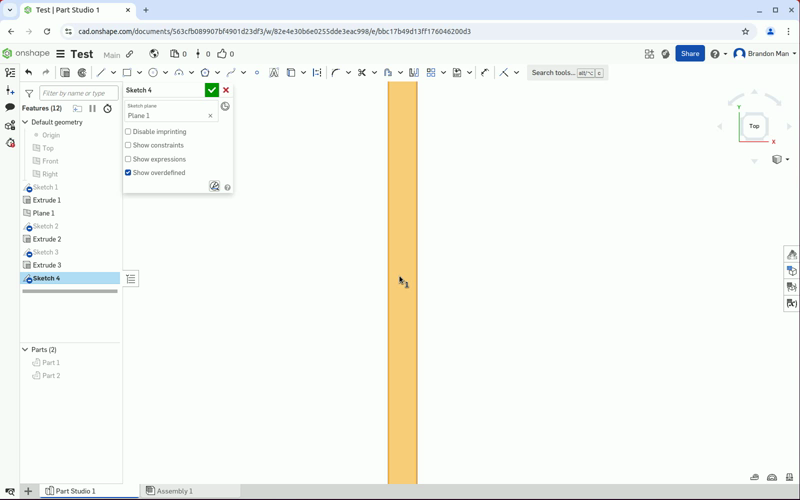
scroll(-6)
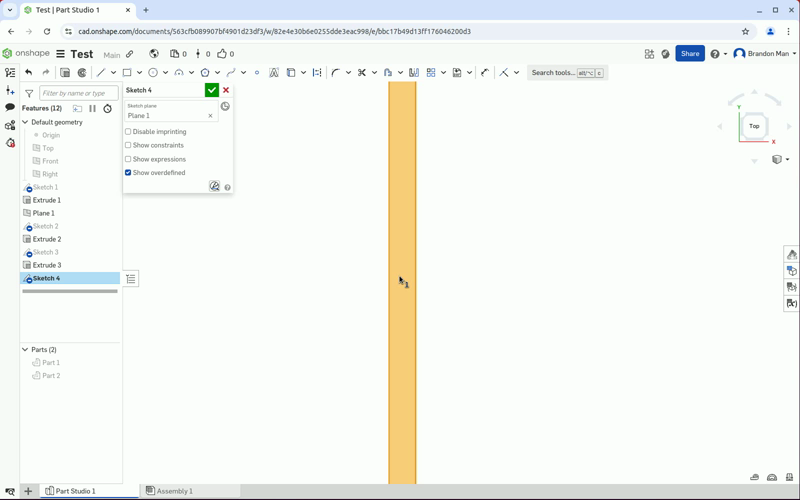
scroll(-6)
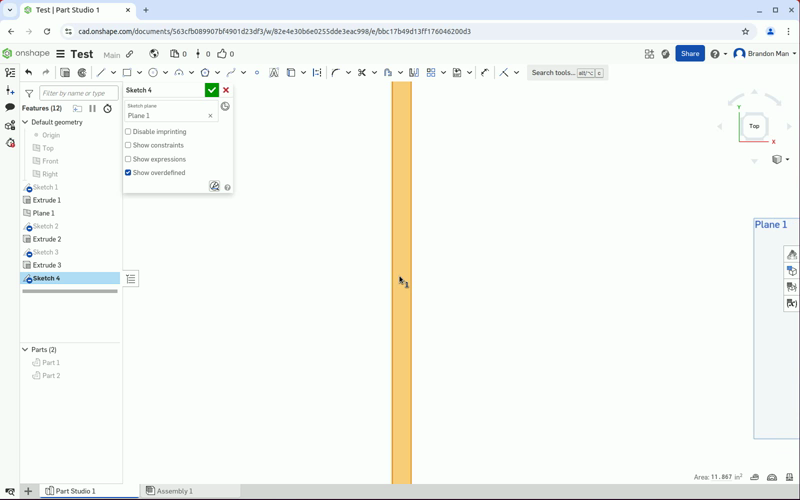
scroll(-6)
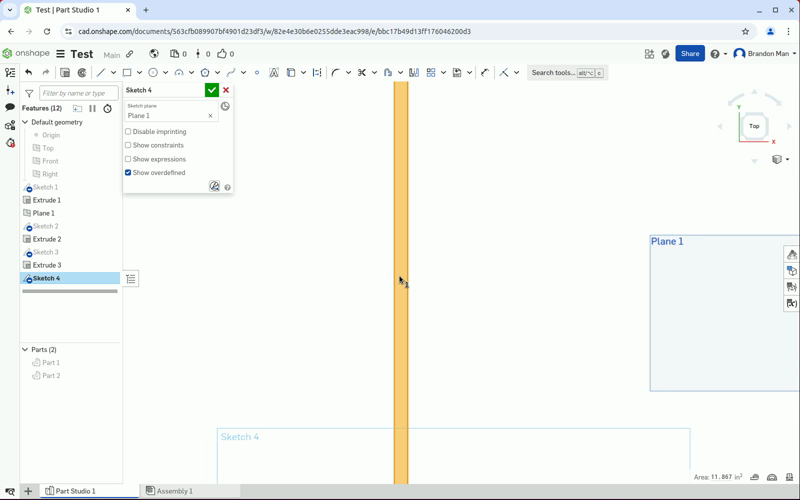
scroll(-6)
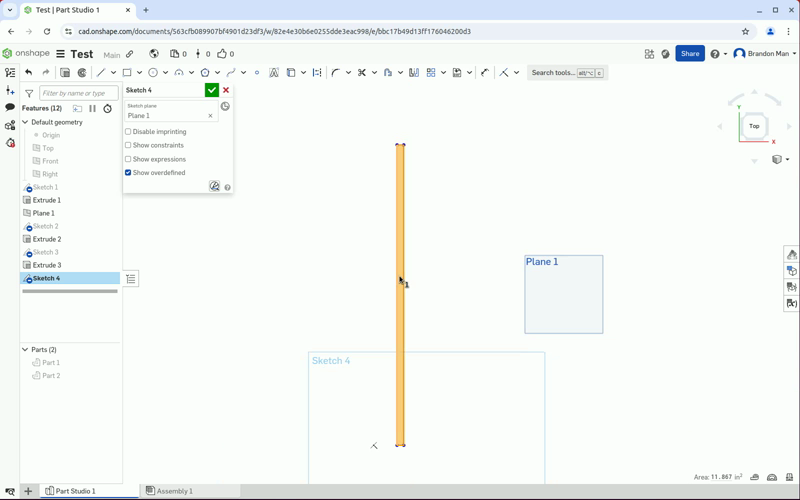
scroll(-6)
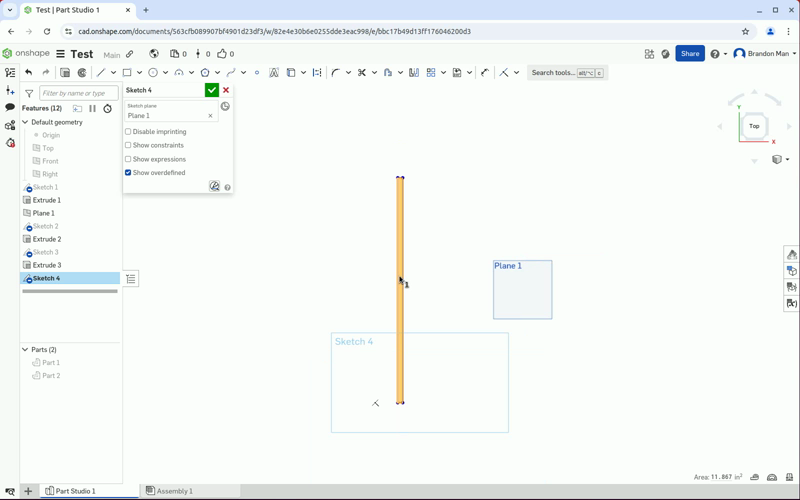
scroll(-6)
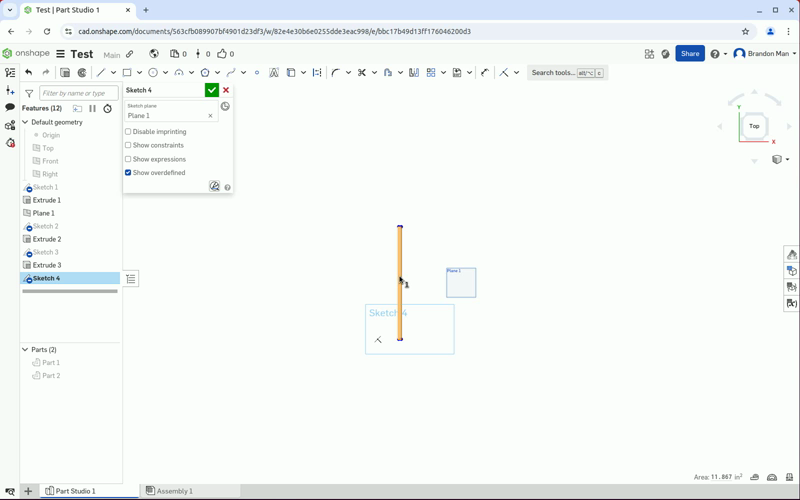
mouse_move(73, 352)
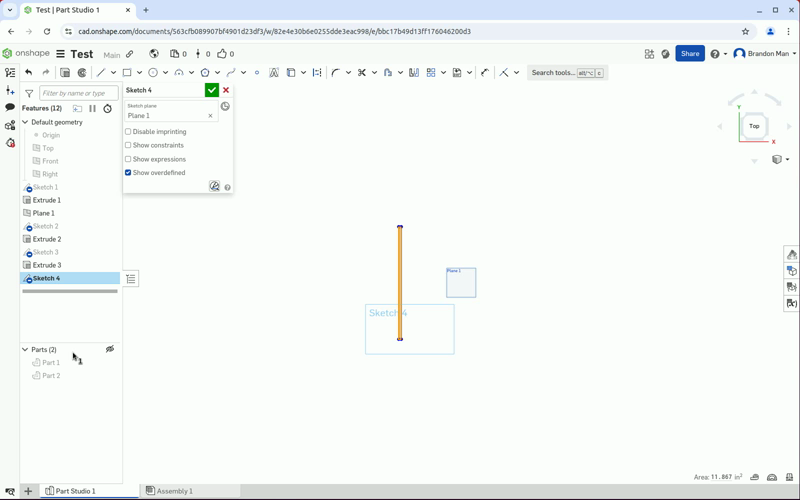
key(shift+y)
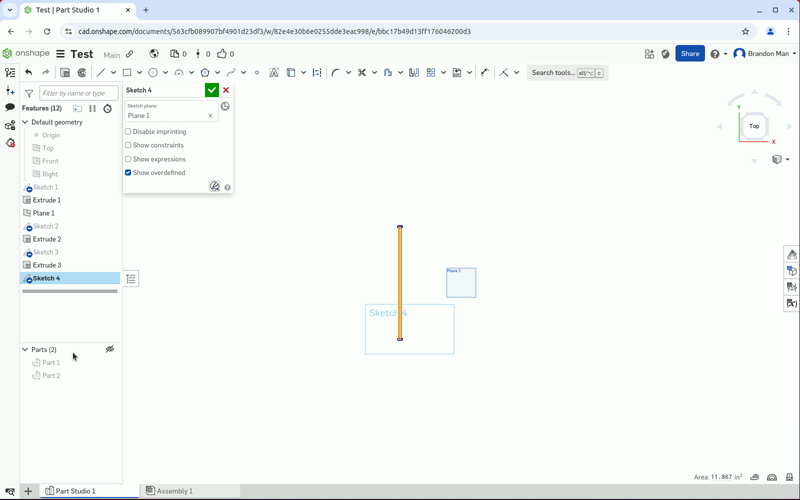
key(shift+e)
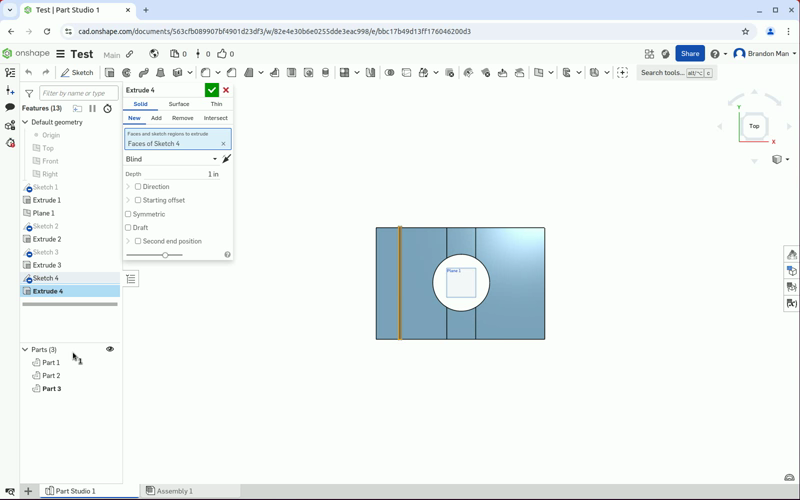
mouse_move(143, 106)
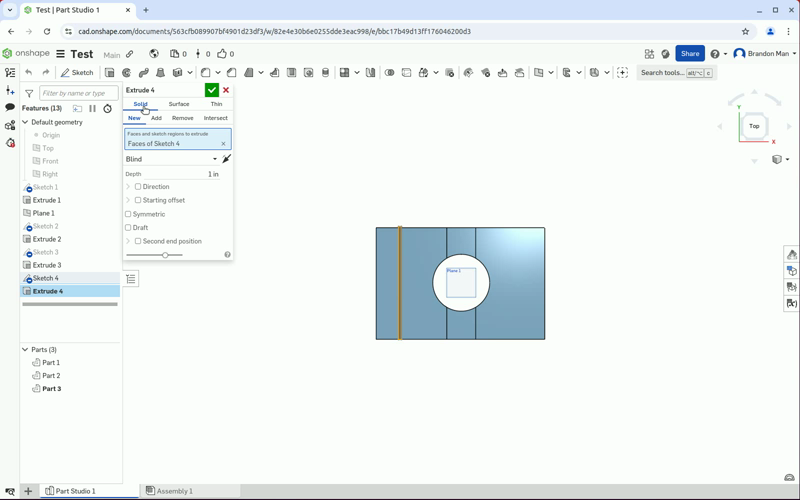
click(143, 106)
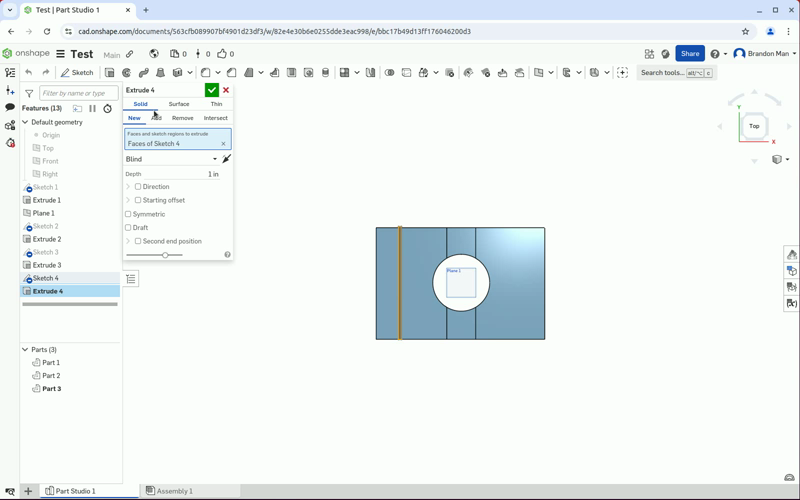
mouse_move(186, 120)
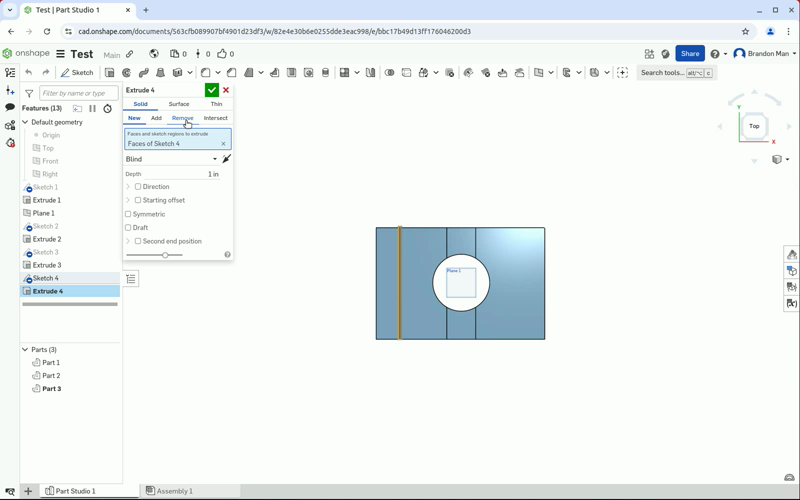
click(186, 120)
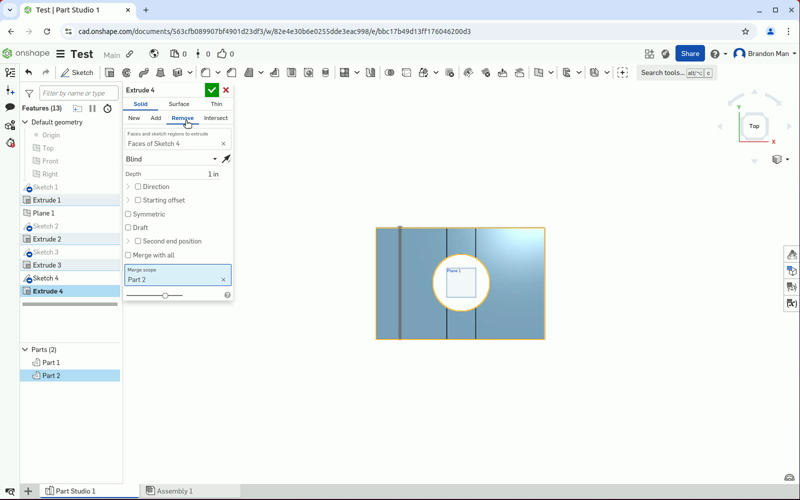
key(tab, 4)
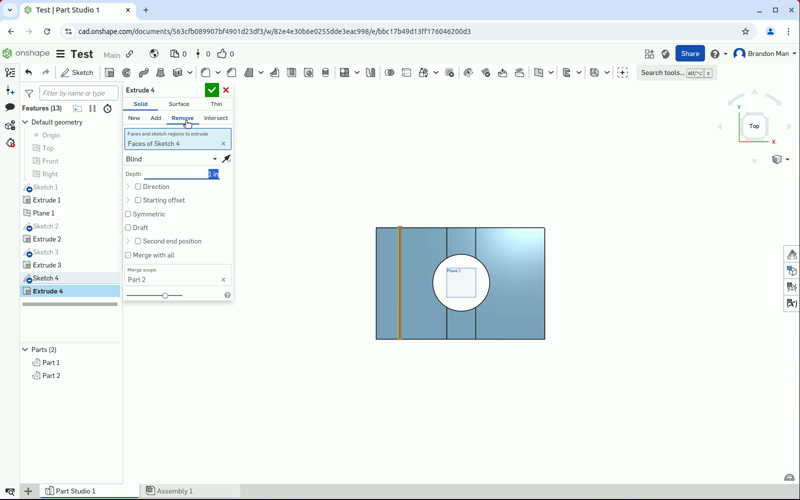
text(2.407)
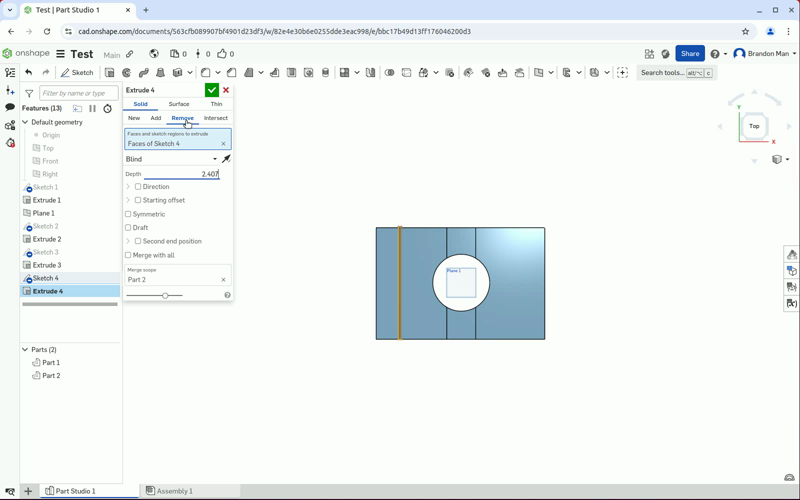
key(tab, 6)
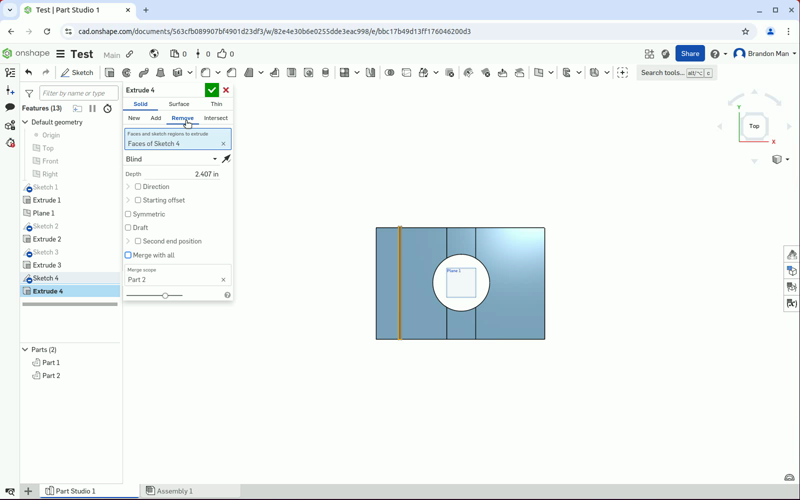
key(space)
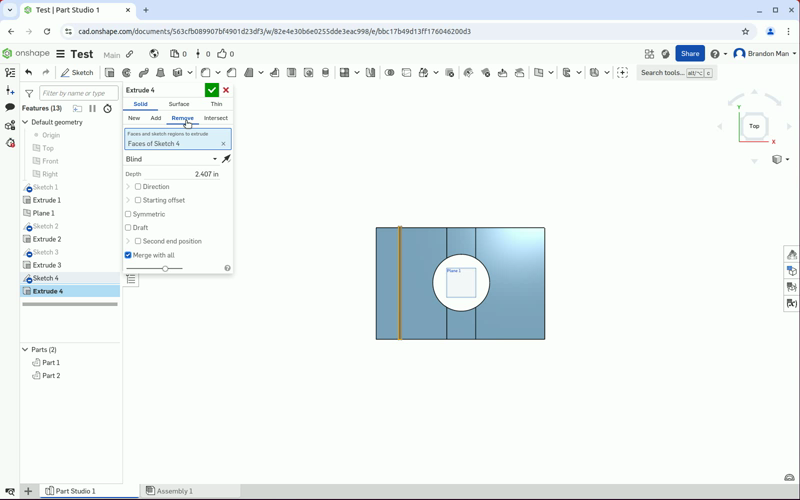
key(enter)
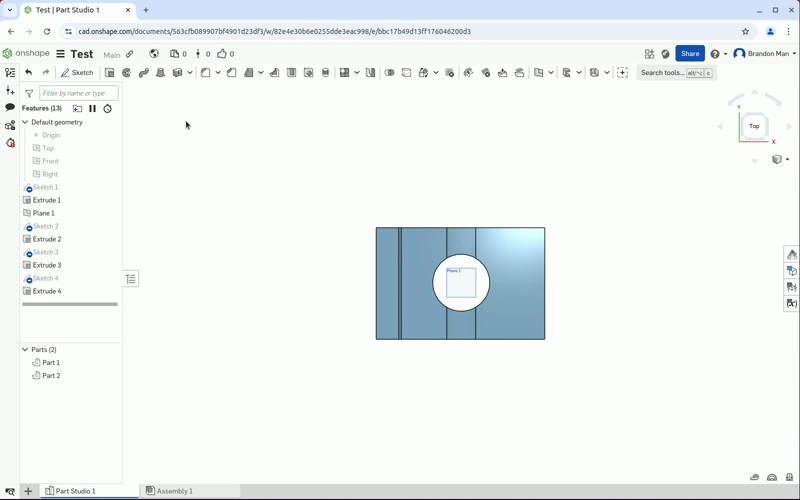
key(shift+h)
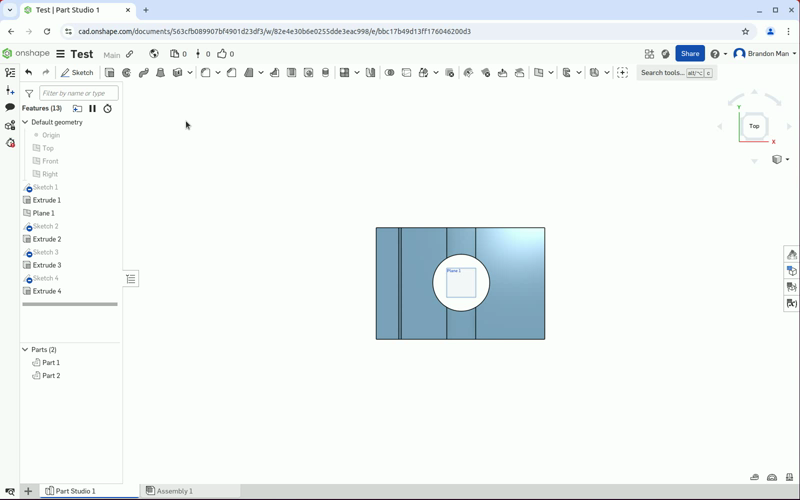
key(shift+h)
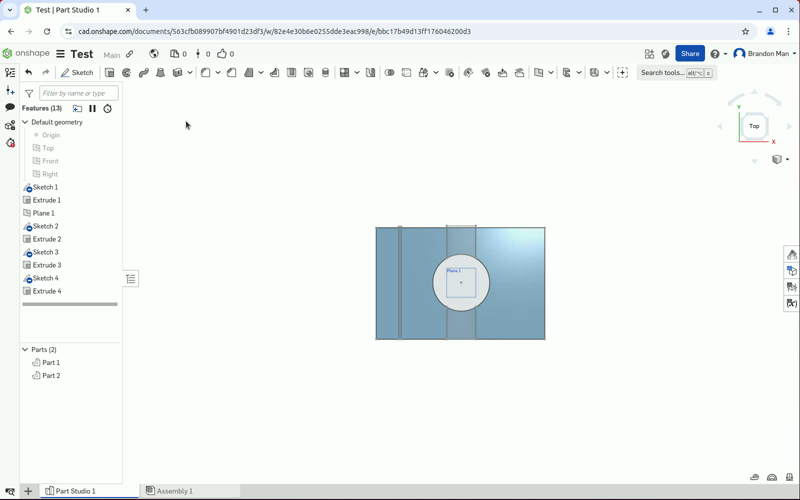
key(shift+7)
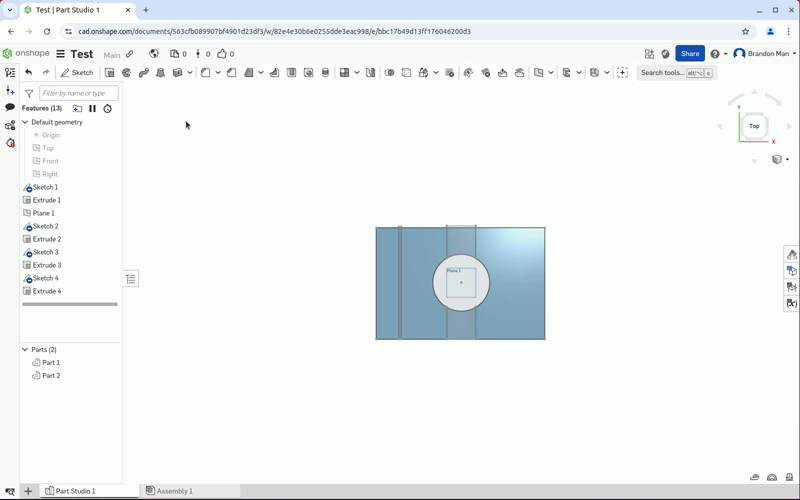
key(up, 3)
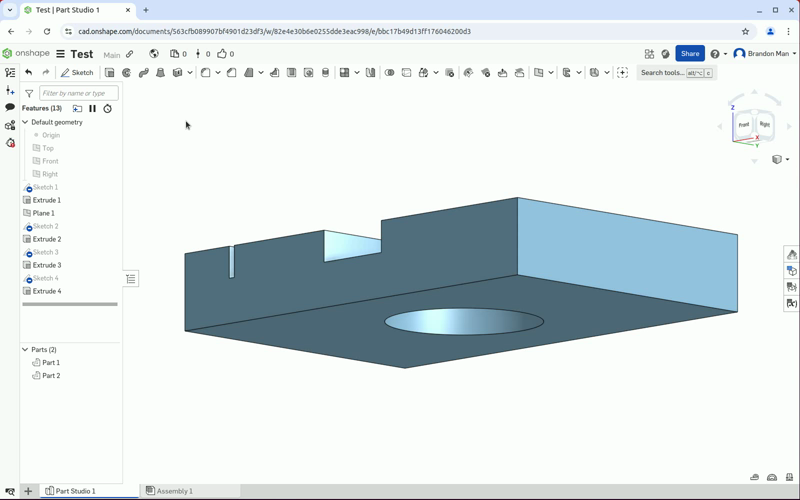
key(left, 3)
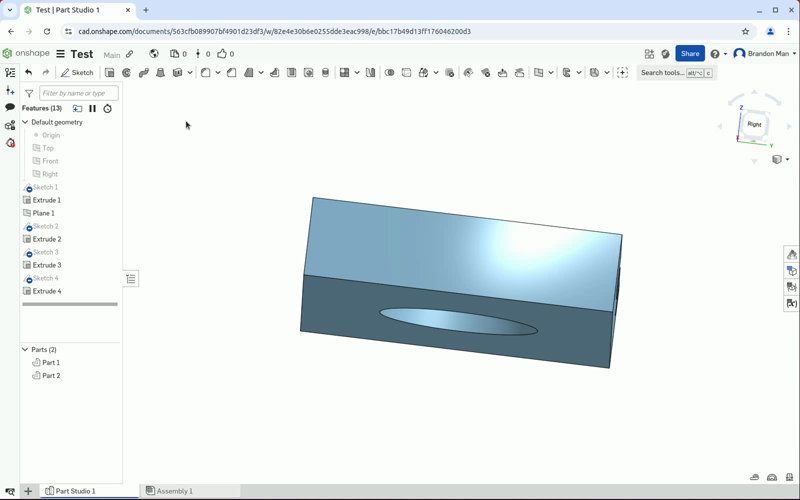
key(right, 3)
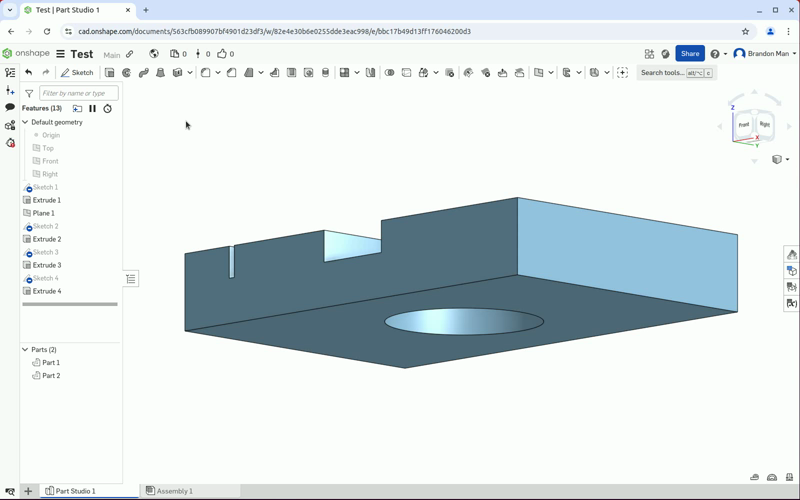
key(down, 3)
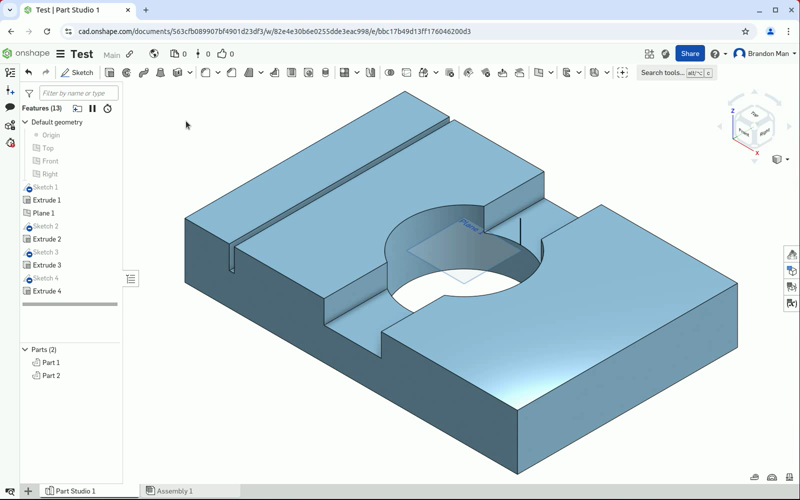
mouse_move(73, 189)
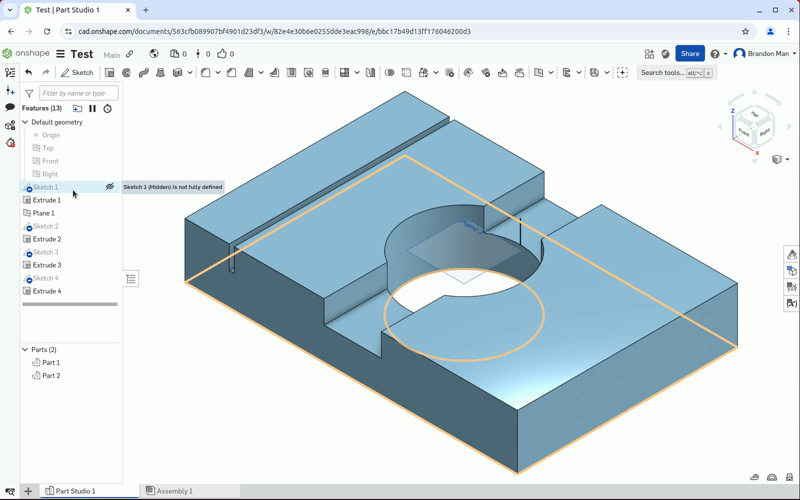
click(73, 189)